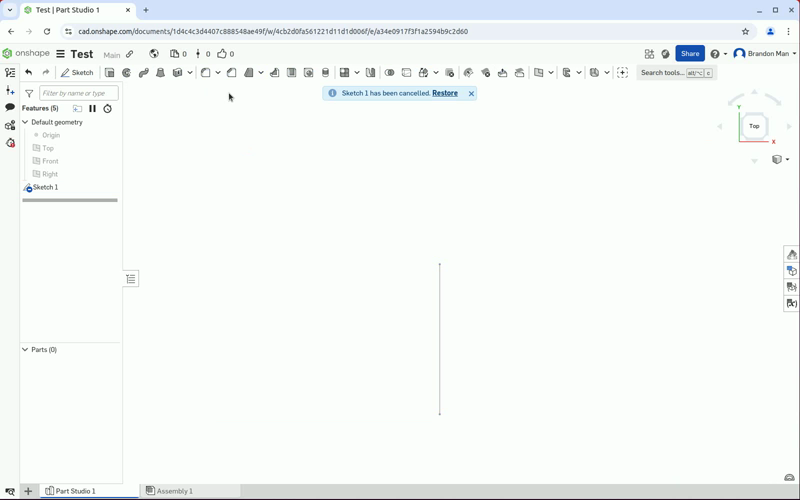
key(shift+h)
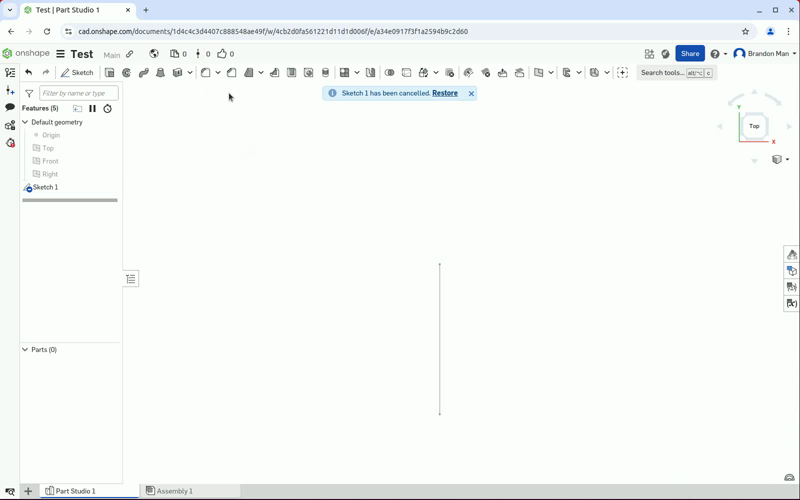
key(shift+s)
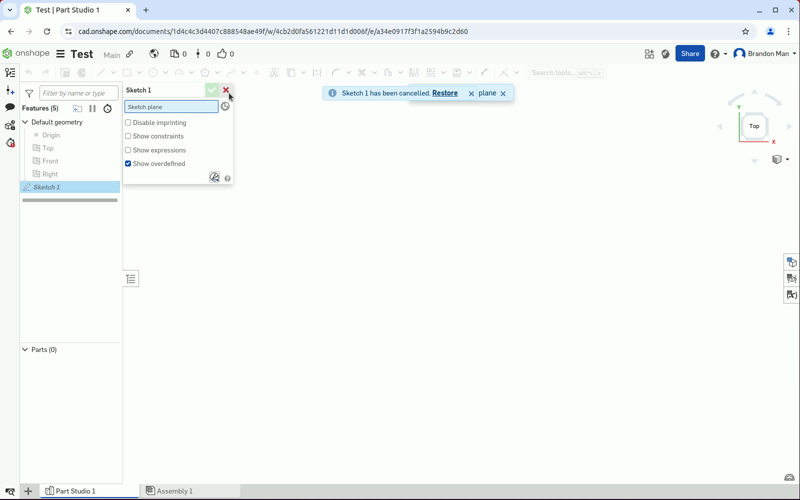
mouse_move(73, 150)
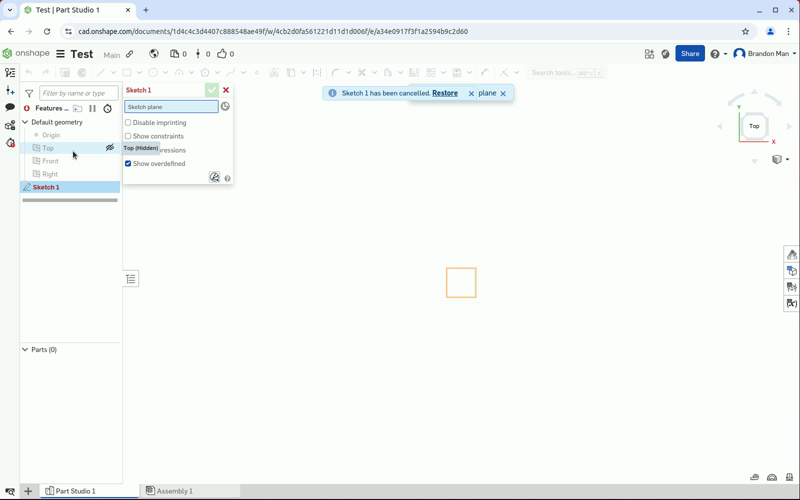
click(73, 150)
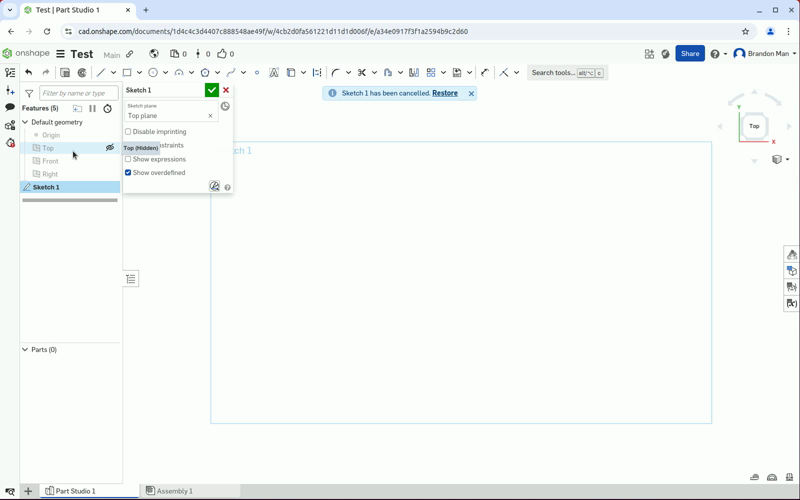
mouse_move(73, 352)
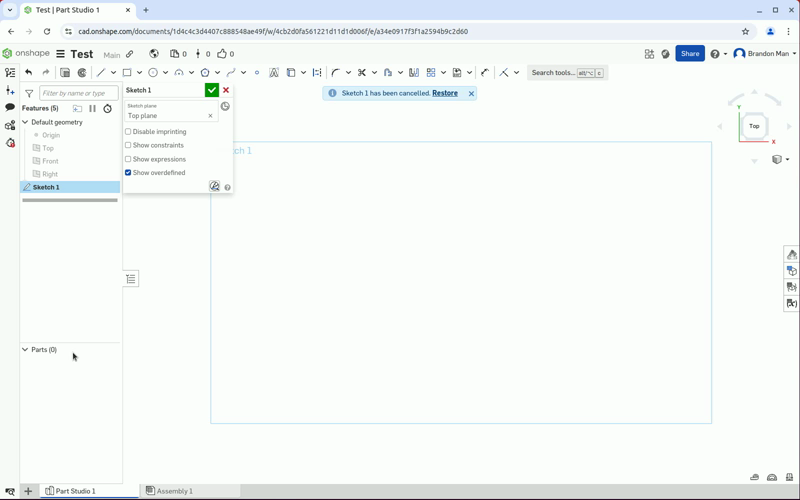
key(y)
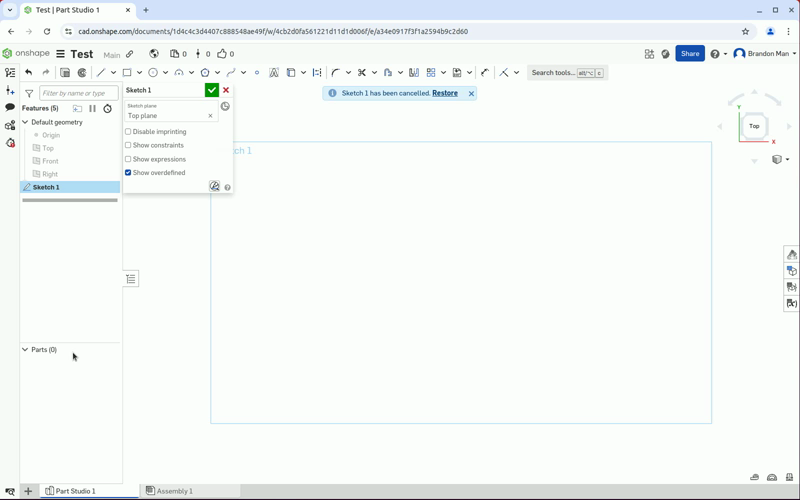
key(l)
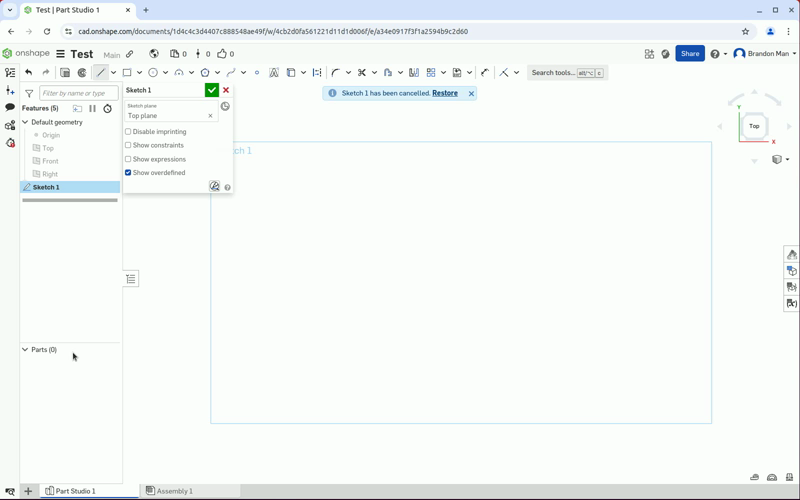
key_down(shift)
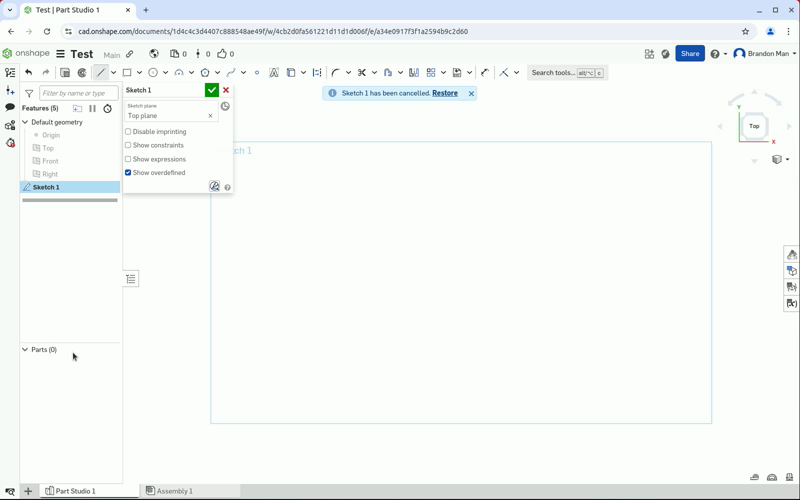
mouse_move(432, 328)
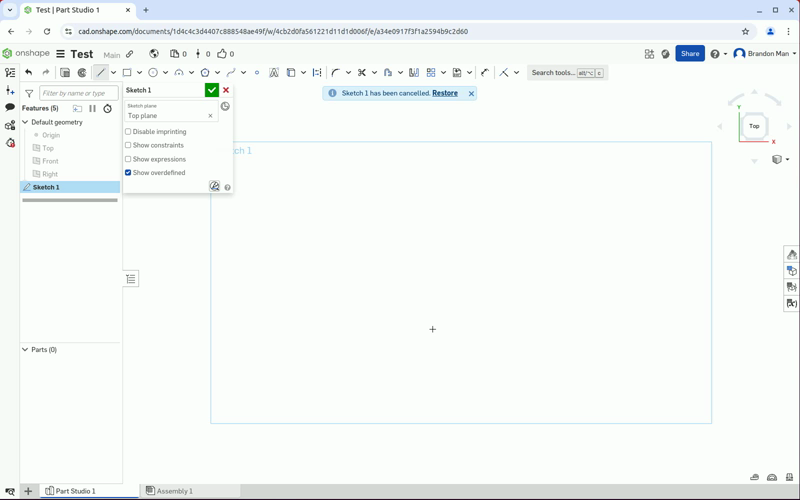
click(432, 328)
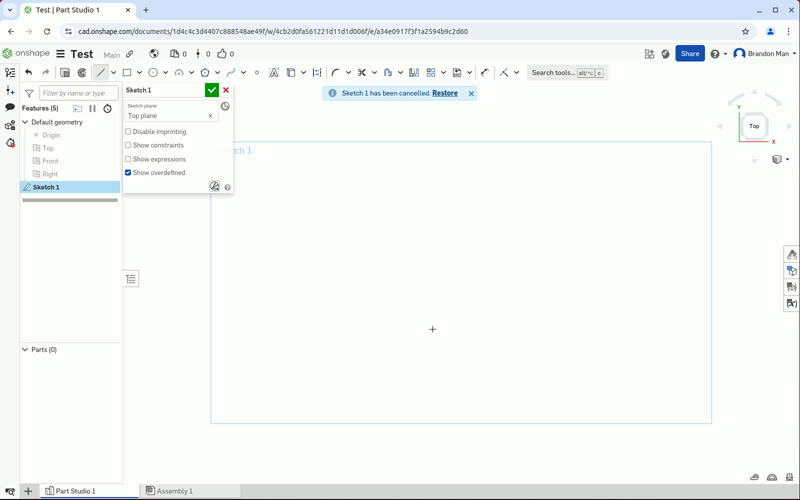
key_up(shift)
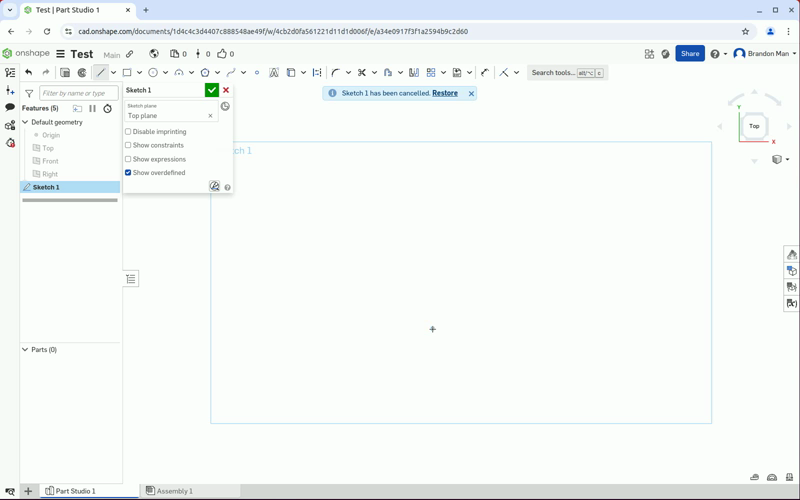
key_down(shift)
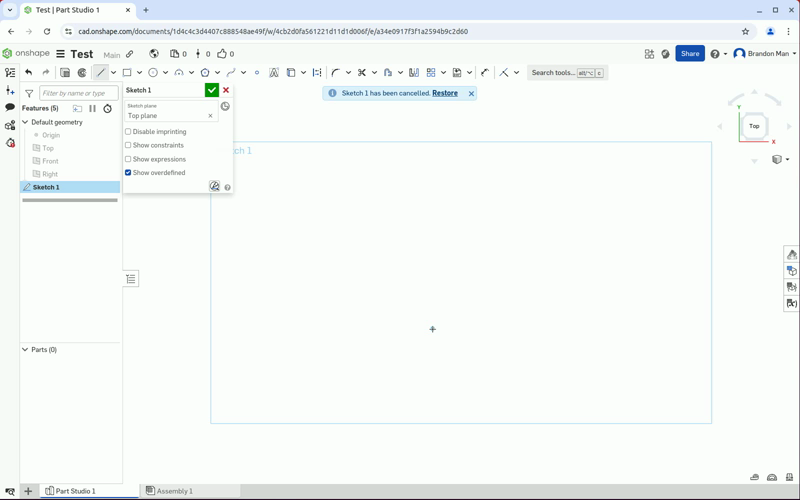
mouse_move(462, 328)
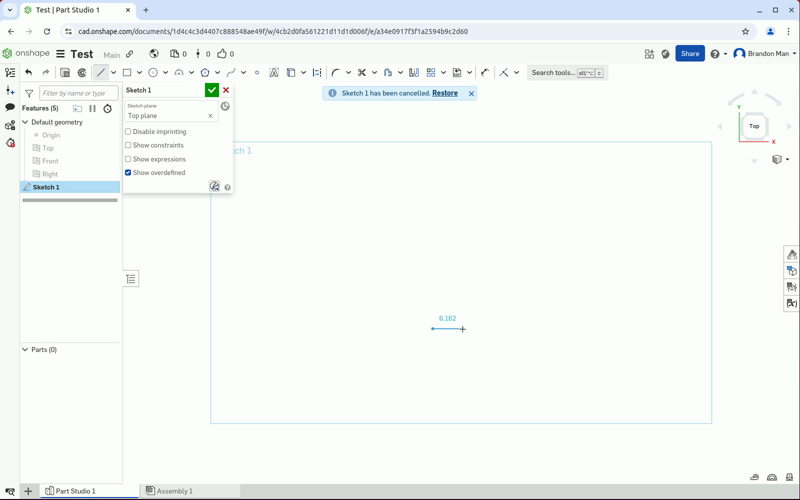
mouse_move(487, 328)
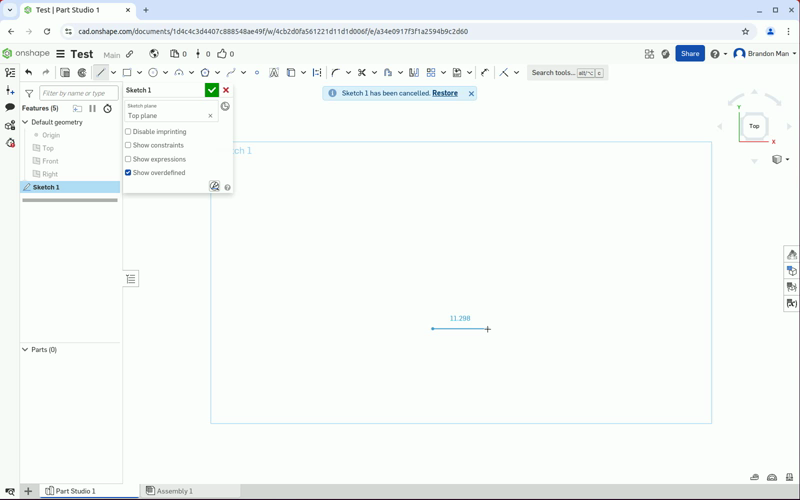
click(487, 328)
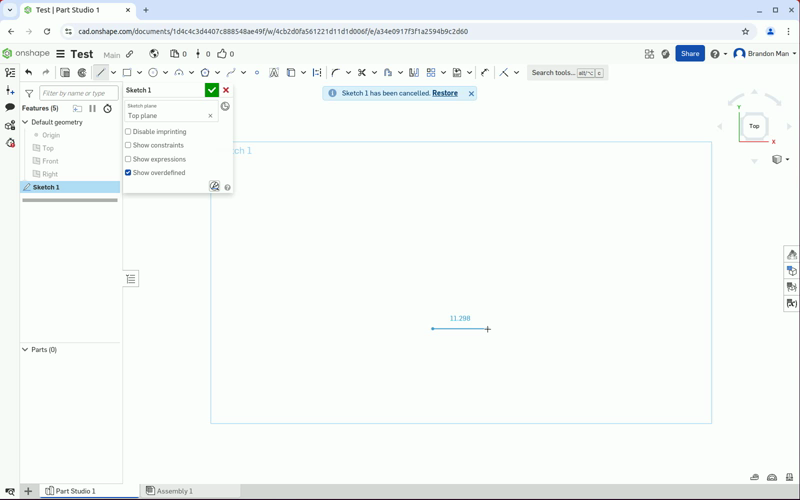
key_up(shift)
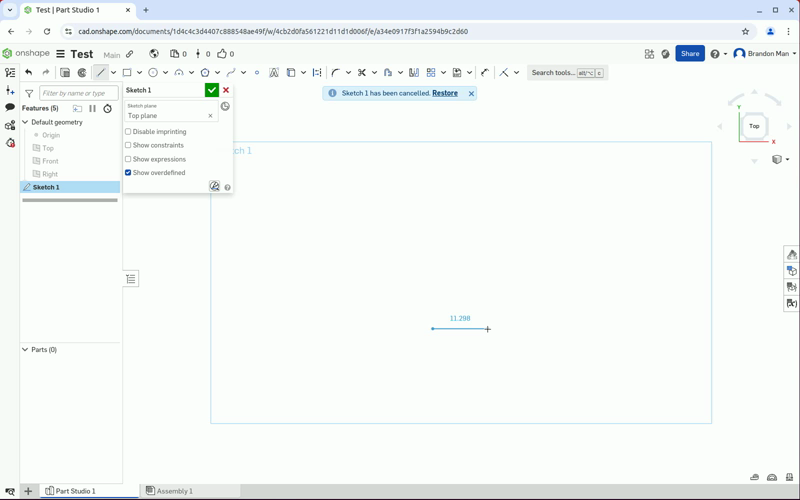
key_down(shift)
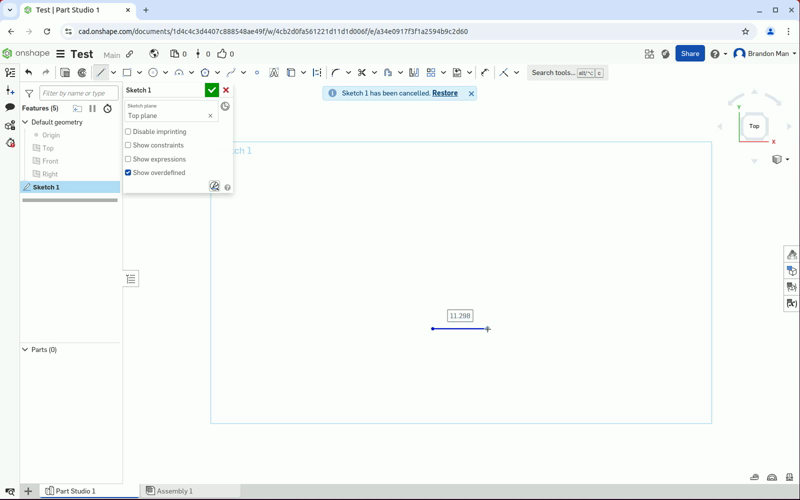
mouse_move(487, 249)
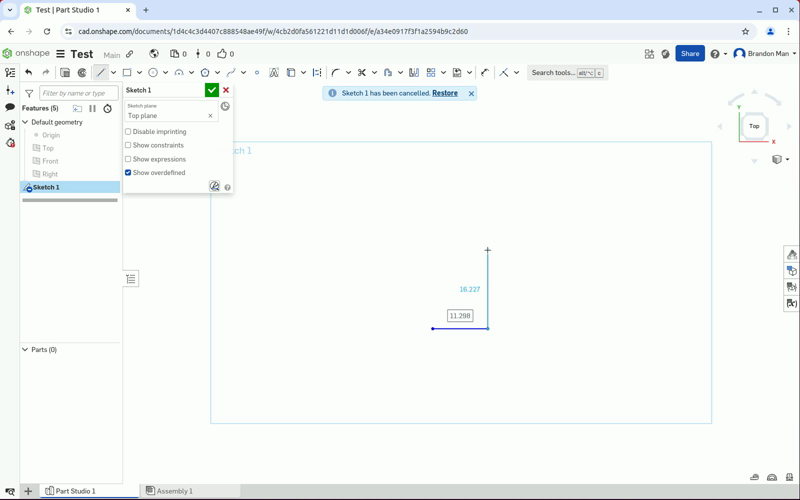
click(487, 249)
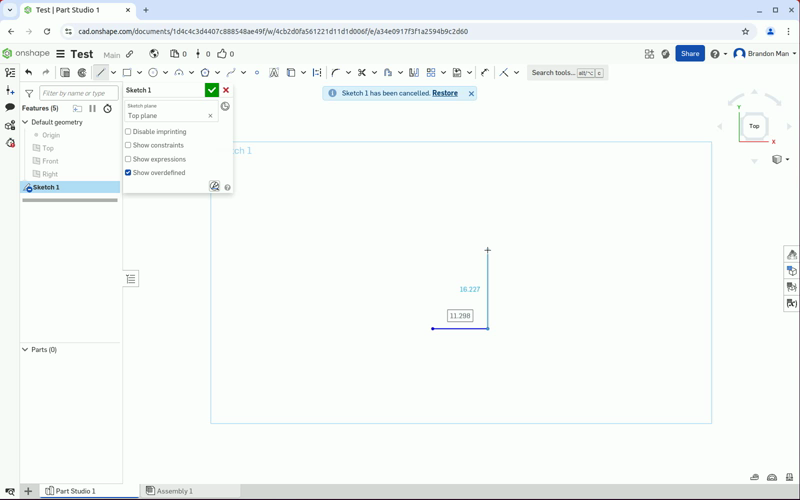
key_up(shift)
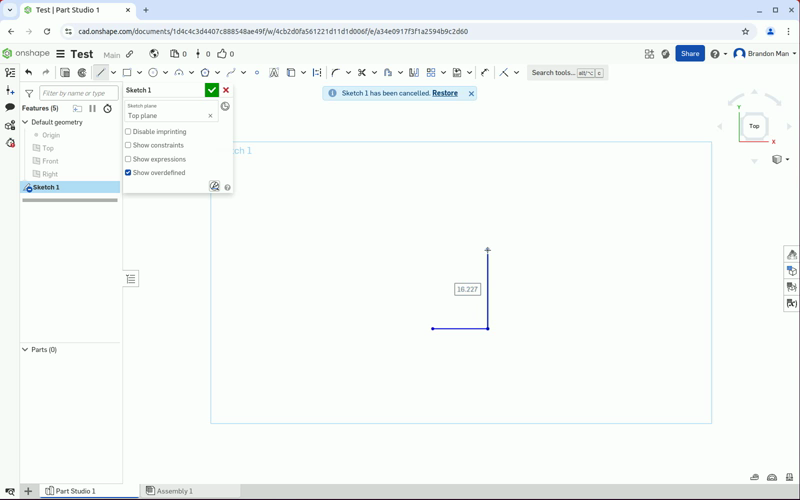
key_down(shift)
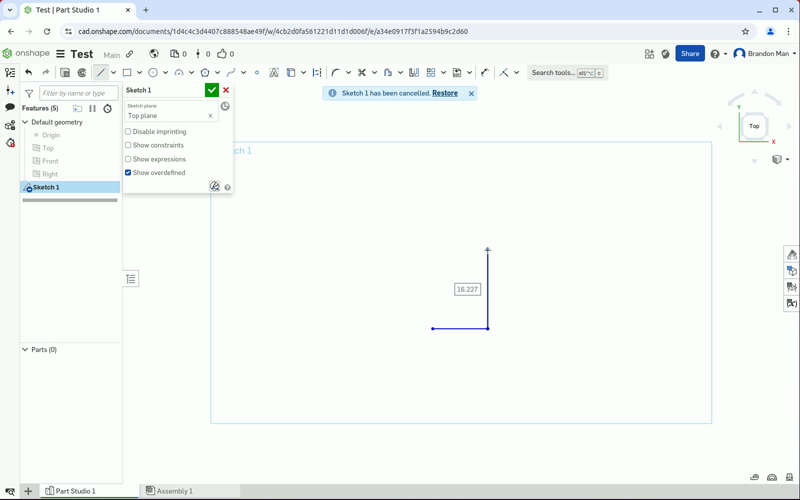
mouse_move(517, 249)
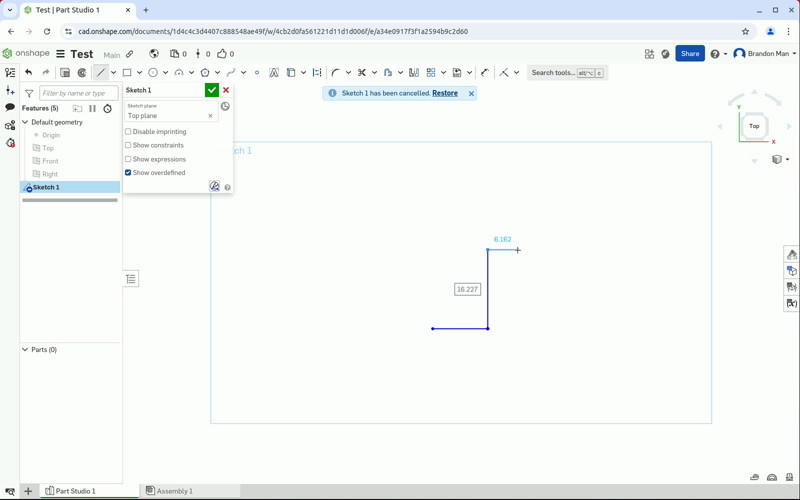
mouse_move(432, 249)
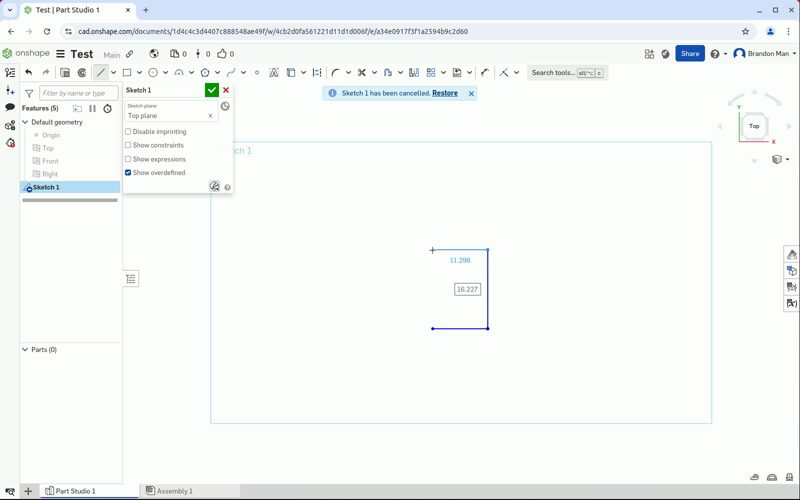
click(432, 249)
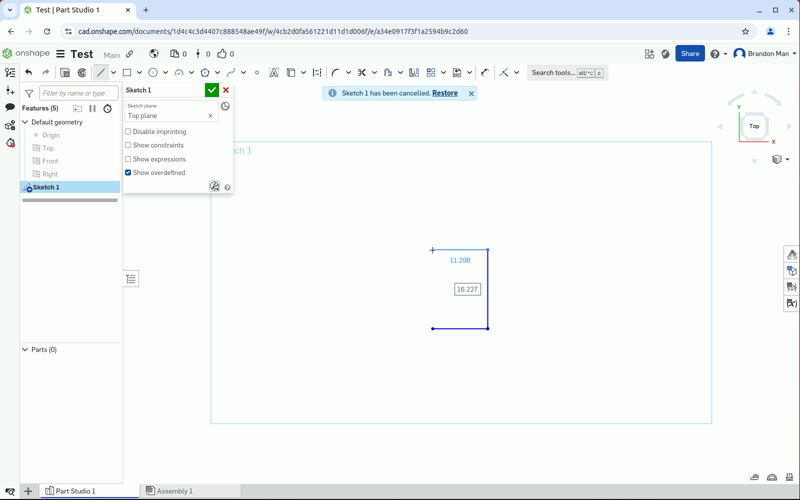
key_up(shift)
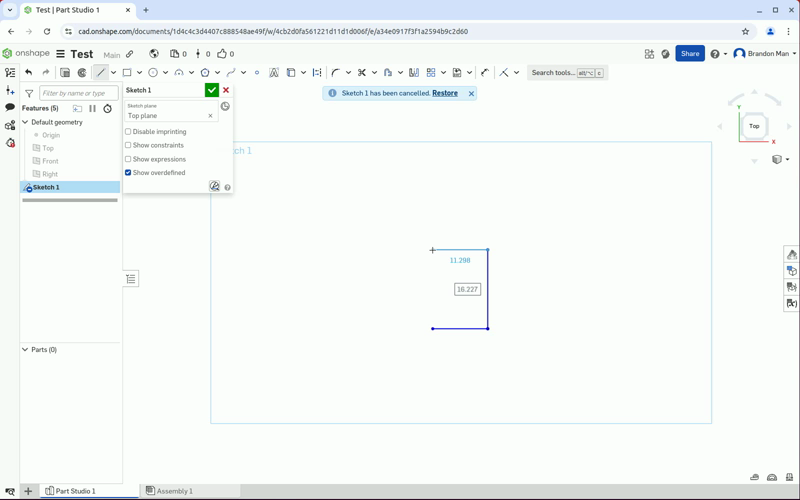
key_down(shift)
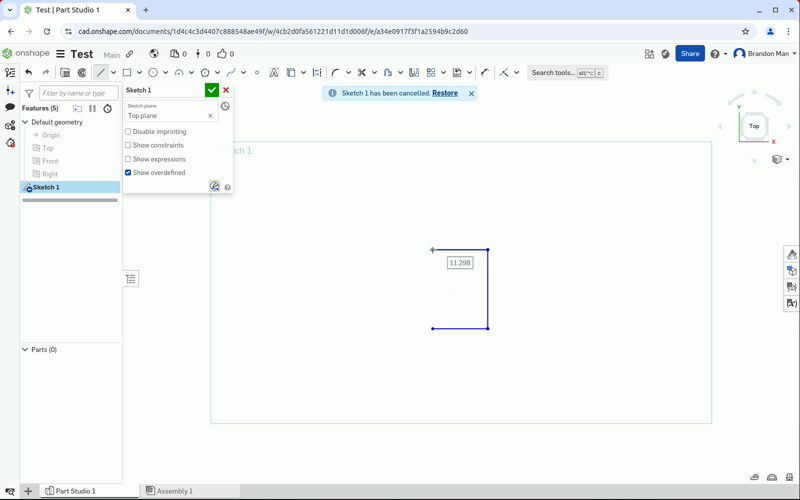
mouse_move(432, 328)
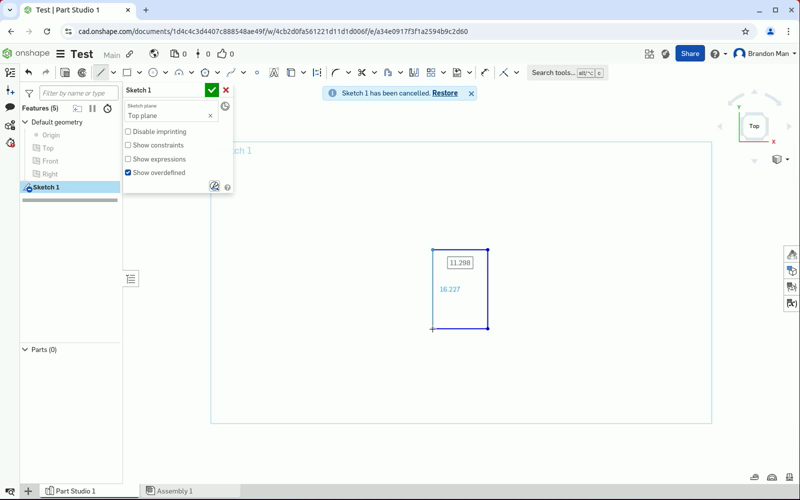
key_up(shift)
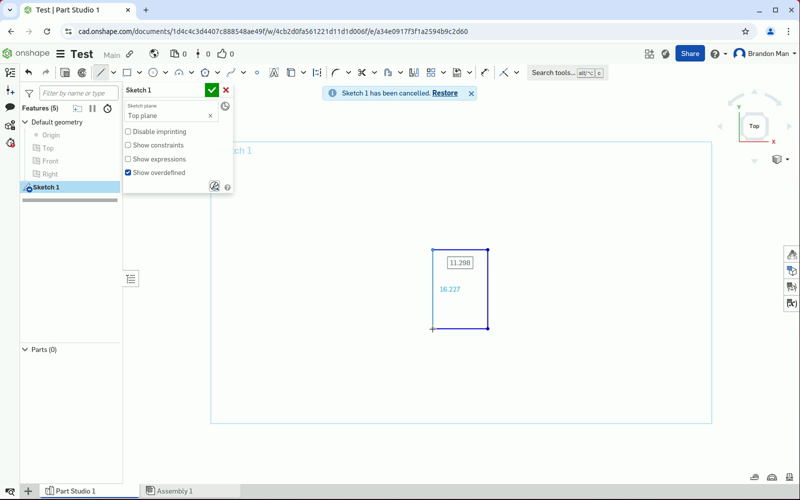
click(432, 328)
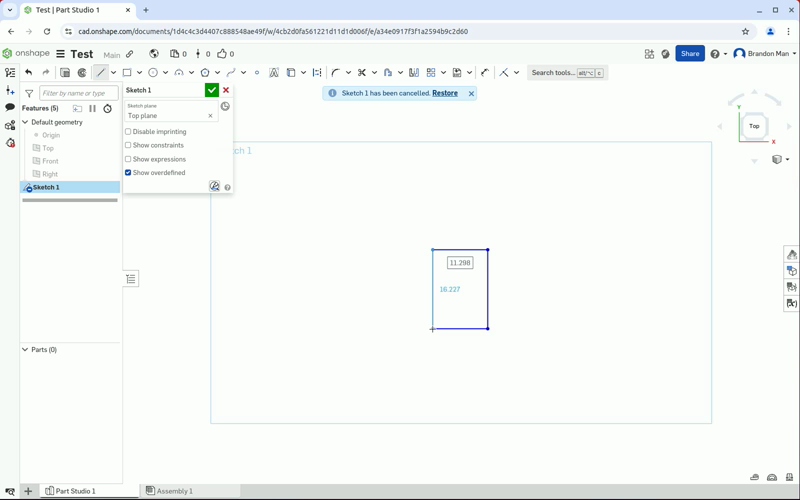
key(esc)
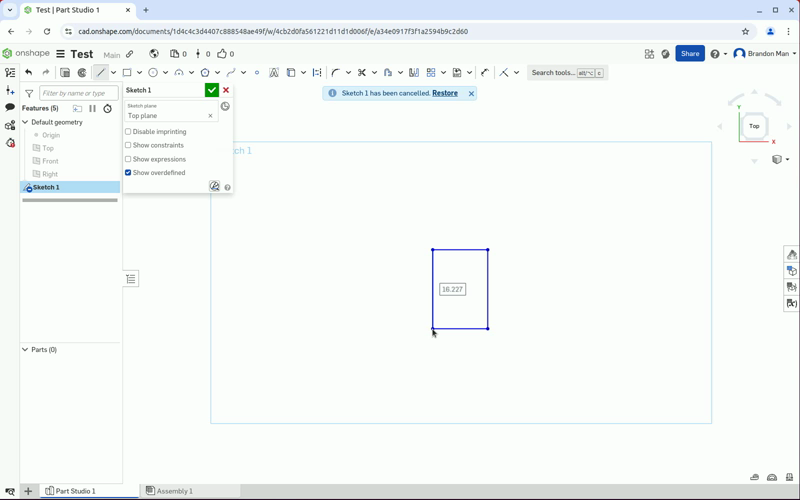
mouse_move(455, 270)
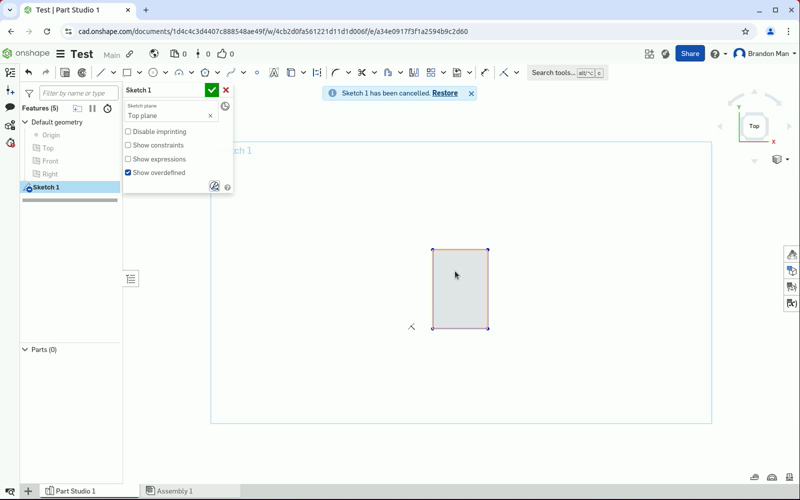
click(455, 270)
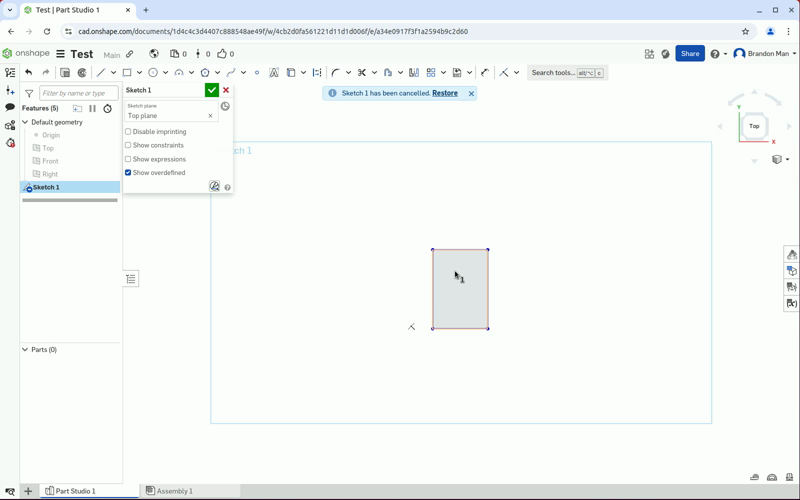
mouse_move(73, 352)
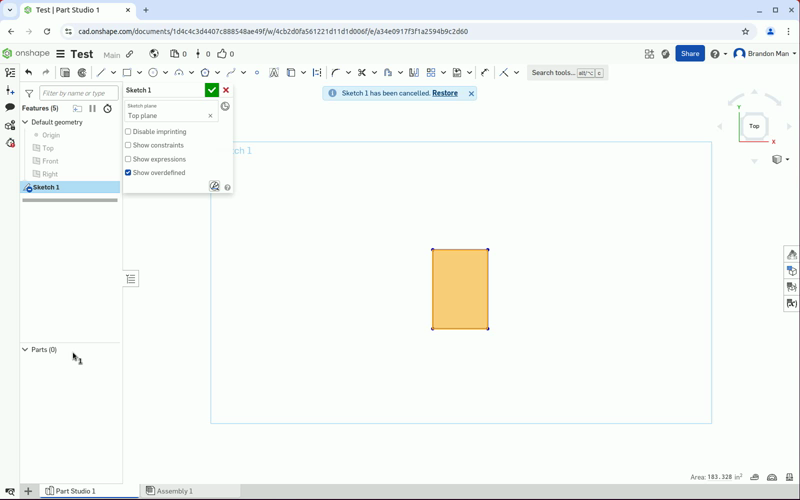
key(shift+y)
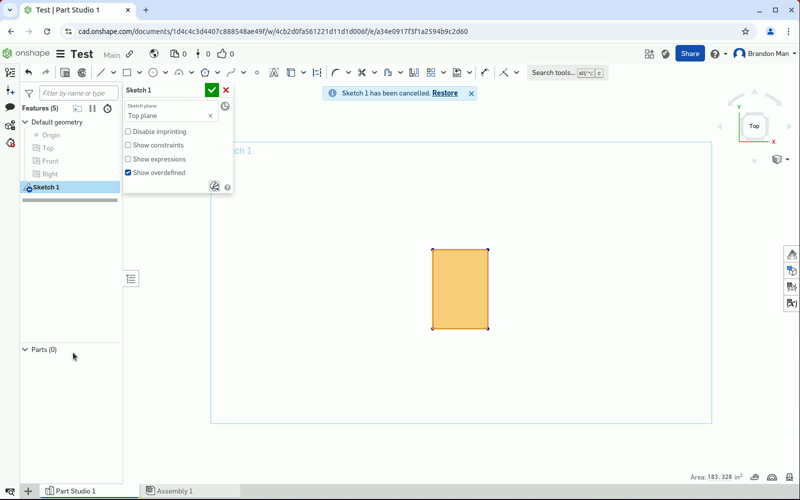
key(shift+e)
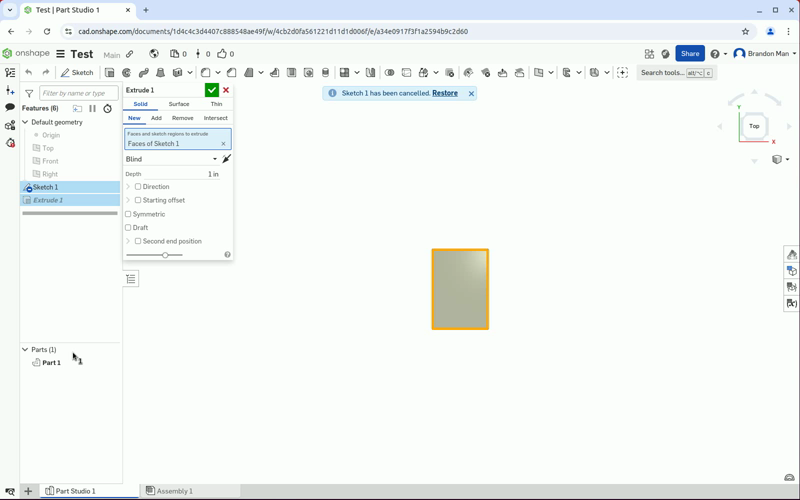
mouse_move(143, 106)
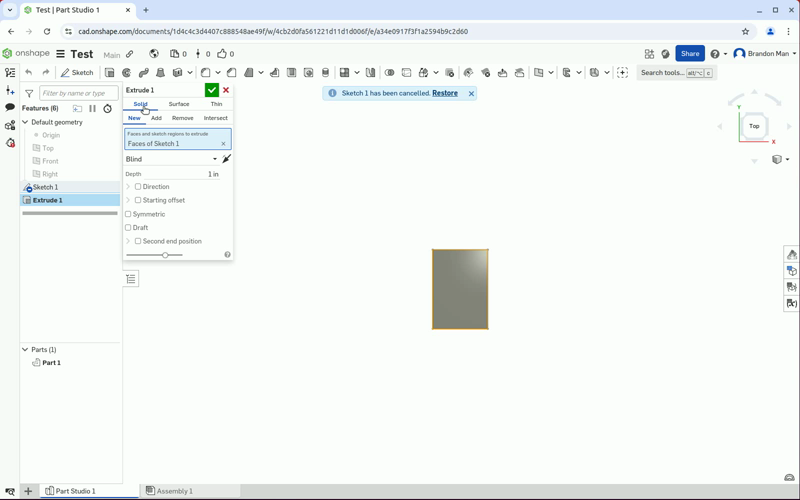
click(143, 106)
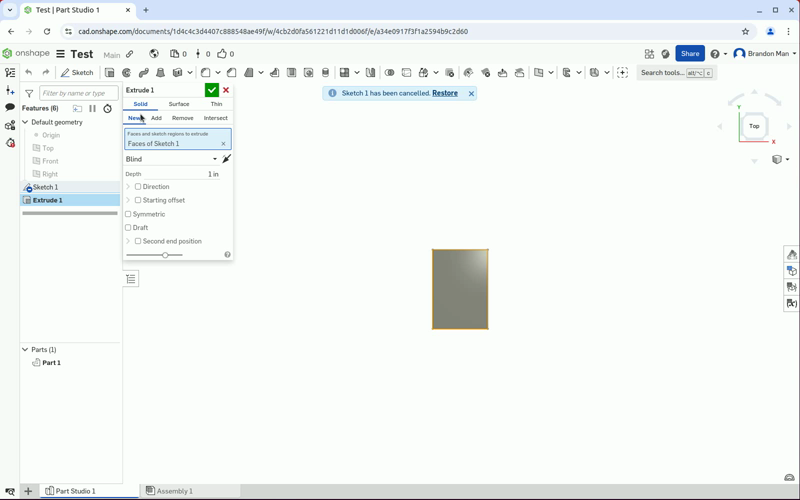
mouse_move(137, 120)
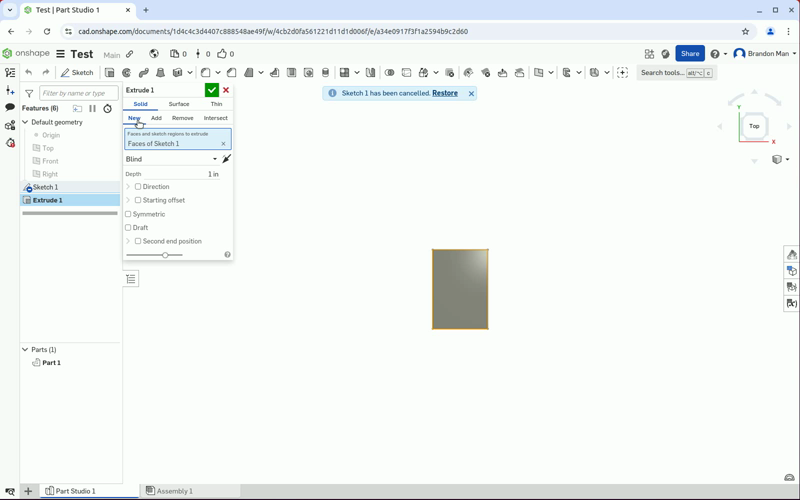
click(137, 120)
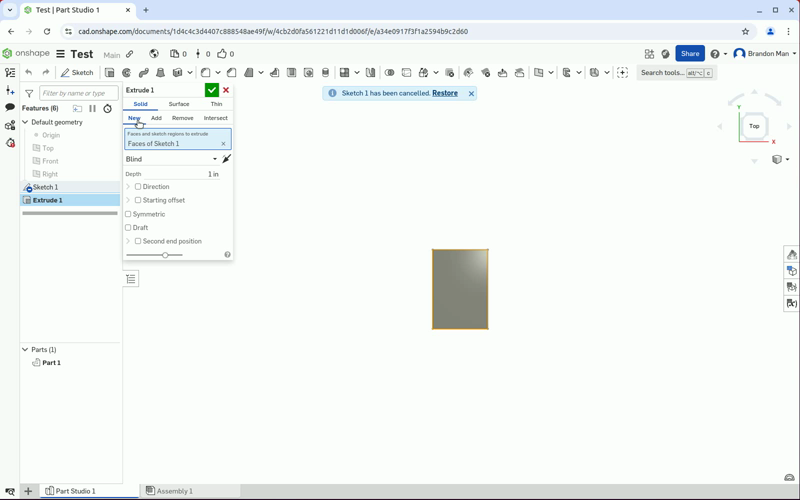
key(tab, 4)
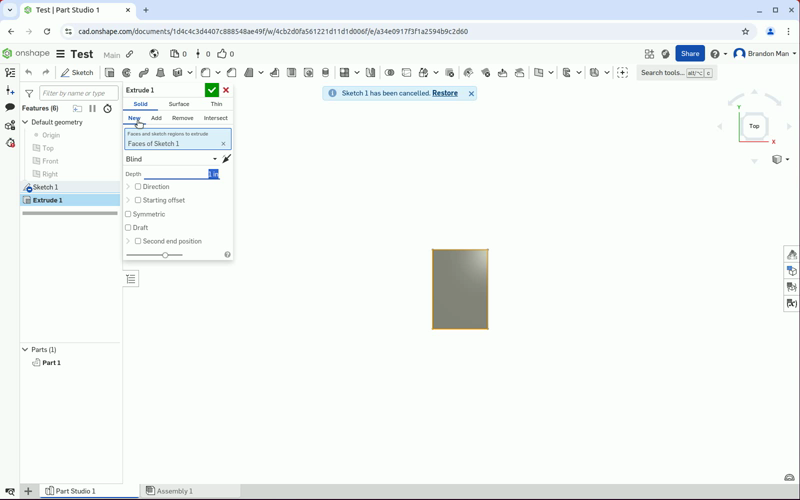
text(3.851)
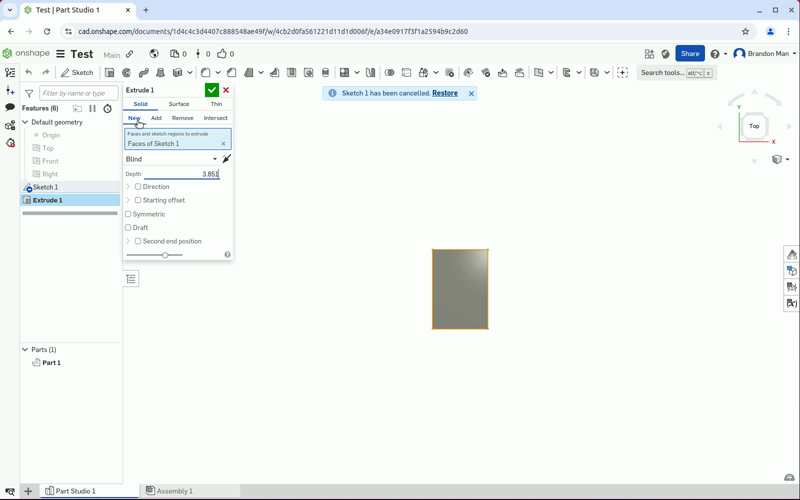
key(enter)
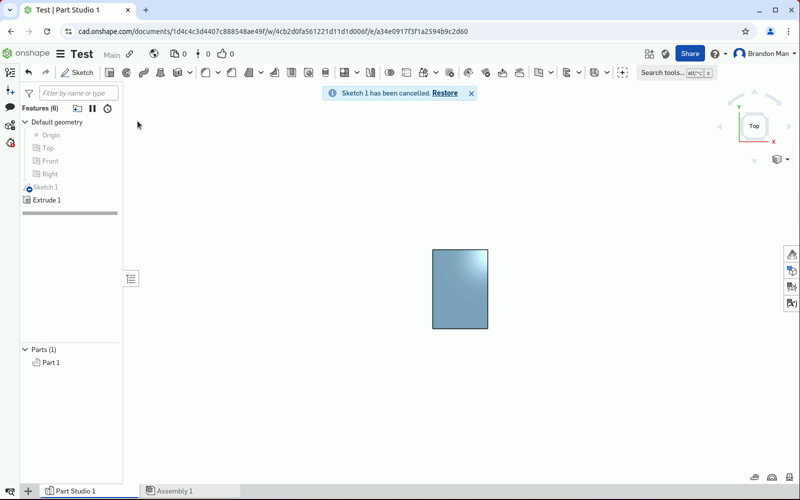
key(shift+h)
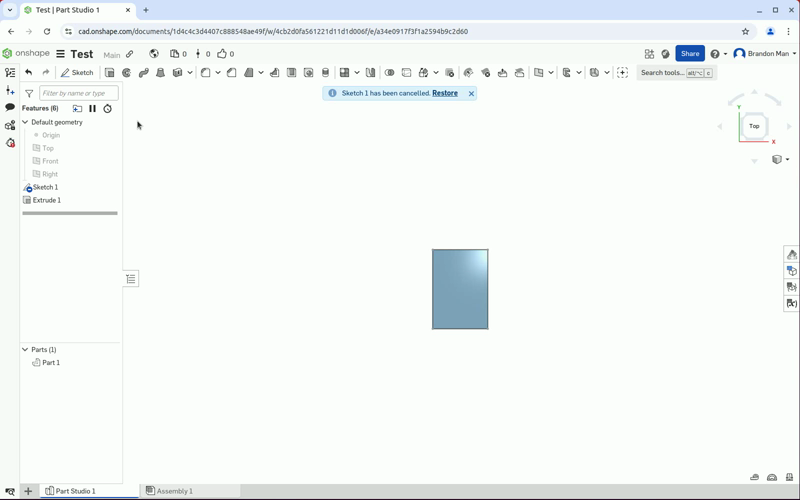
key(shift+h)
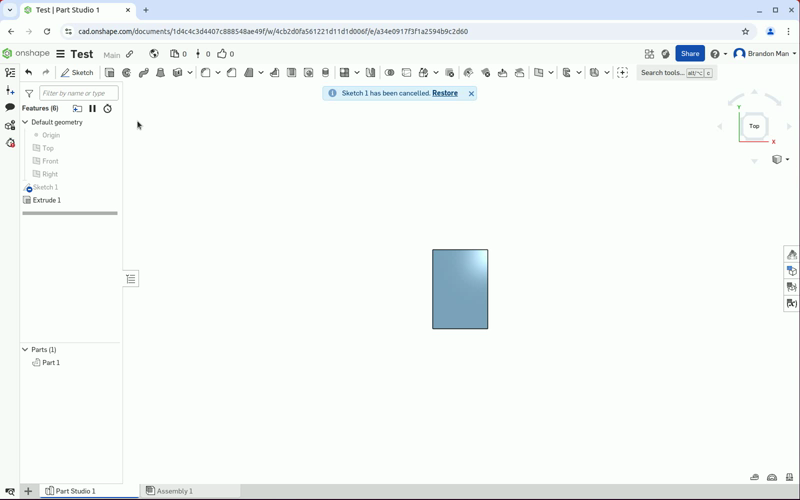
mouse_move(73, 189)
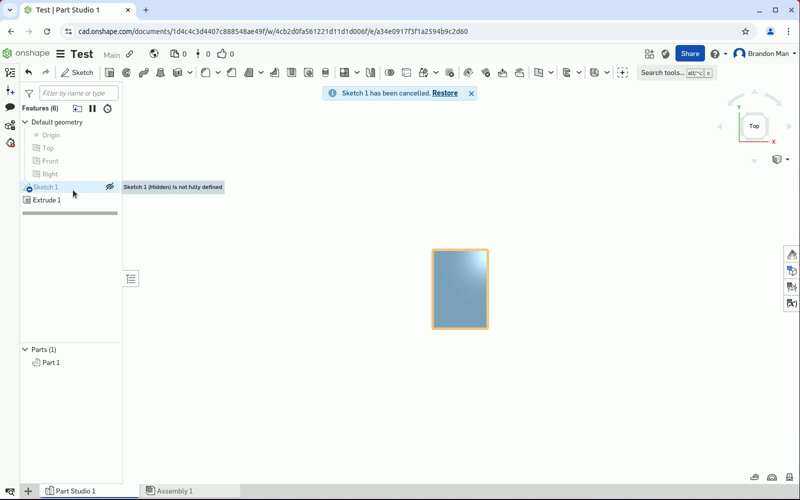
click(73, 189)
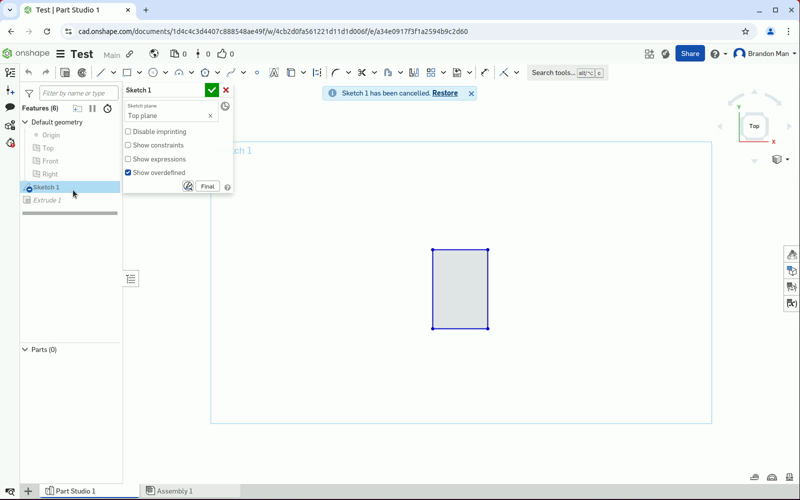
mouse_move(229, 92)
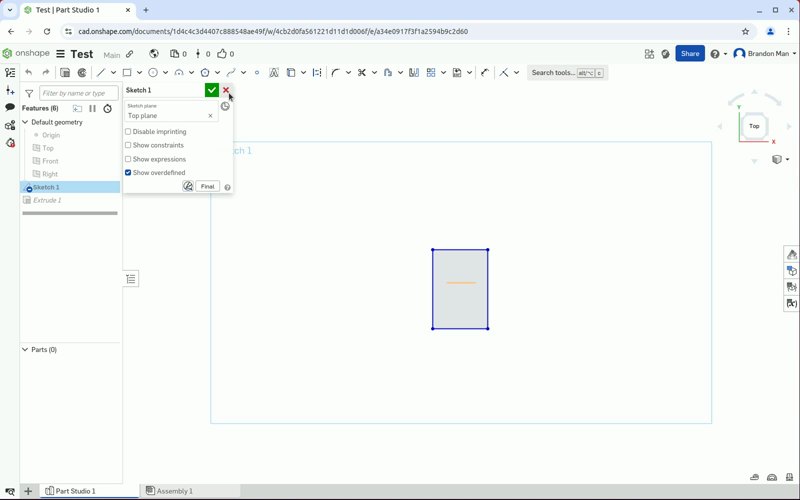
click(229, 92)
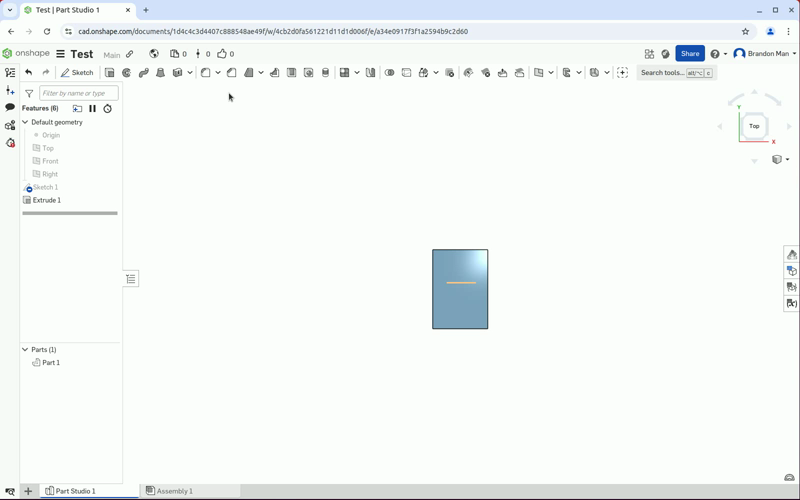
mouse_move(541, 75)
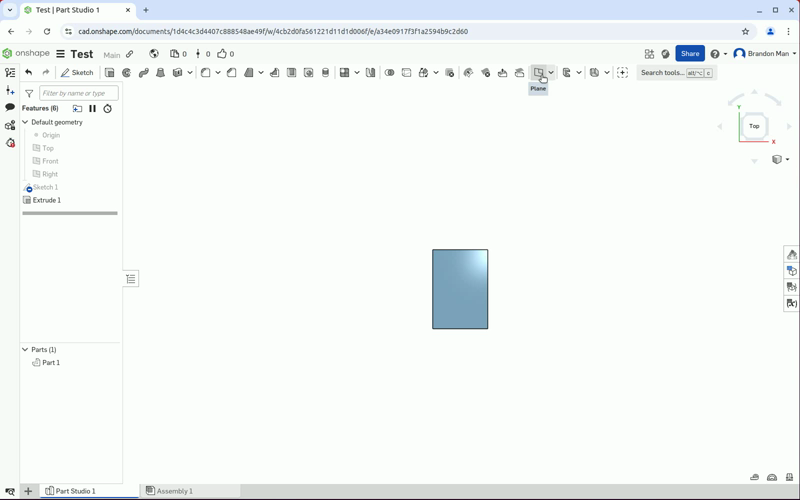
click(541, 75)
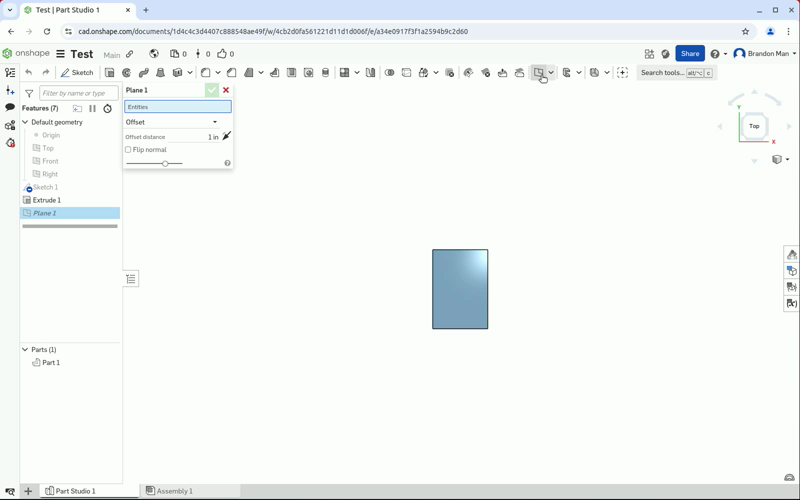
mouse_move(73, 150)
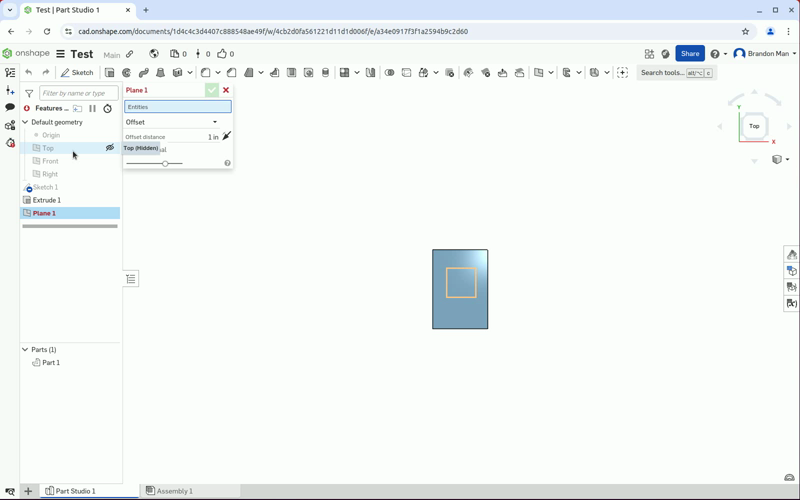
click(73, 150)
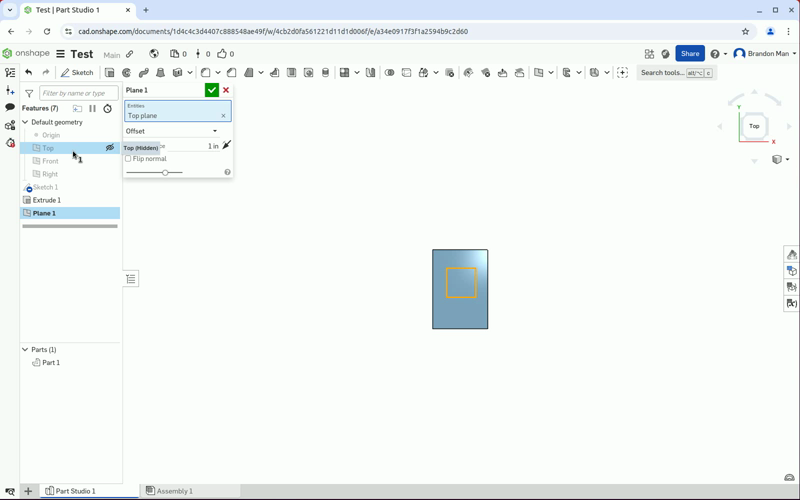
key(tab, 2)
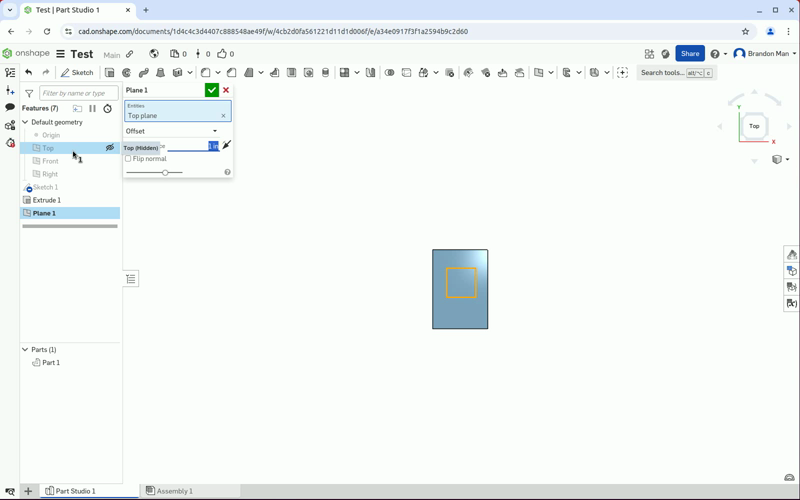
text(3.851)
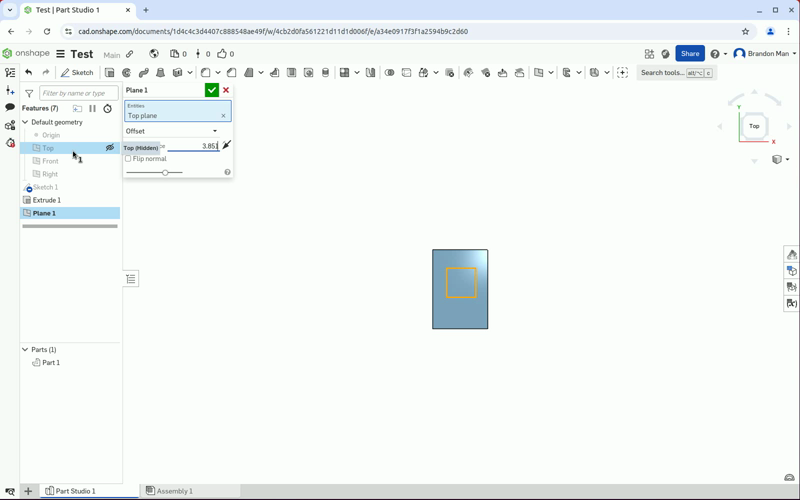
key(enter, 2)
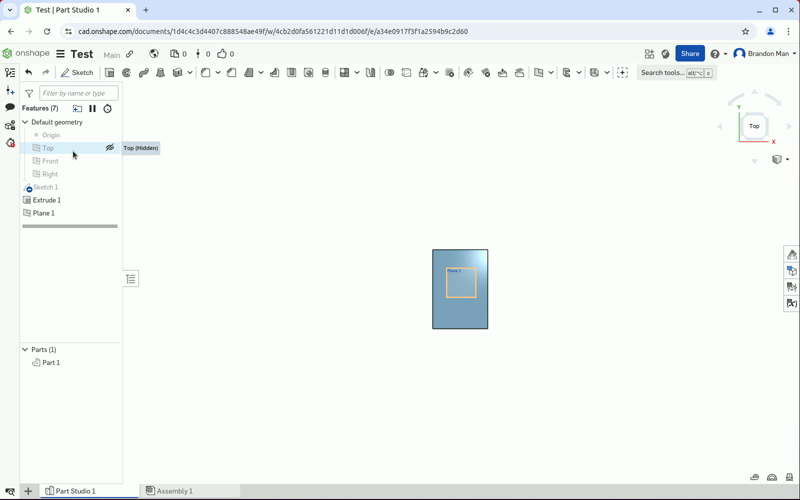
key(shift+s)
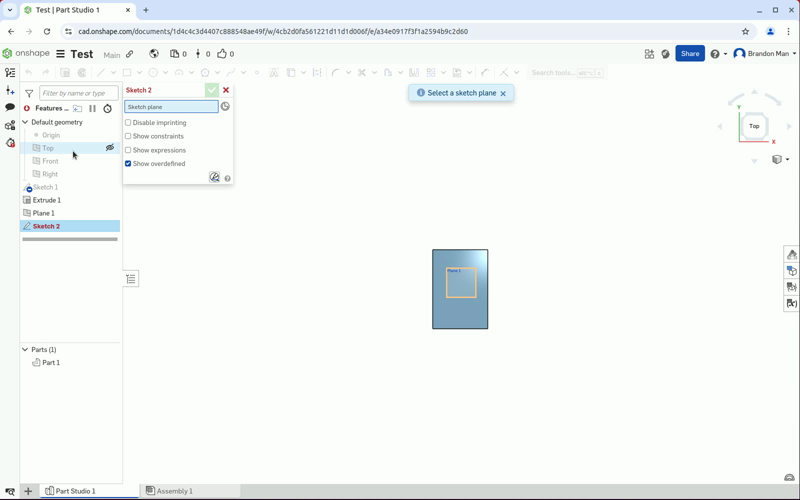
mouse_move(73, 215)
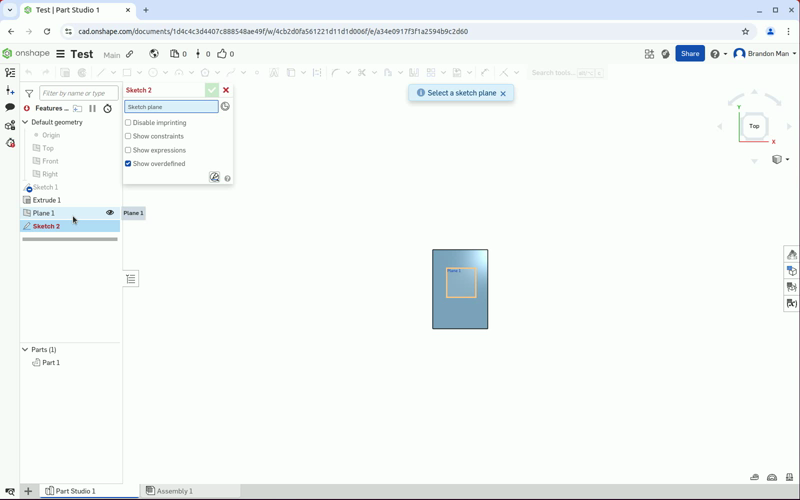
click(73, 215)
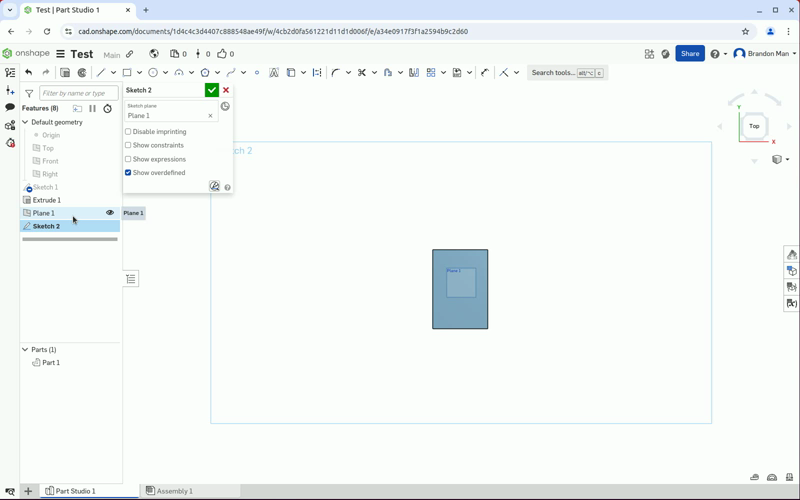
mouse_move(73, 352)
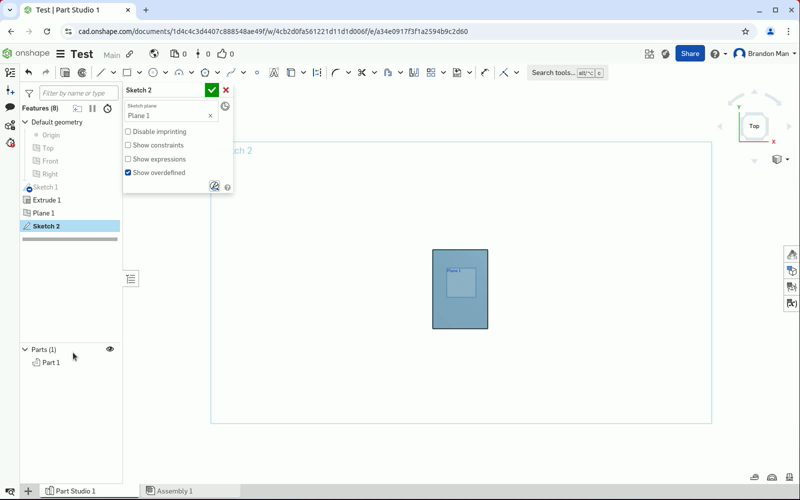
key(y)
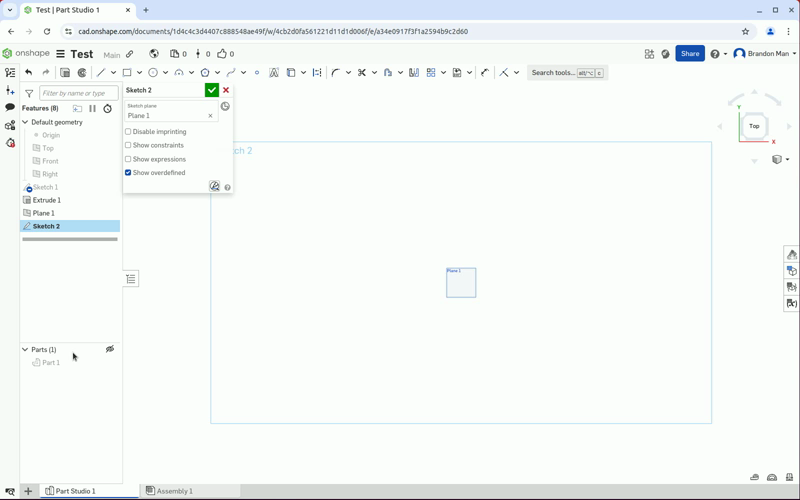
key(c)
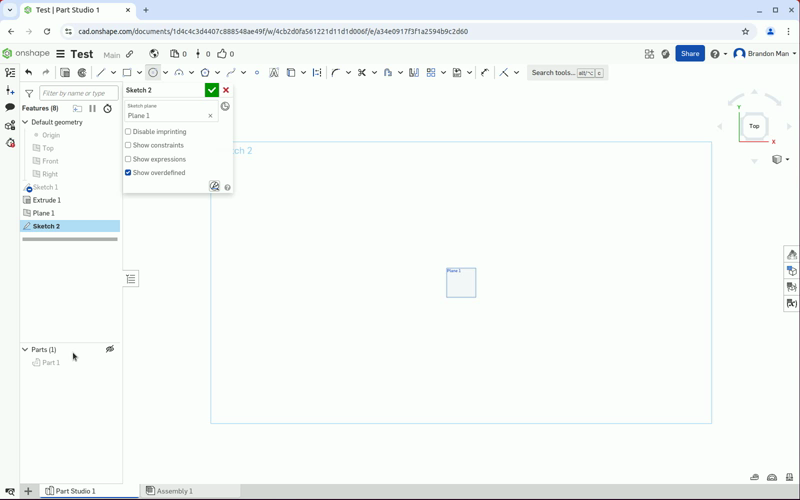
key_down(shift)
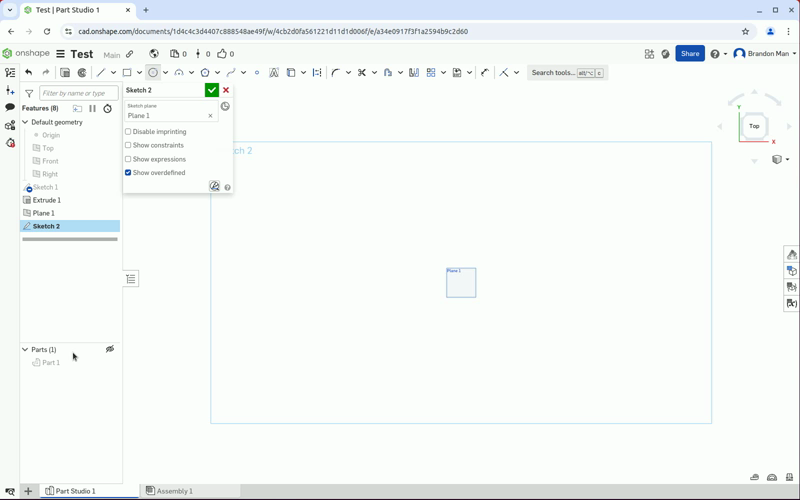
mouse_move(461, 282)
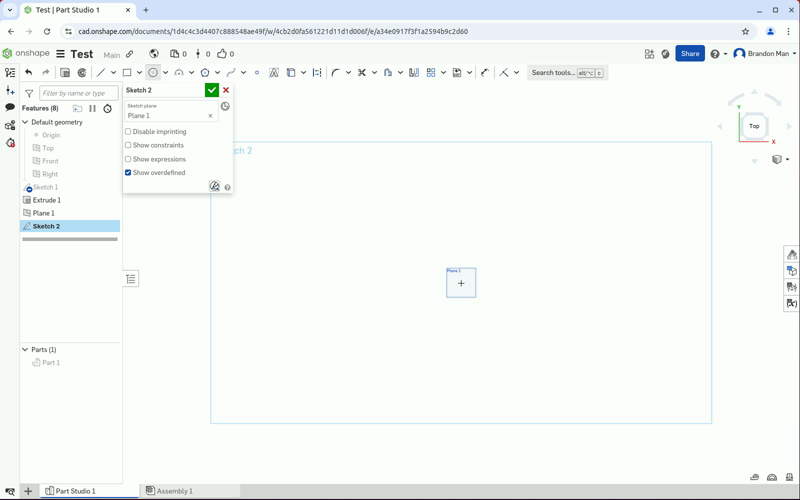
click(461, 282)
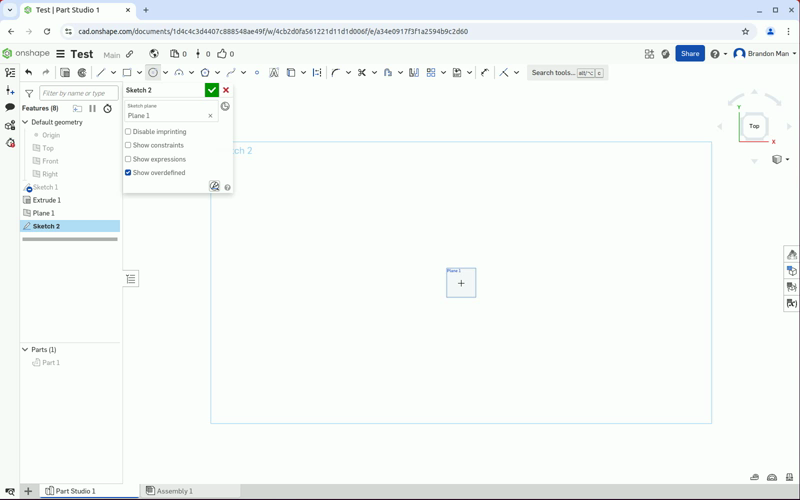
key_up(shift)
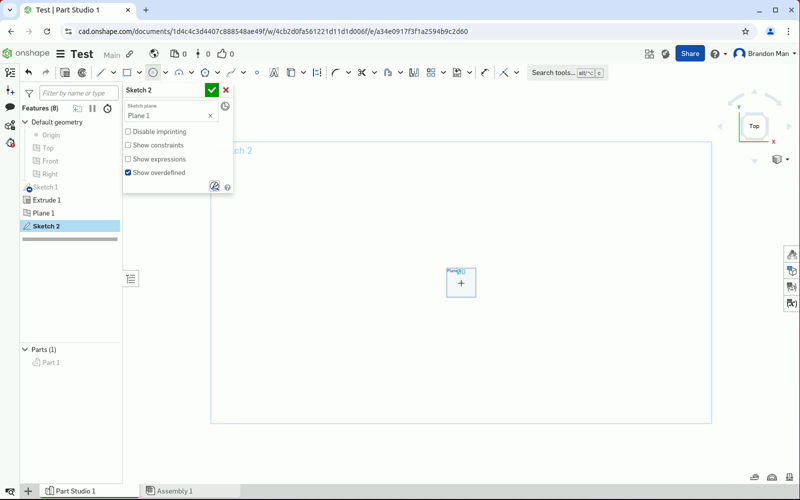
mouse_move(485, 282)
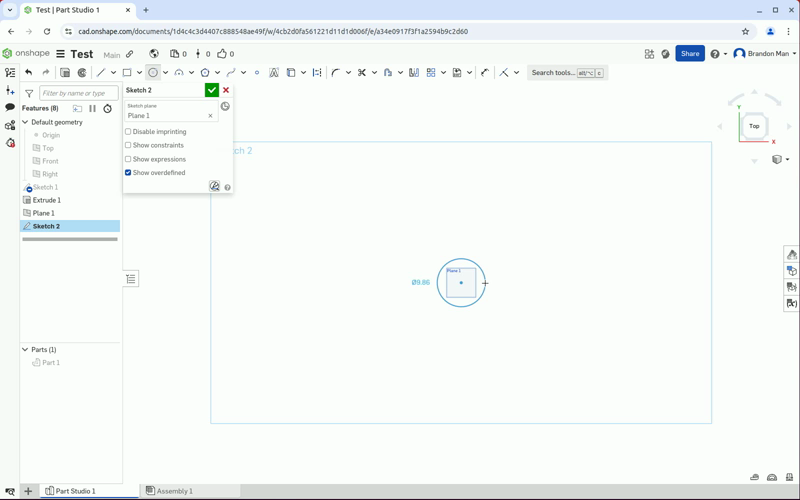
click(485, 282)
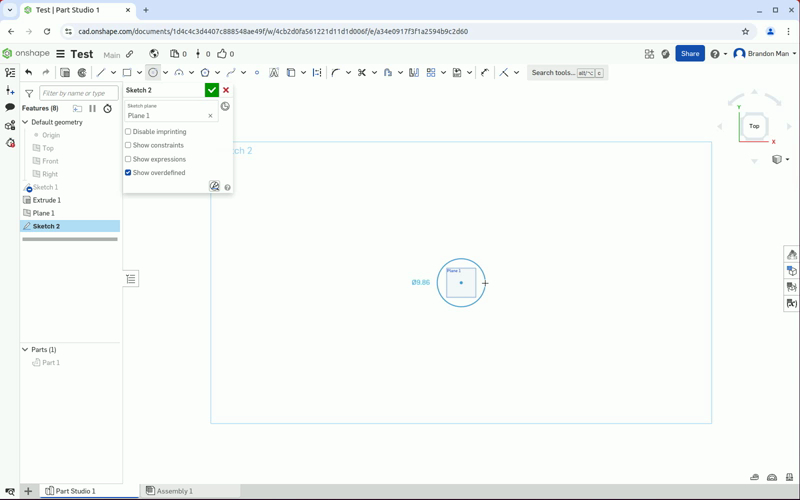
key(esc)
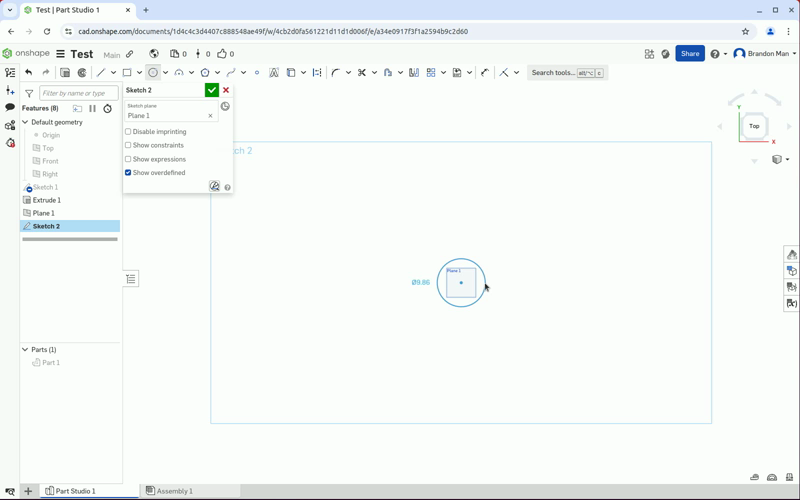
mouse_move(473, 283)
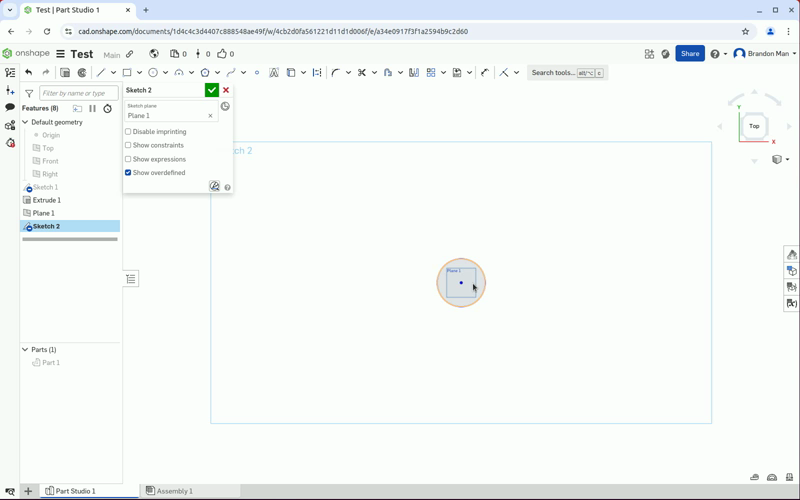
click(473, 283)
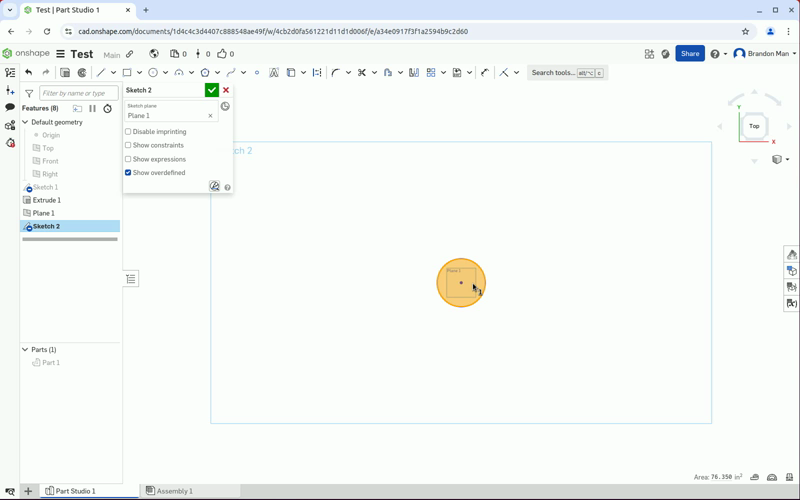
mouse_move(73, 352)
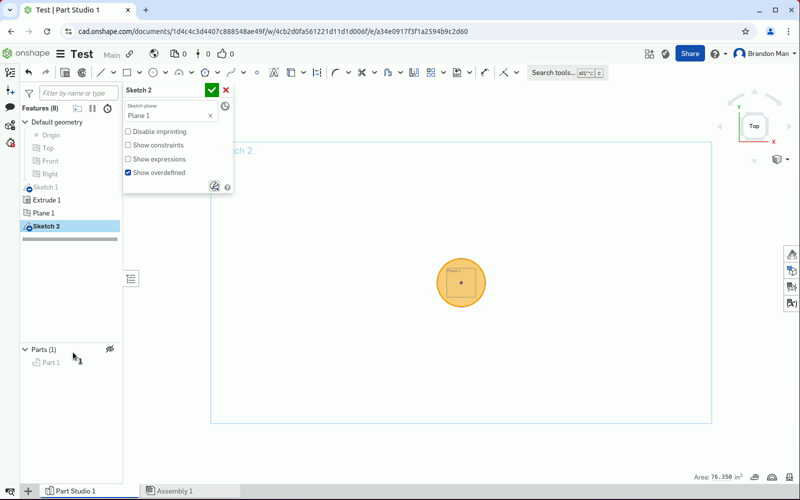
key(shift+y)
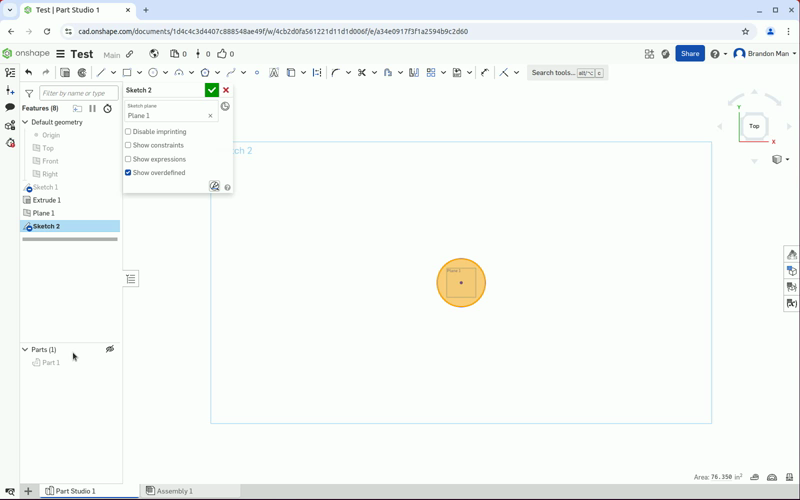
key(shift+e)
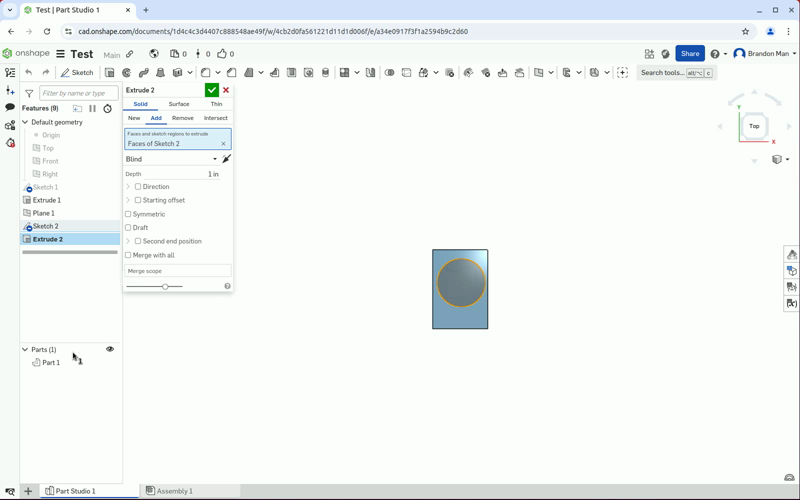
mouse_move(143, 106)
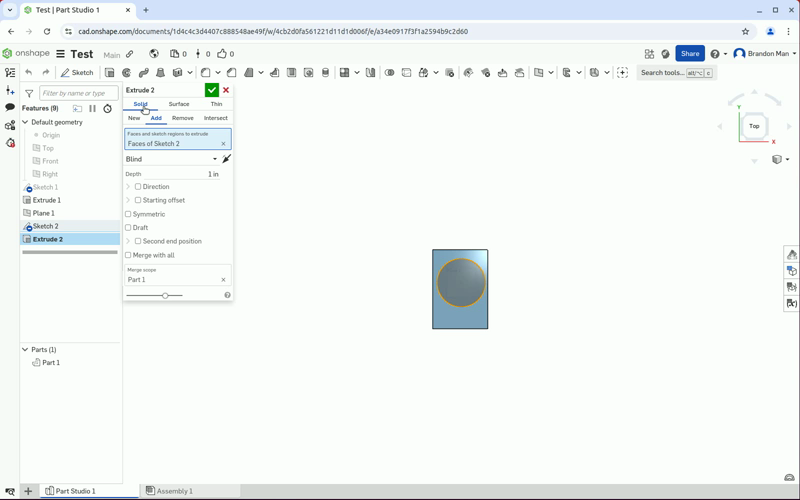
click(143, 106)
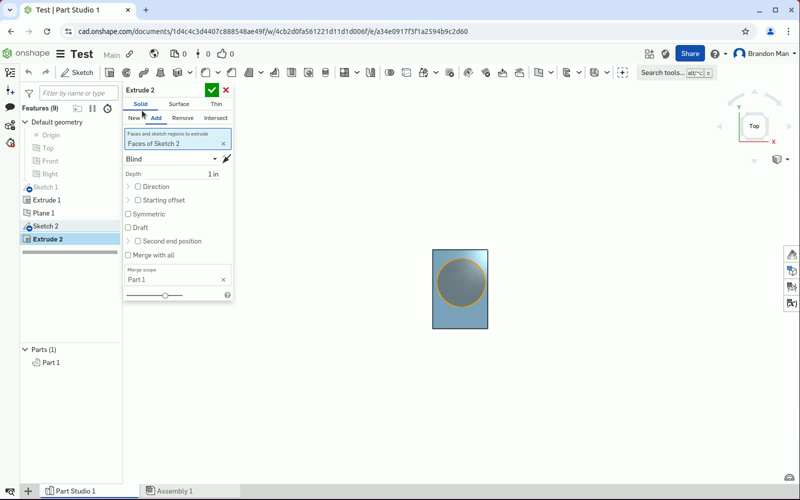
mouse_move(137, 120)
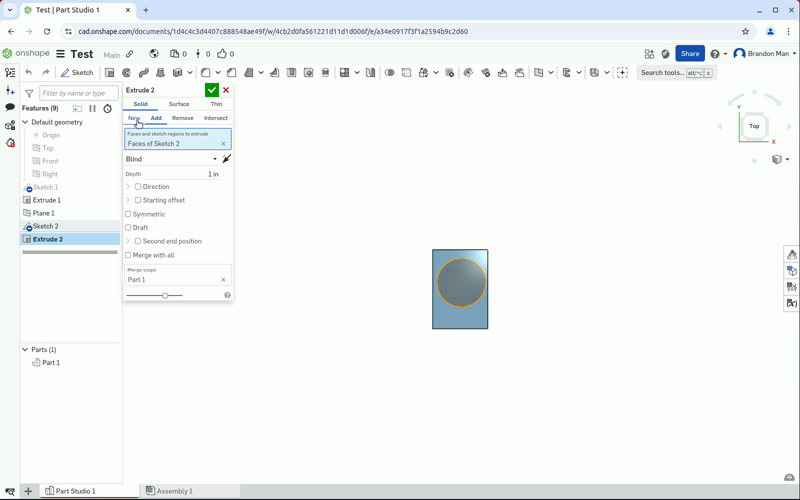
click(137, 120)
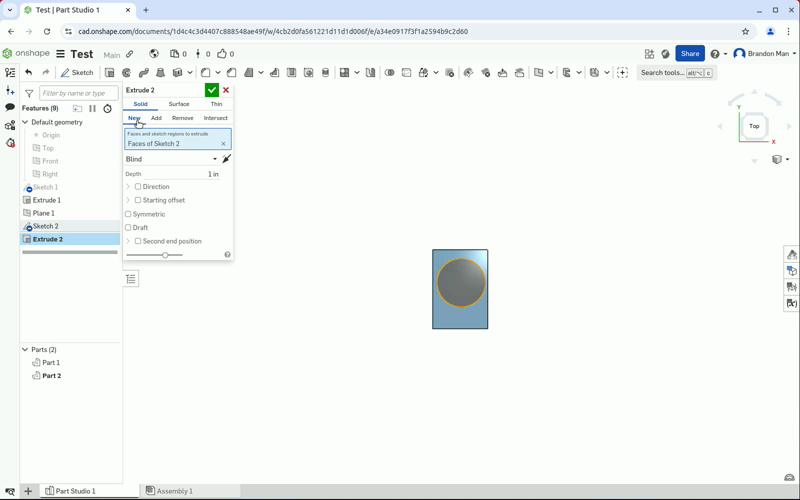
key(tab, 4)
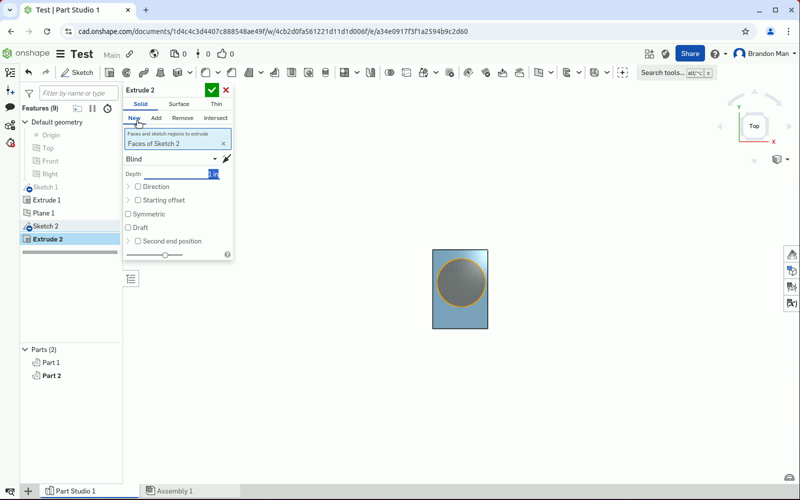
text(1.926)
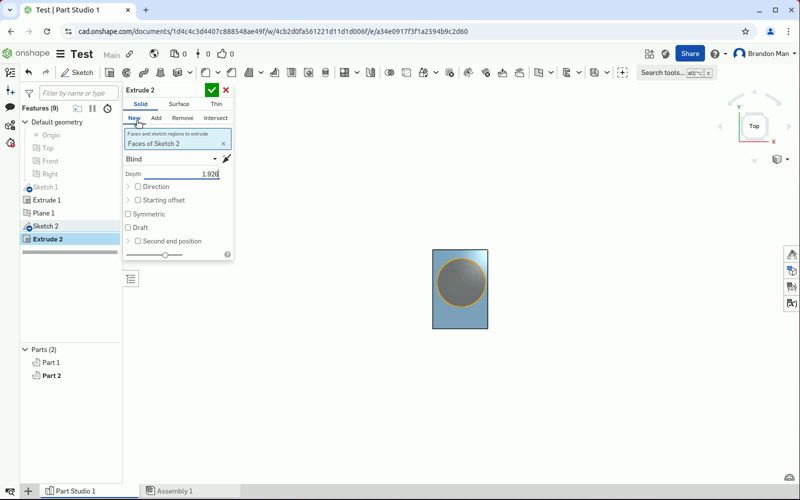
key(enter)
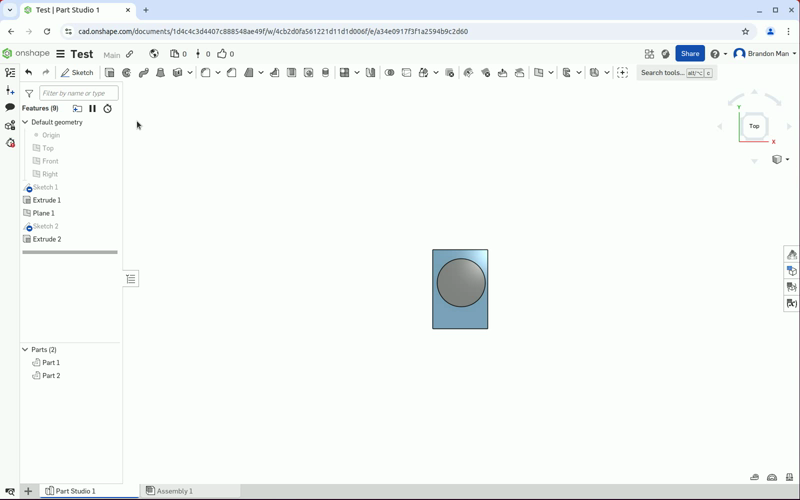
key(shift+h)
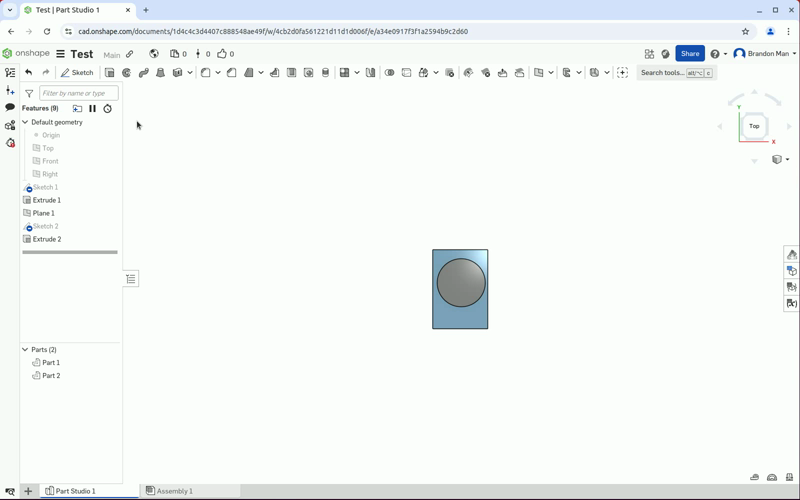
key(shift+h)
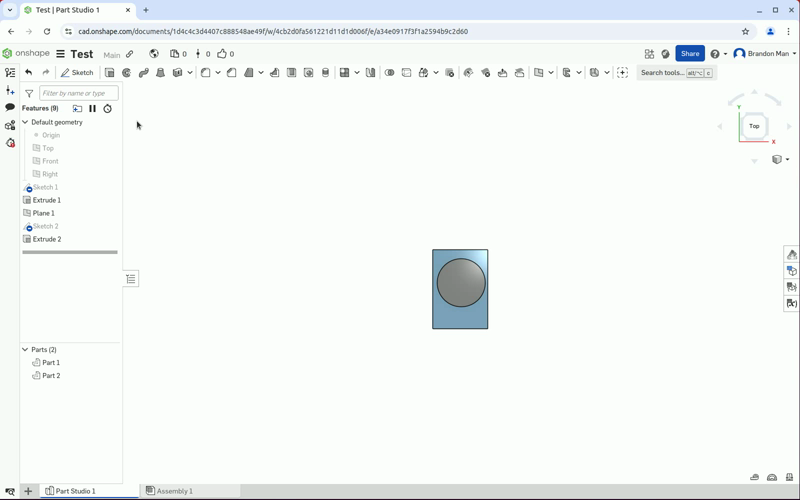
mouse_move(73, 189)
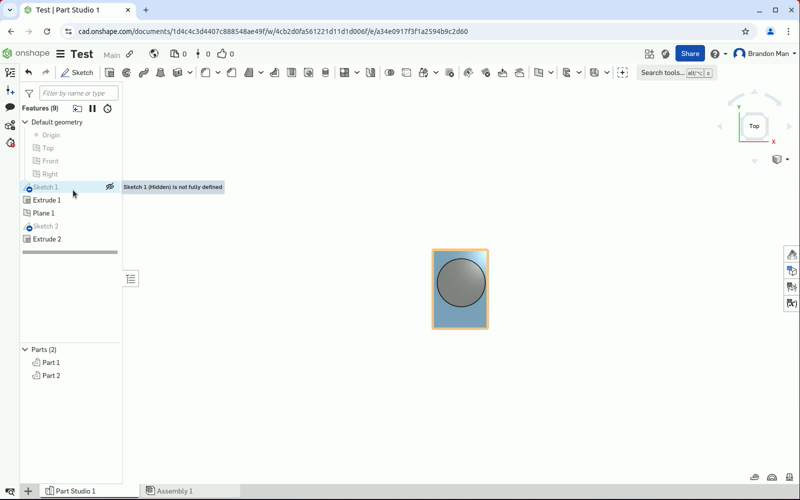
click(73, 189)
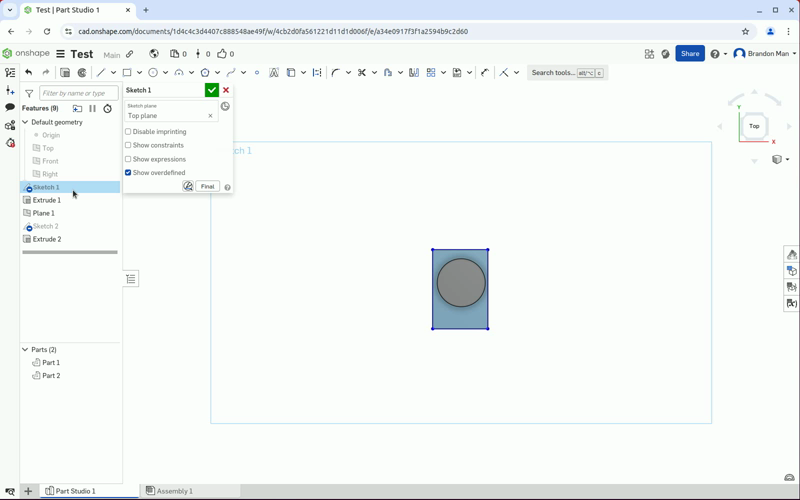
mouse_move(229, 92)
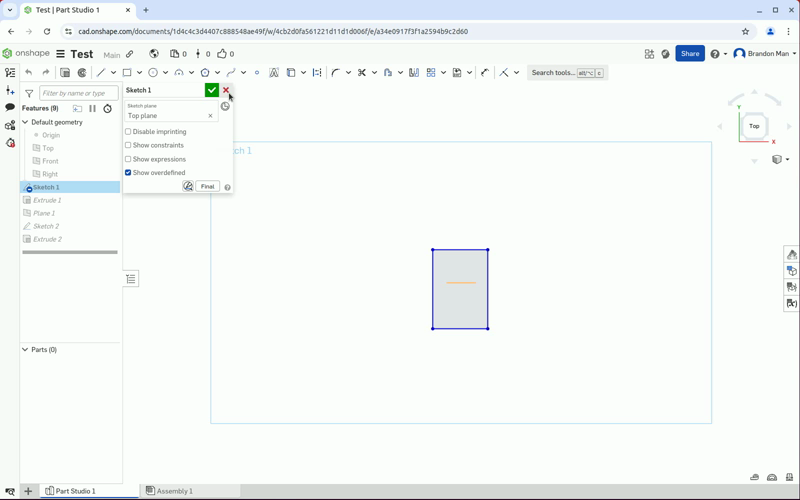
click(229, 92)
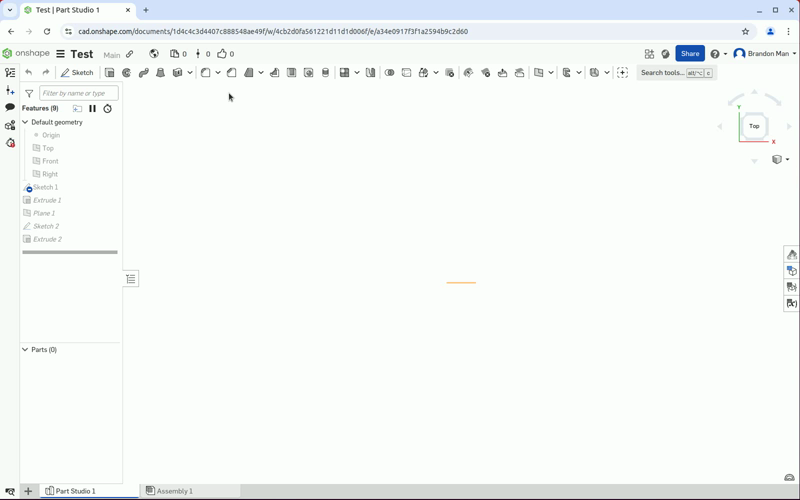
key(shift+s)
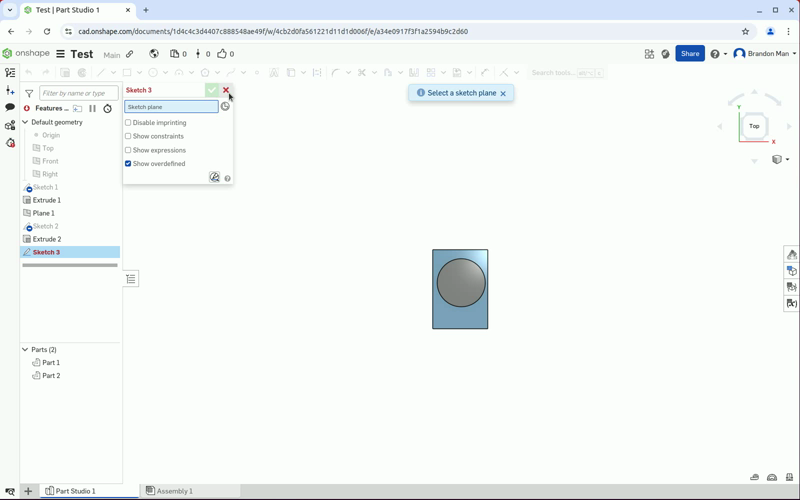
mouse_move(73, 215)
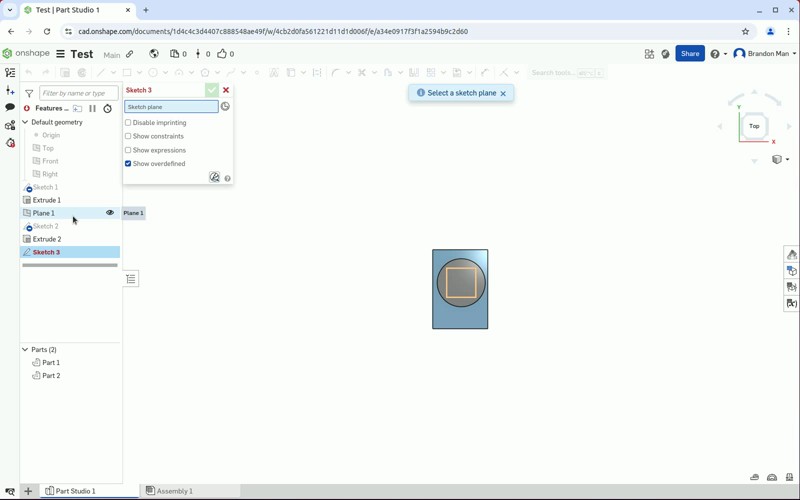
click(73, 215)
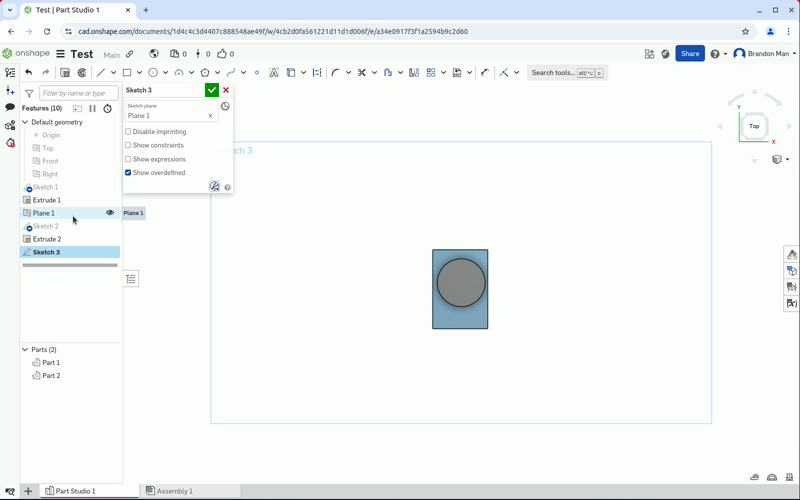
mouse_move(73, 352)
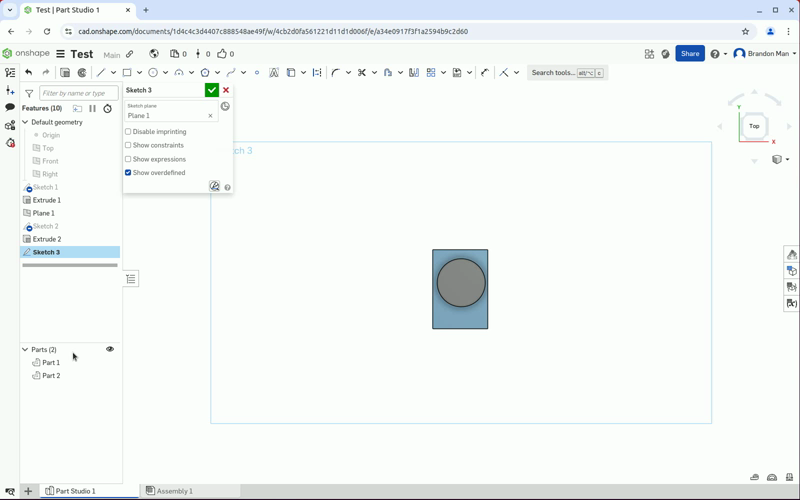
key(y)
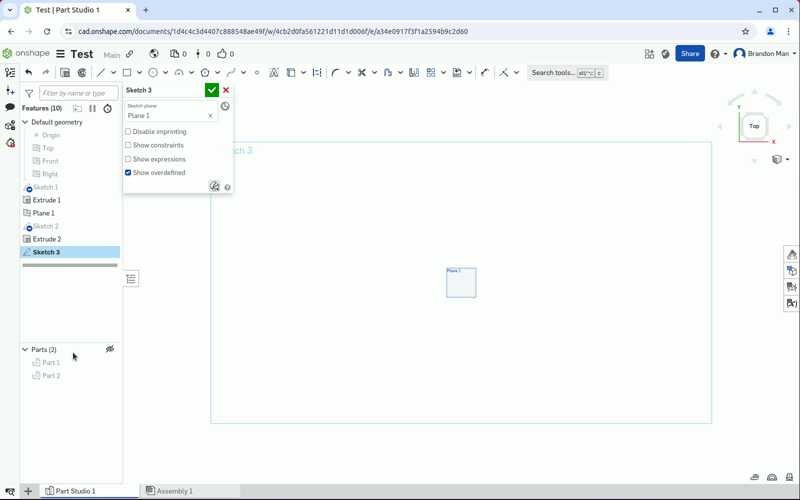
key(l)
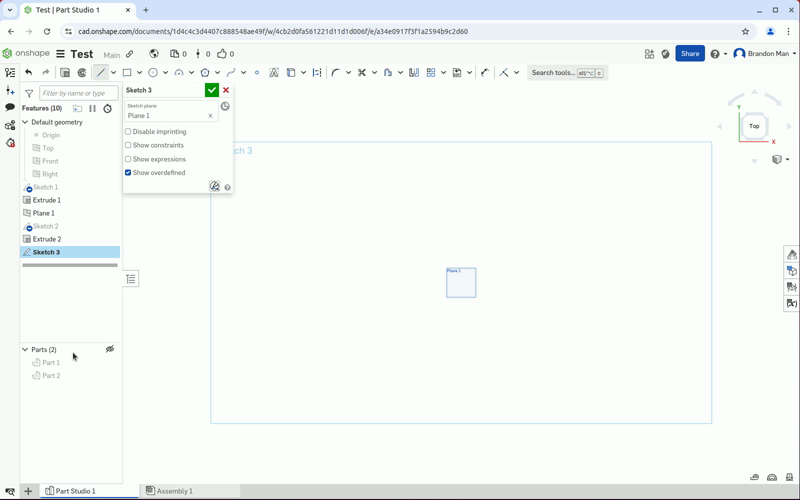
key_down(shift)
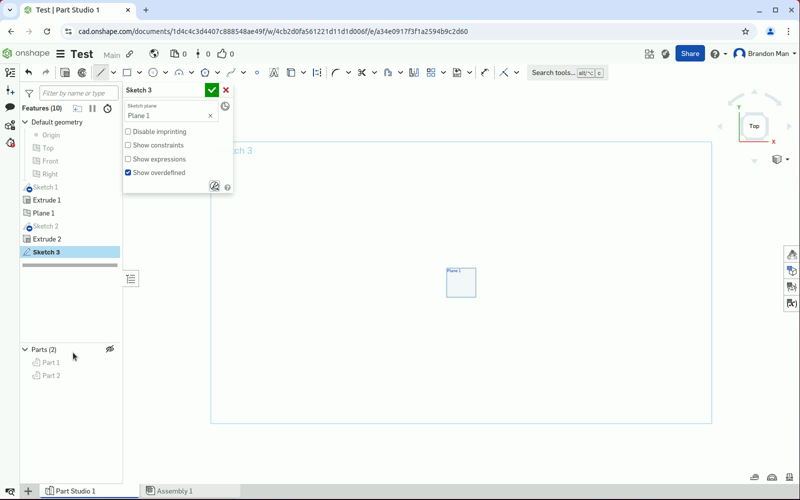
mouse_move(454, 311)
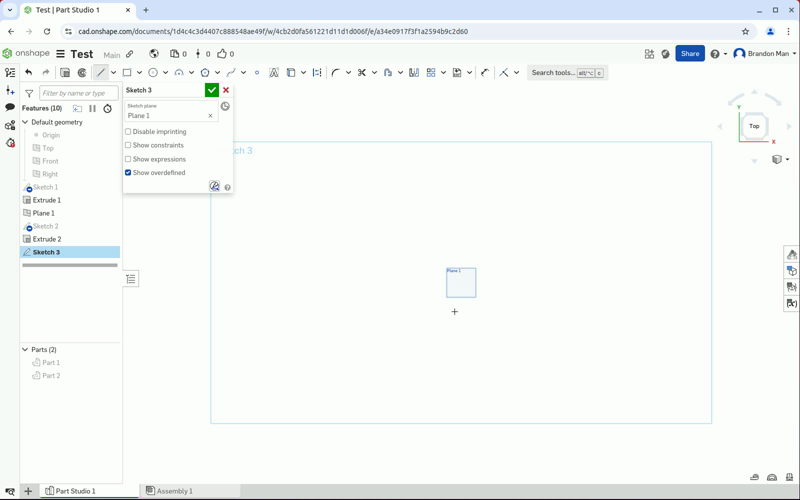
click(454, 311)
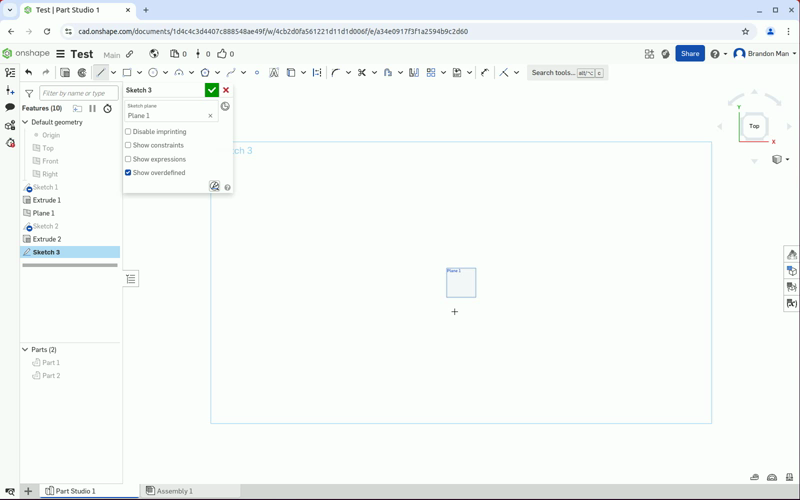
key_up(shift)
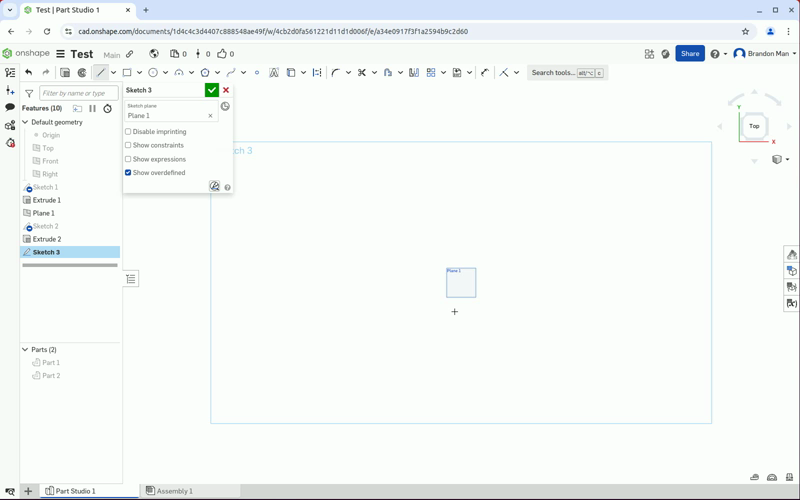
key_down(shift)
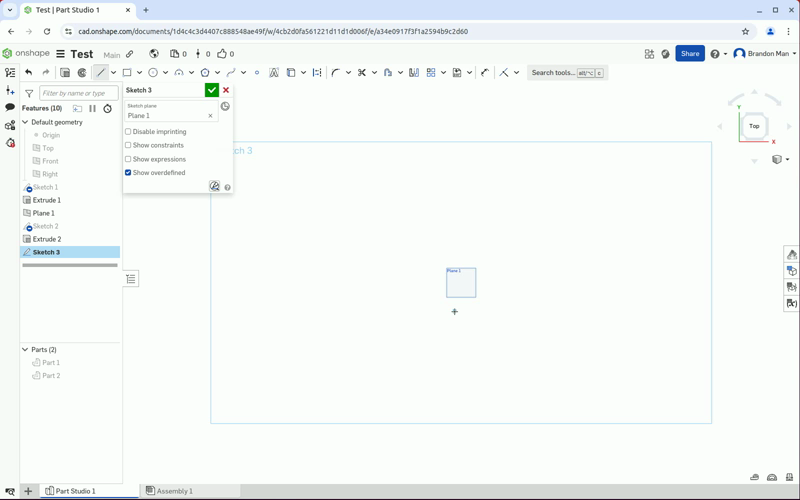
mouse_move(484, 311)
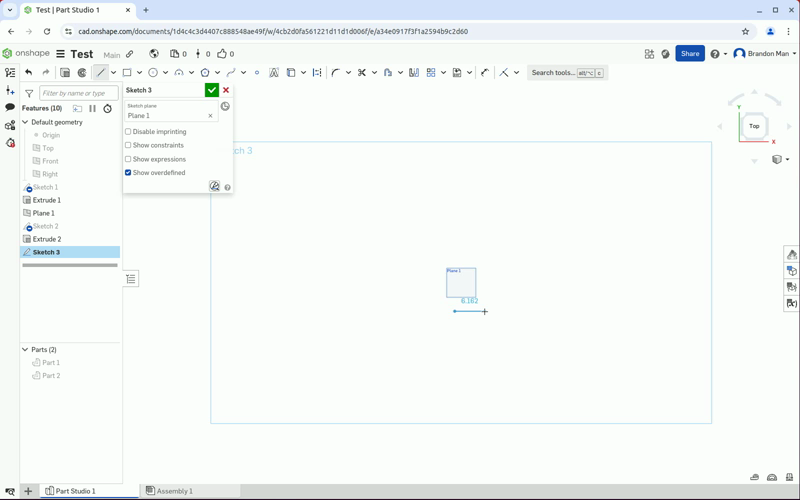
mouse_move(467, 311)
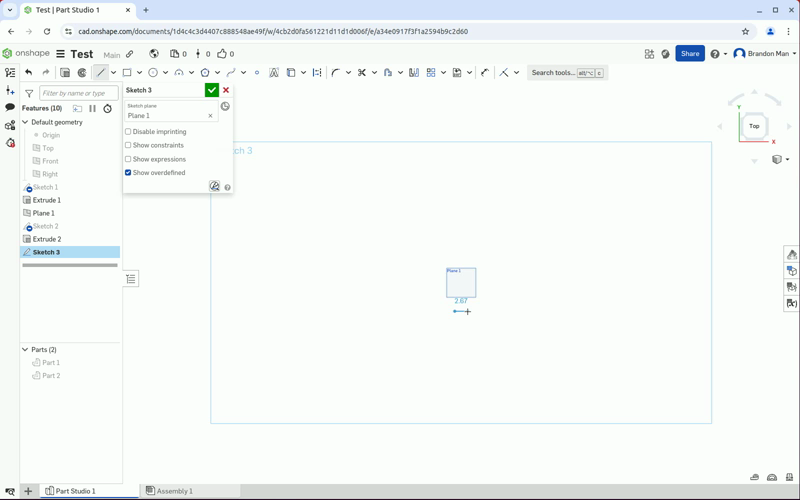
click(467, 311)
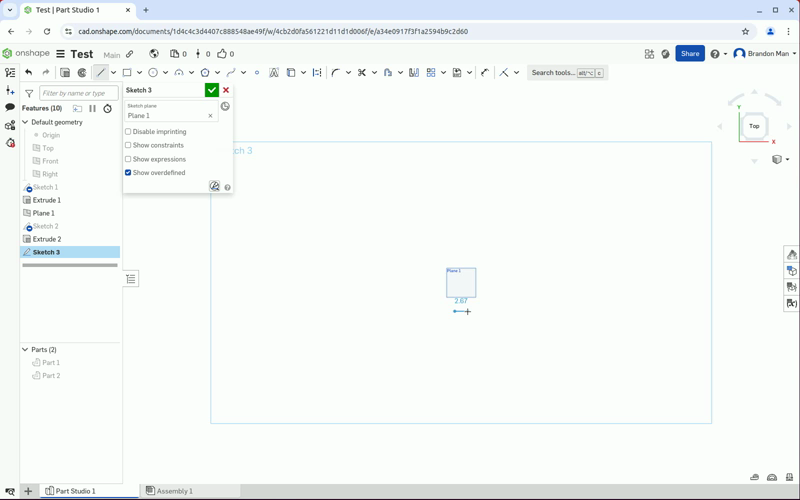
key_up(shift)
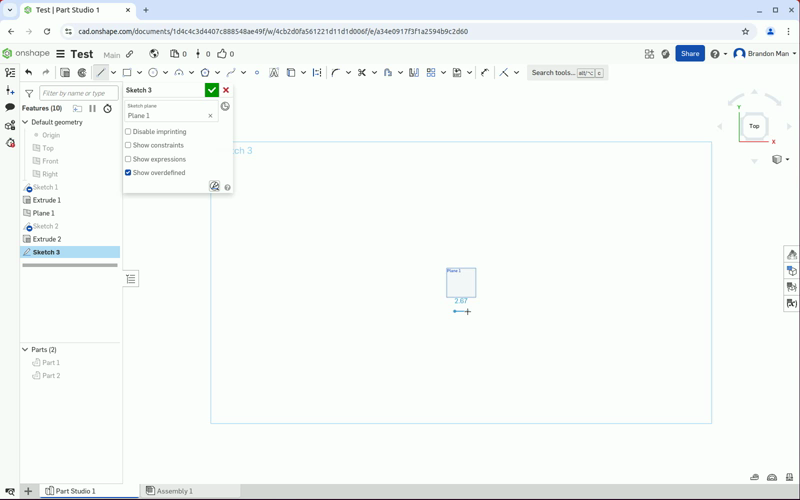
key_down(shift)
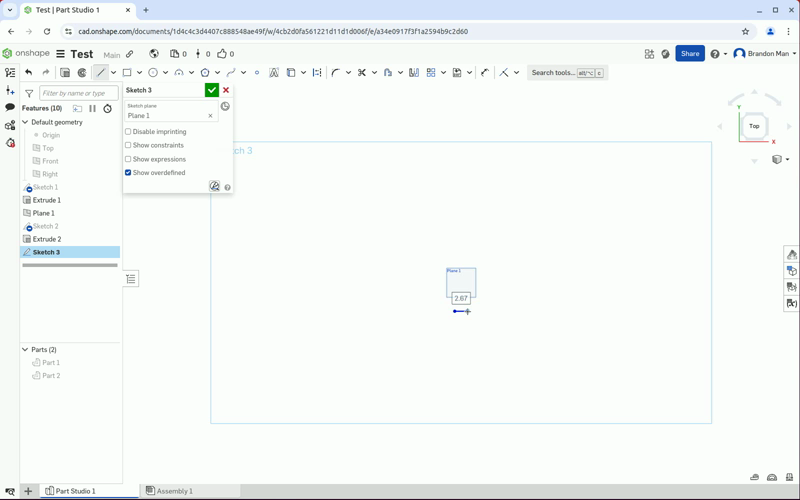
mouse_move(497, 311)
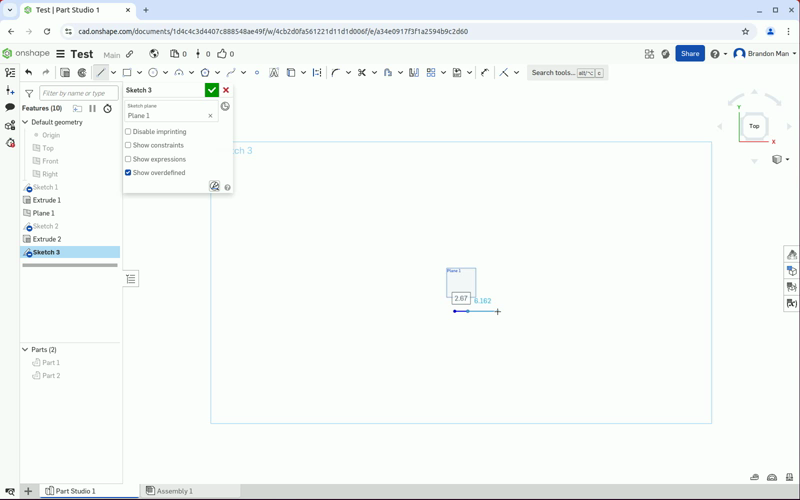
mouse_move(467, 305)
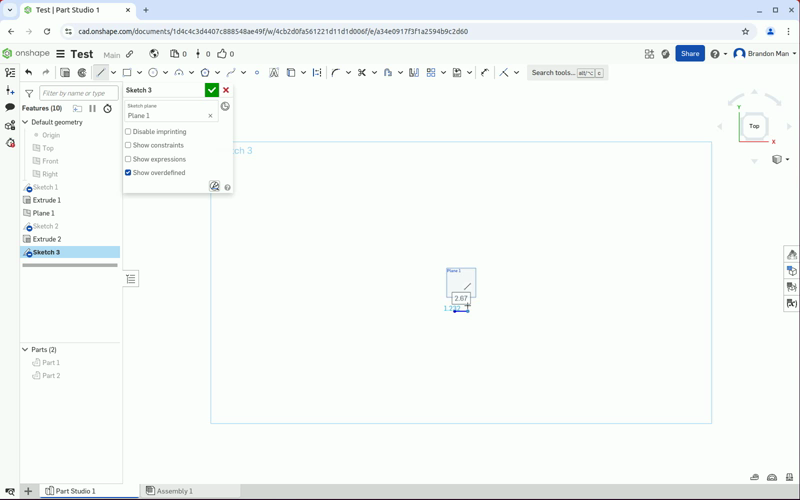
scroll(6)
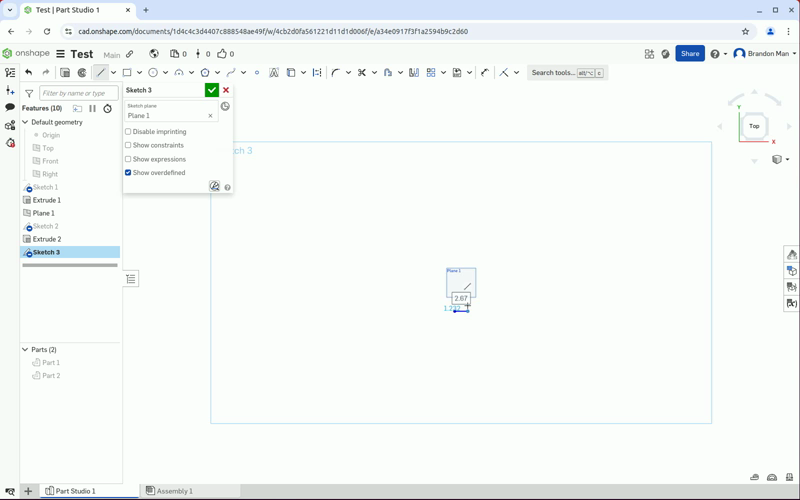
scroll(6)
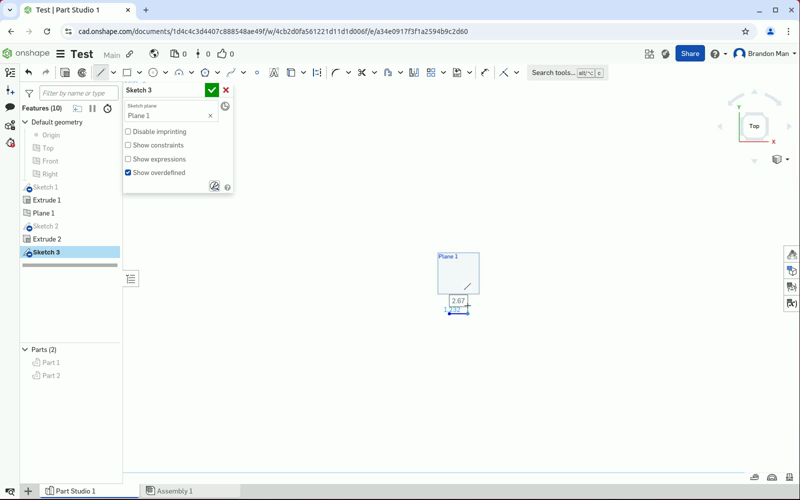
scroll(6)
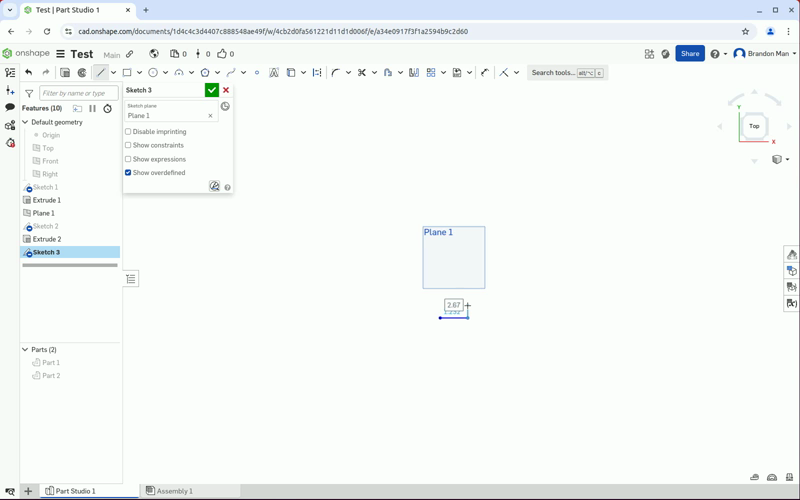
scroll(6)
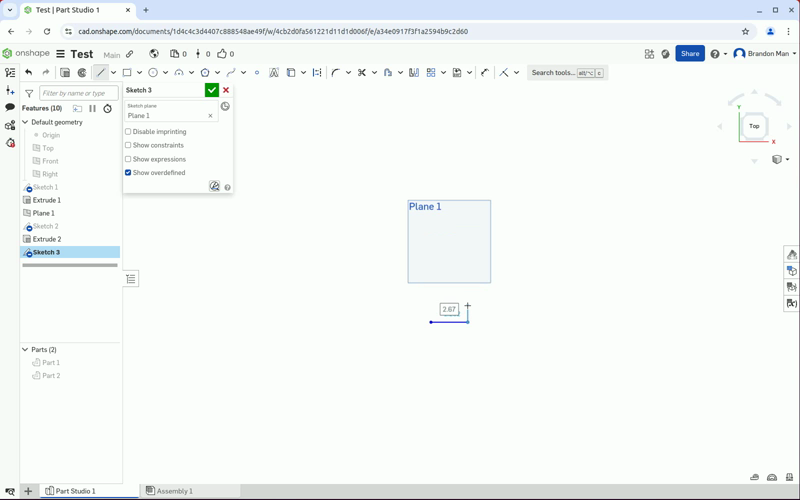
scroll(6)
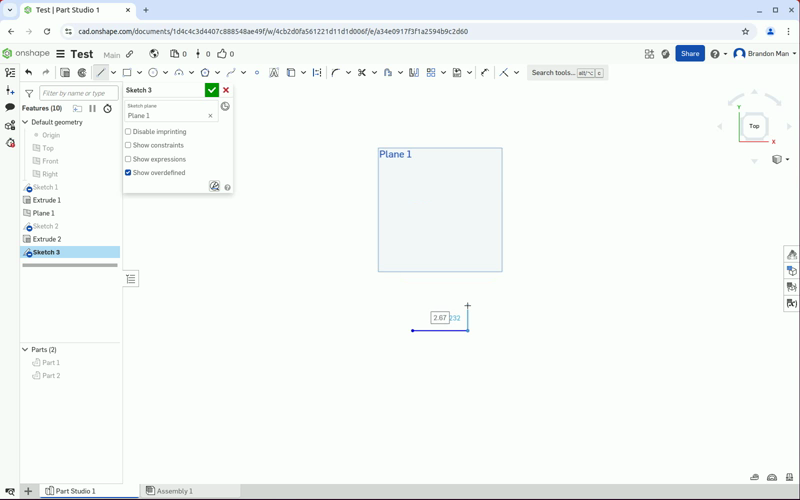
scroll(6)
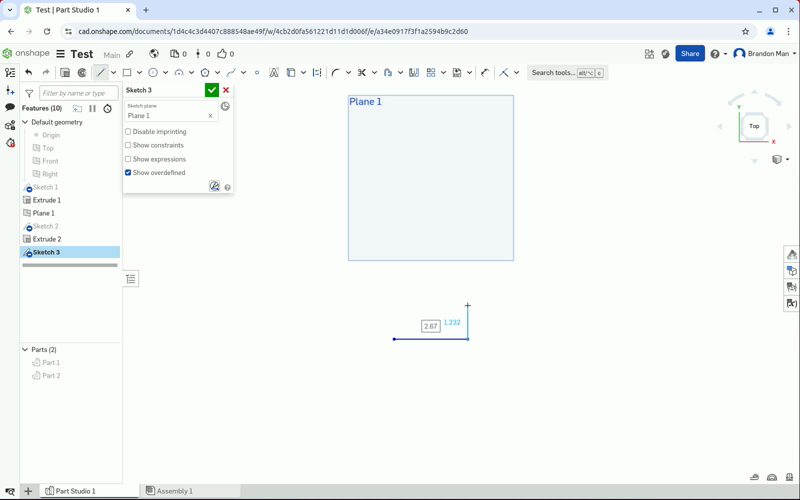
scroll(6)
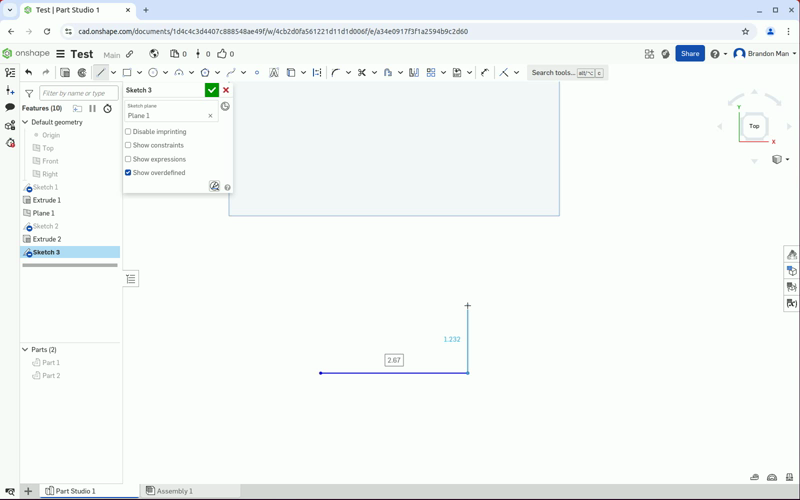
click(467, 305)
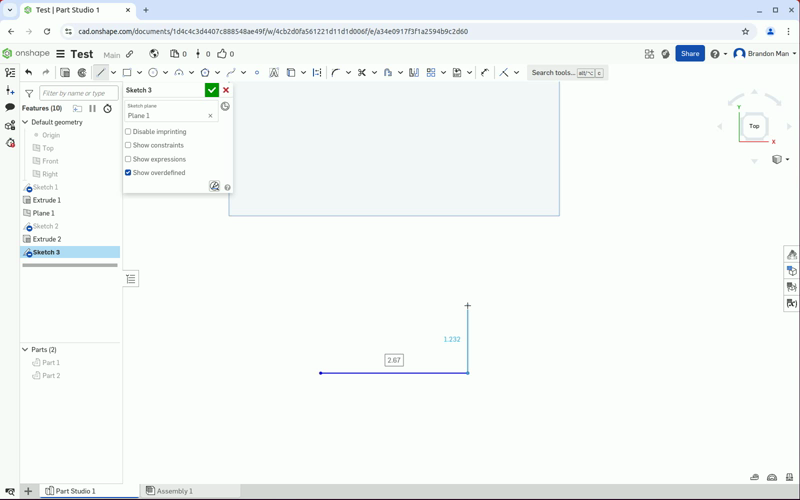
scroll(-6)
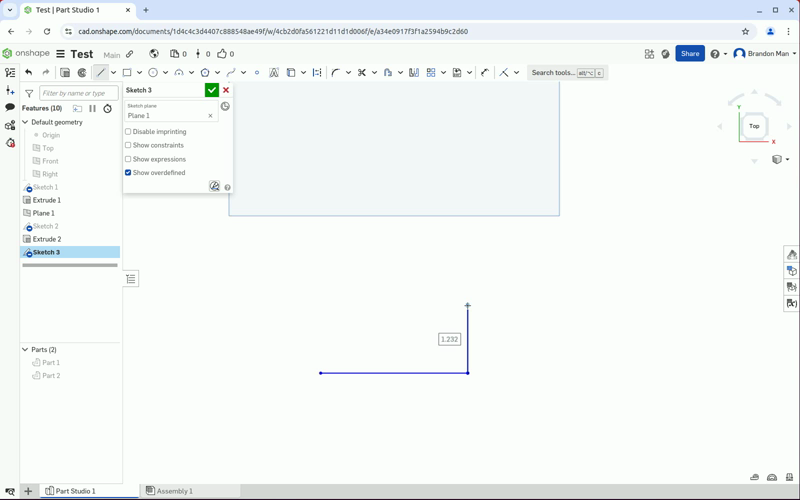
scroll(-6)
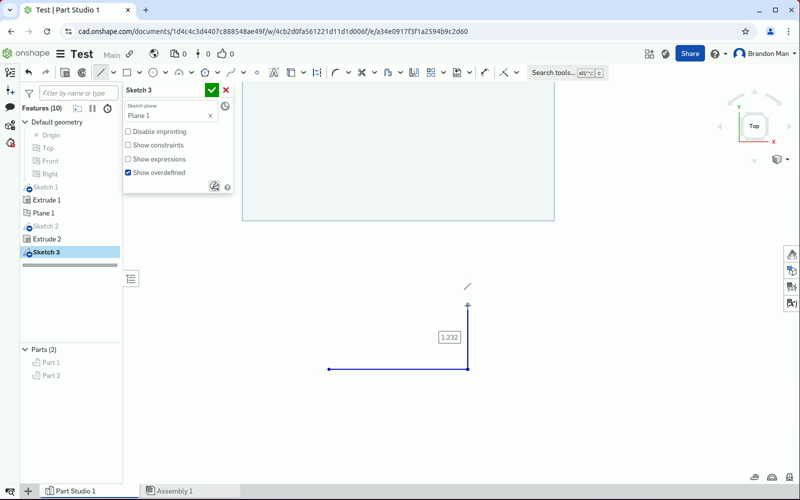
scroll(-6)
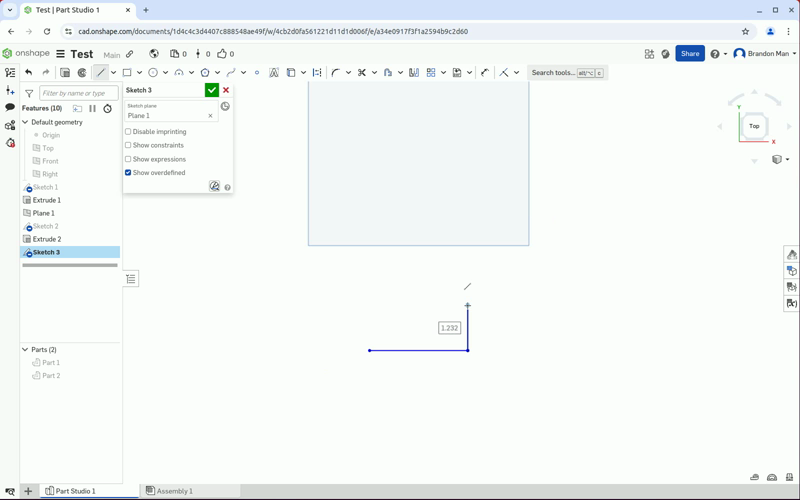
scroll(-6)
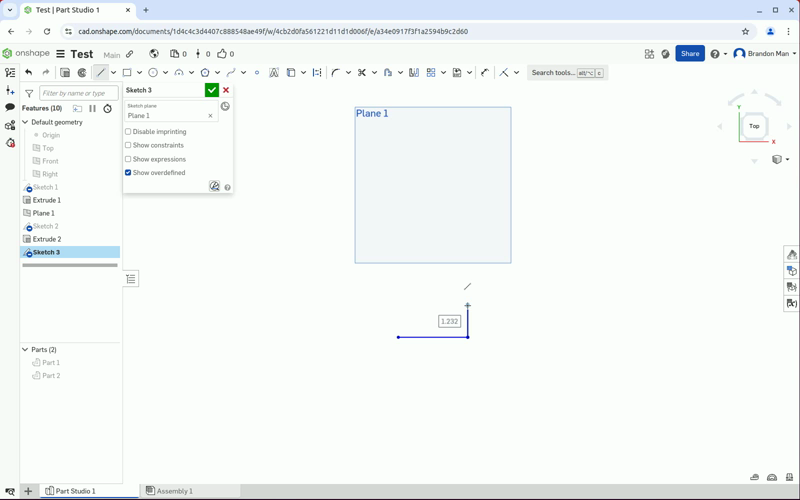
scroll(-6)
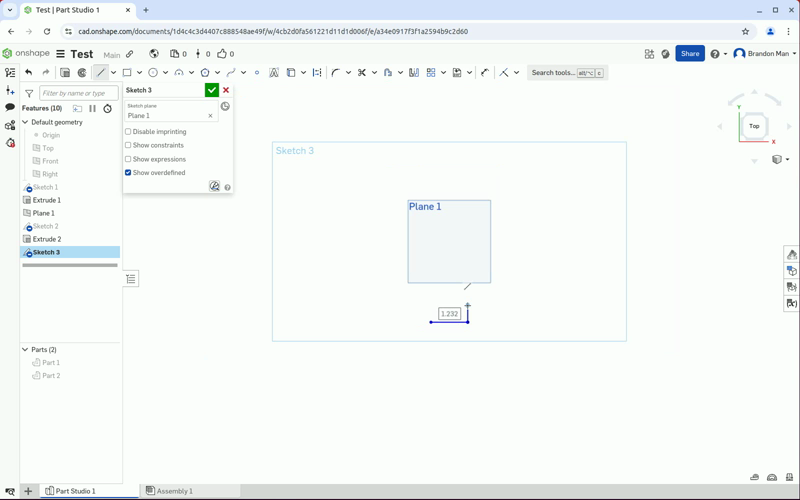
scroll(-6)
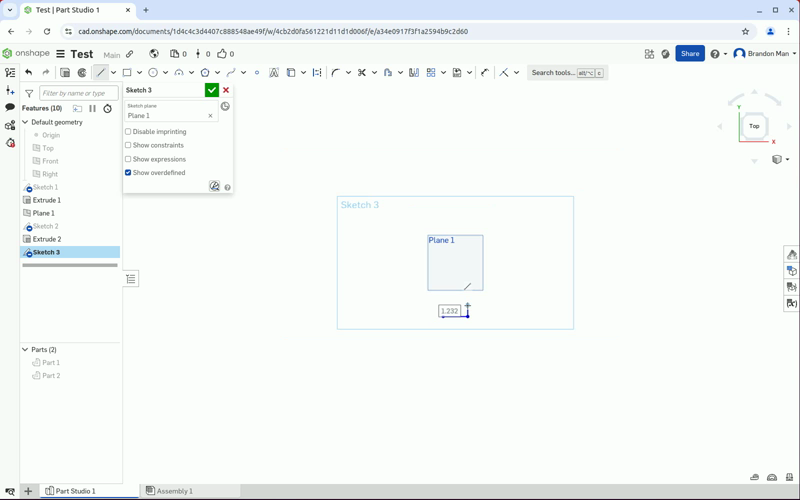
scroll(-6)
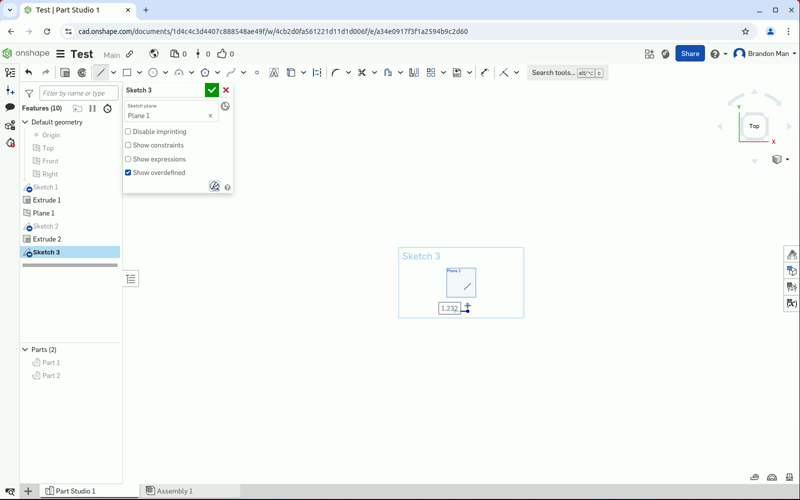
key_up(shift)
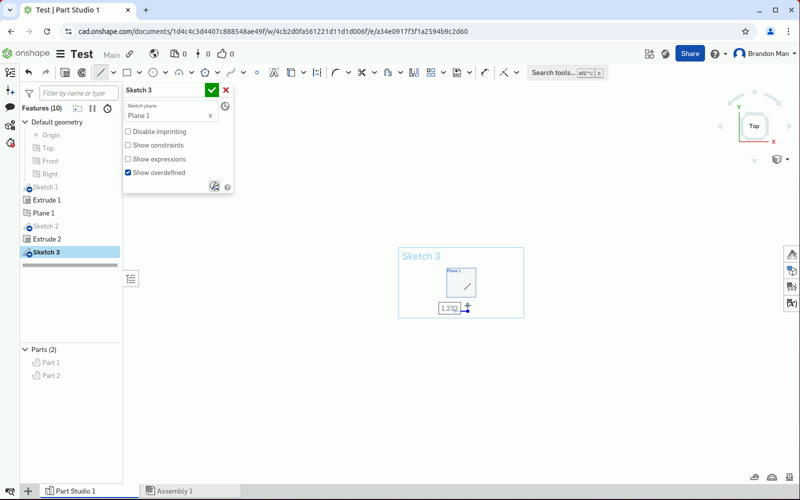
key(esc)
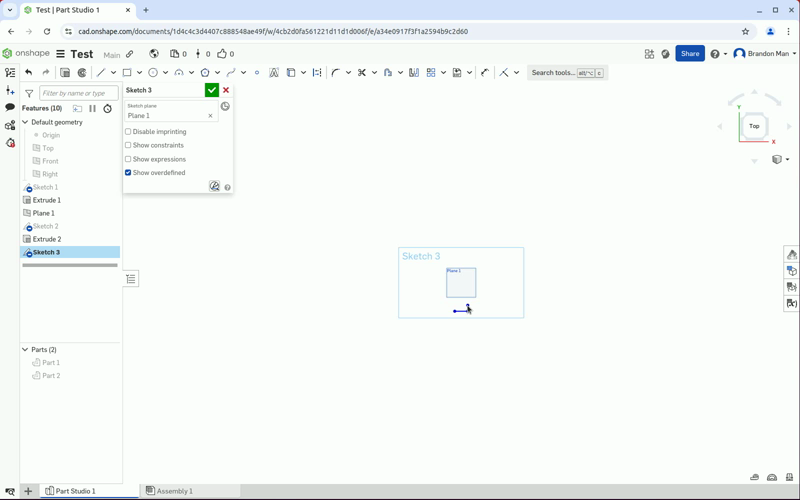
key(a)
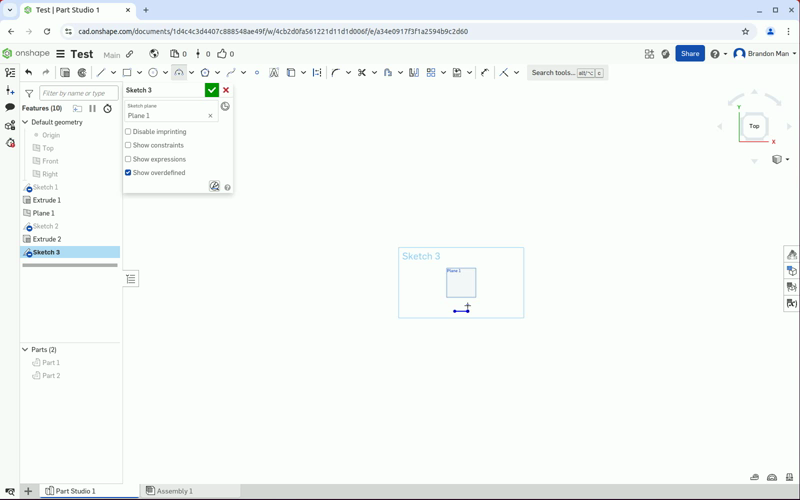
mouse_move(467, 305)
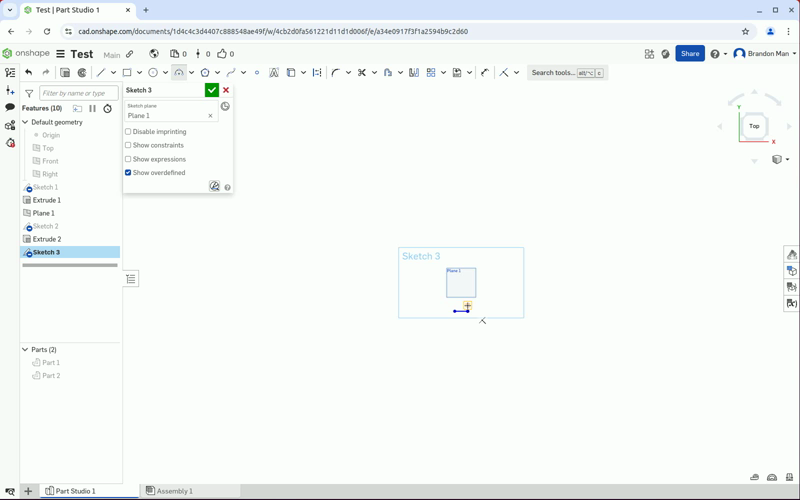
click(467, 305)
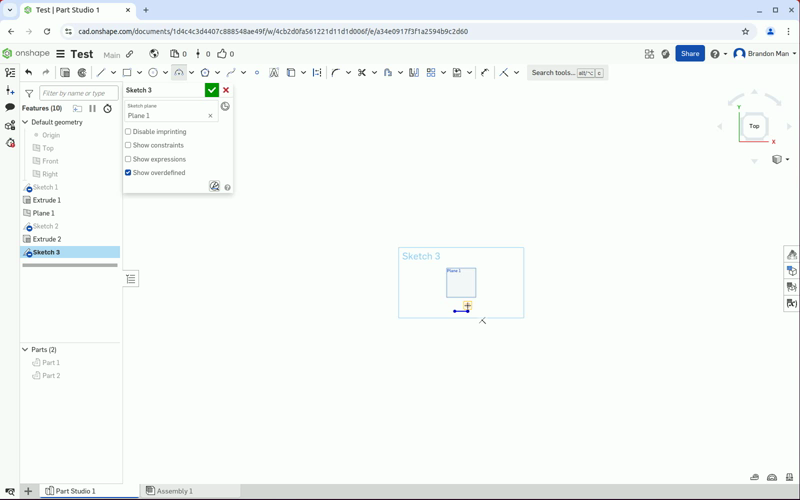
key_down(shift)
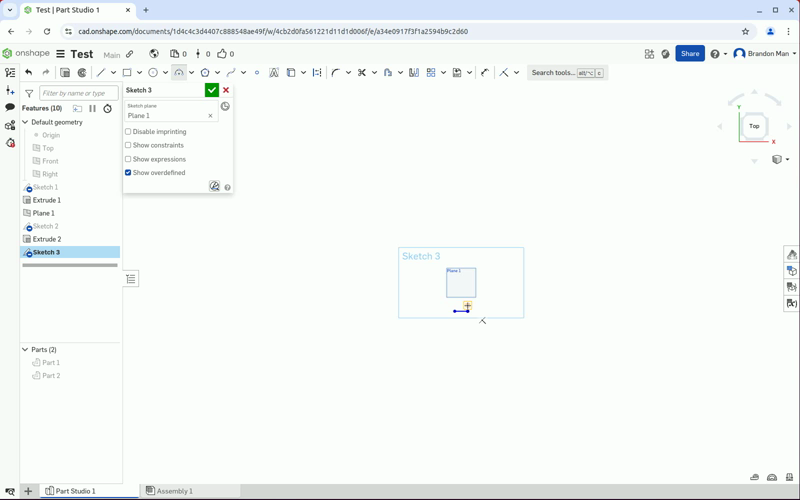
mouse_move(454, 305)
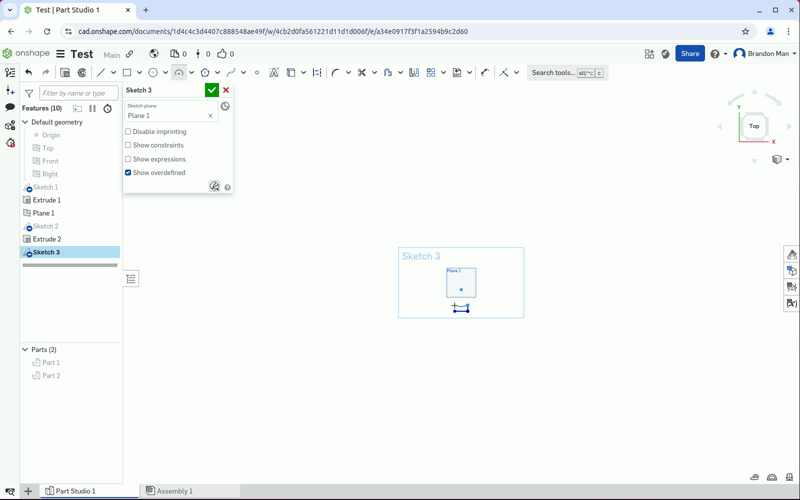
click(454, 305)
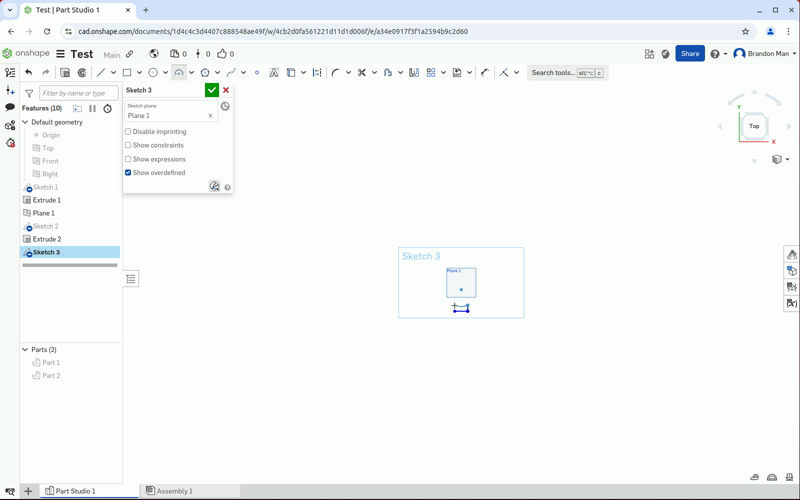
mouse_move(461, 306)
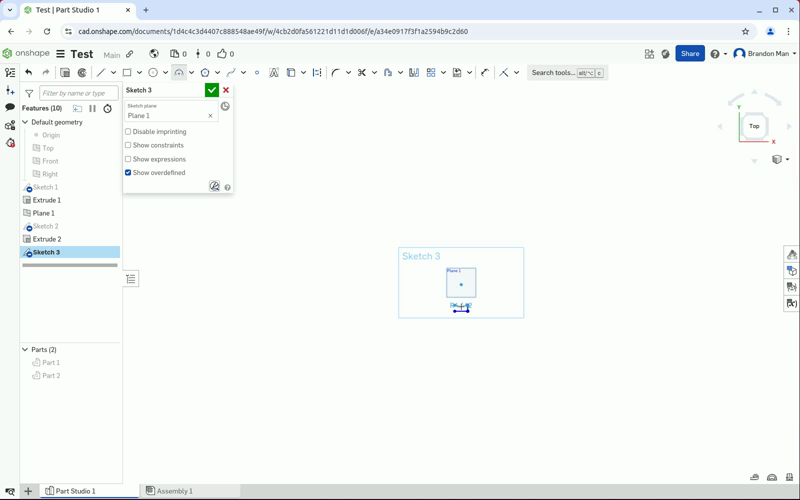
click(461, 306)
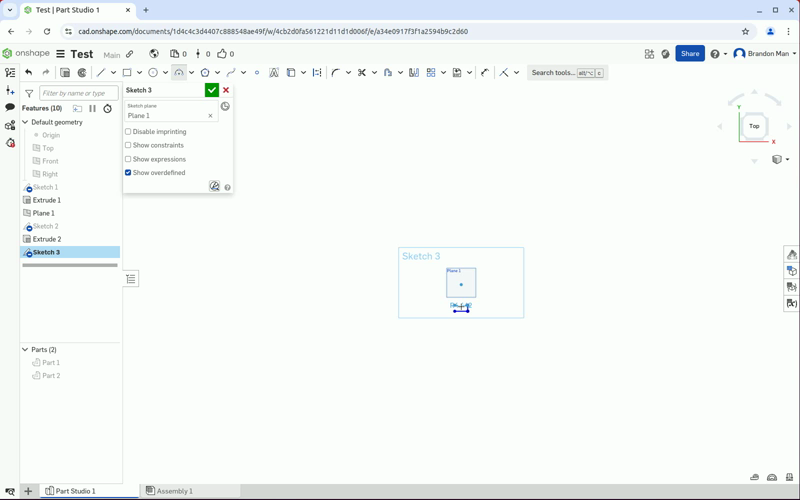
key_up(shift)
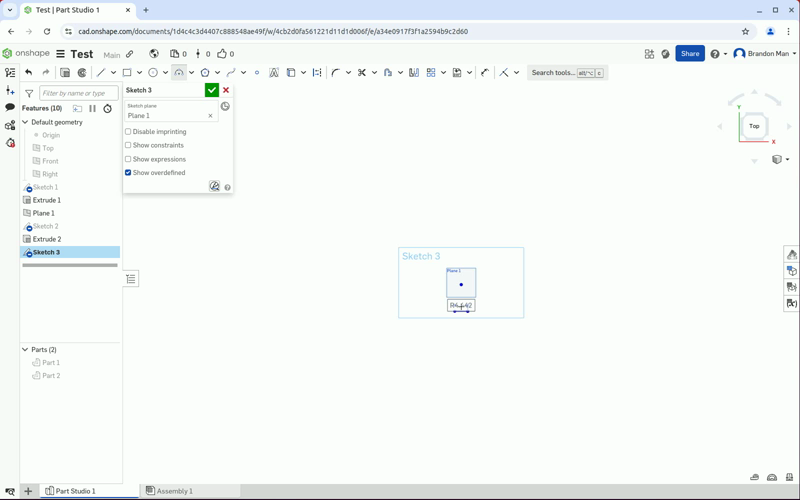
key(esc)
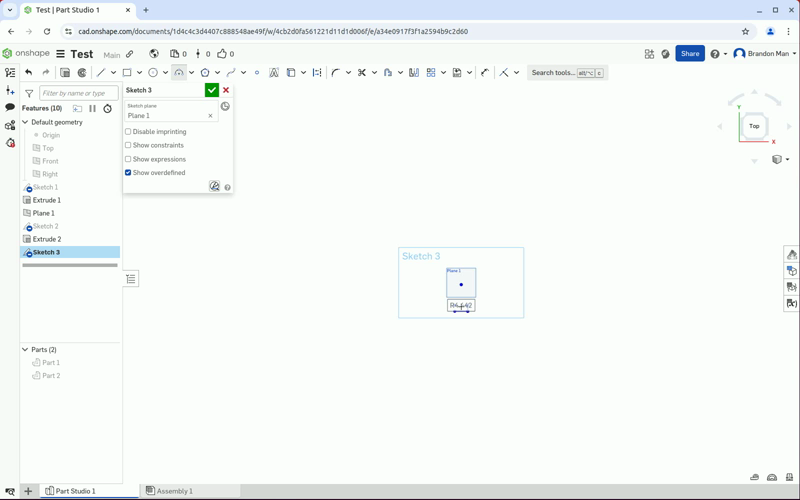
key(l)
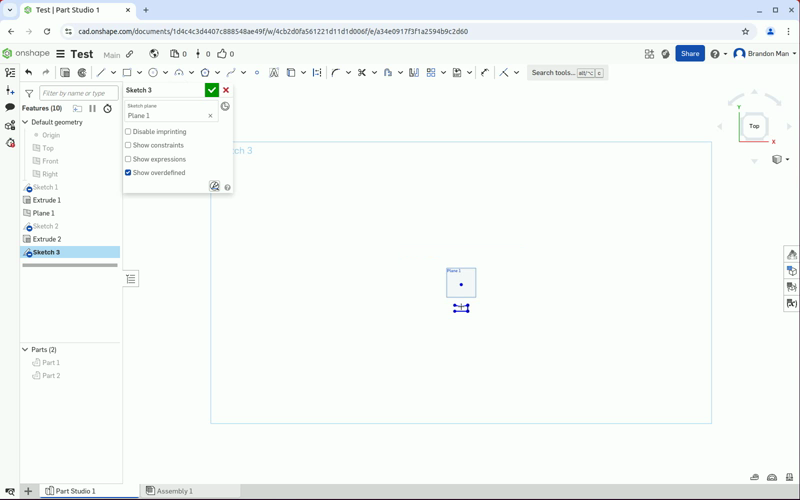
mouse_move(454, 305)
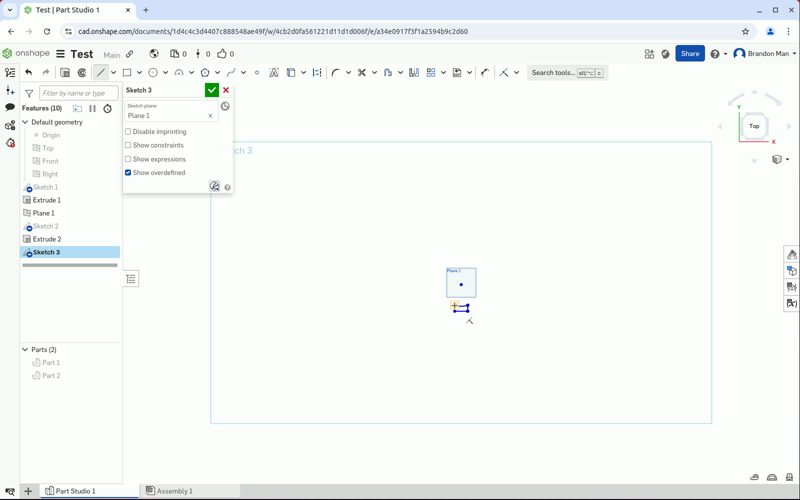
click(454, 305)
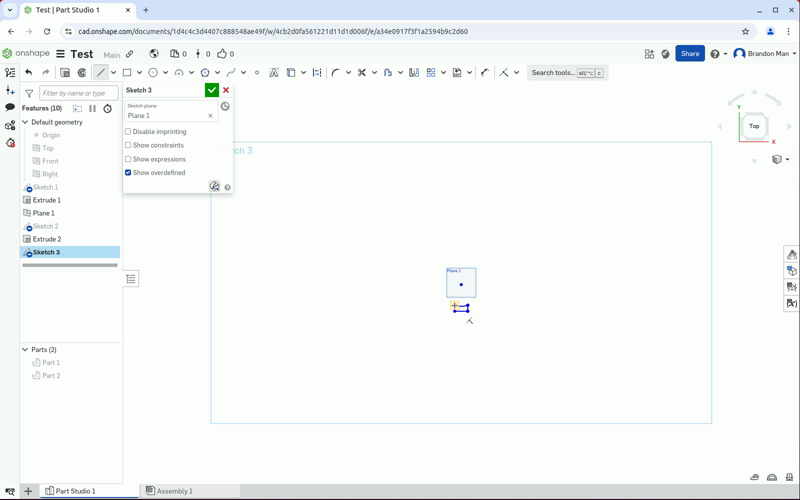
mouse_move(484, 305)
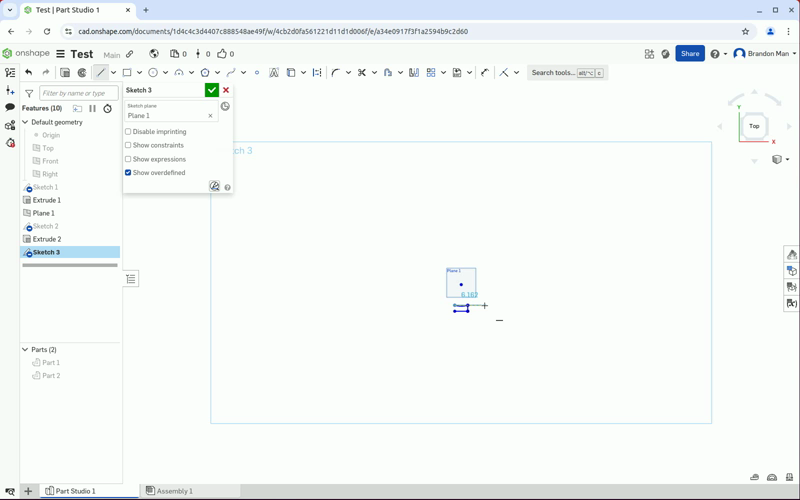
key_down(shift)
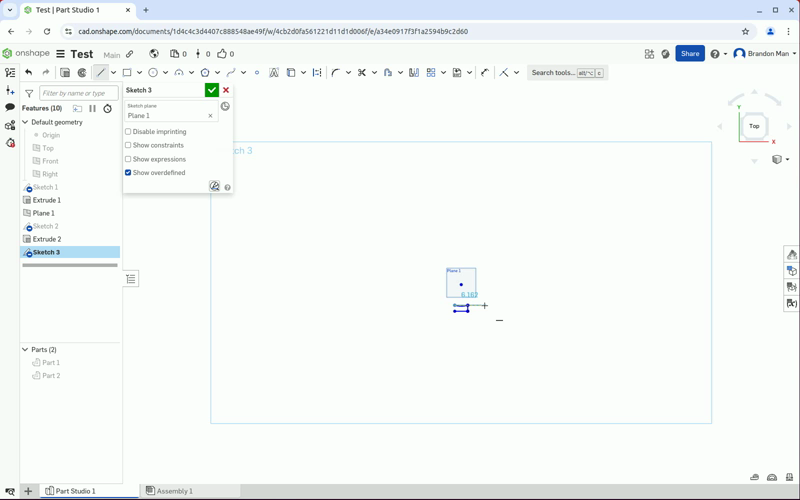
mouse_move(454, 311)
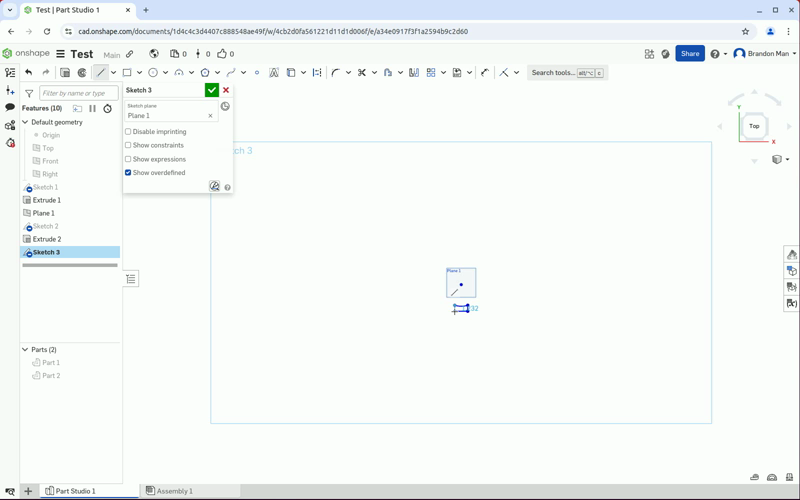
scroll(6)
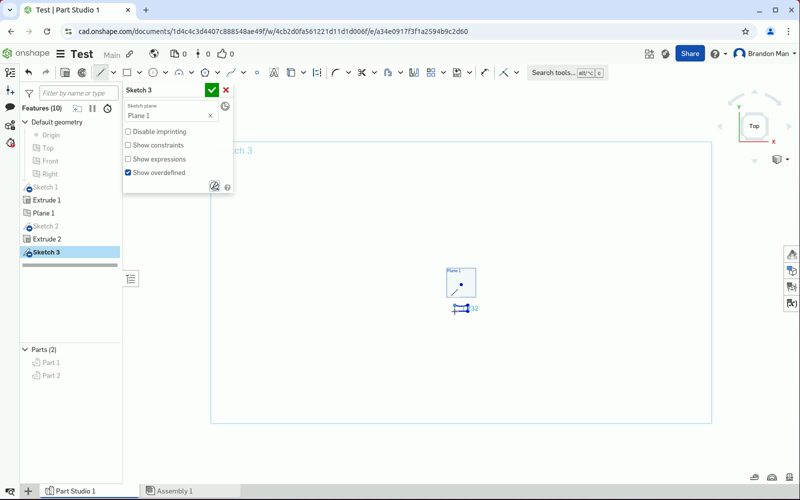
scroll(6)
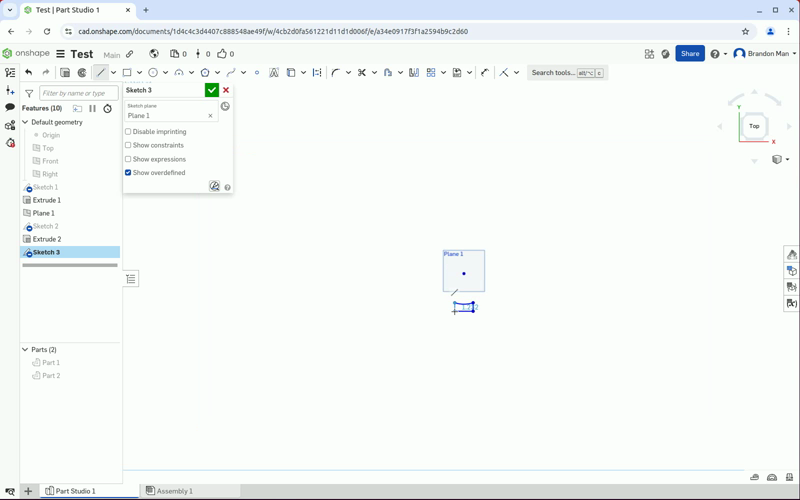
scroll(6)
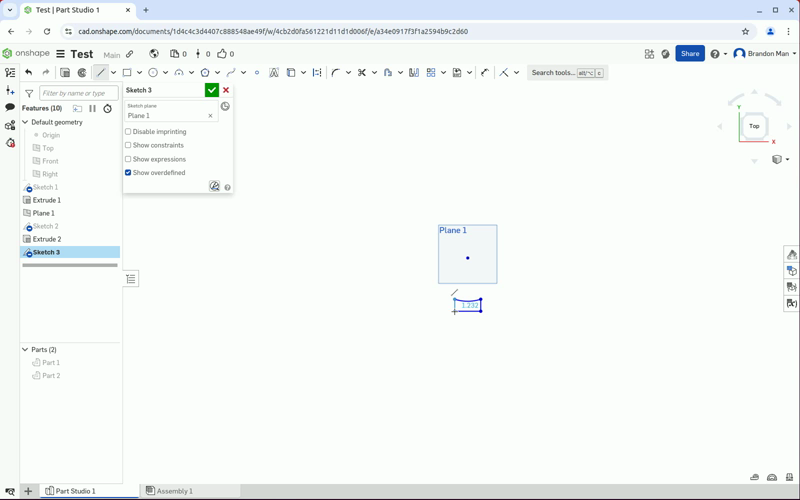
scroll(6)
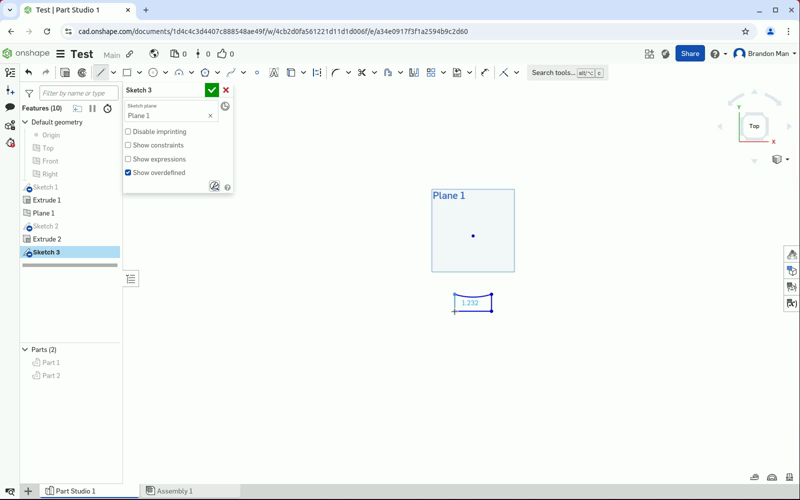
scroll(6)
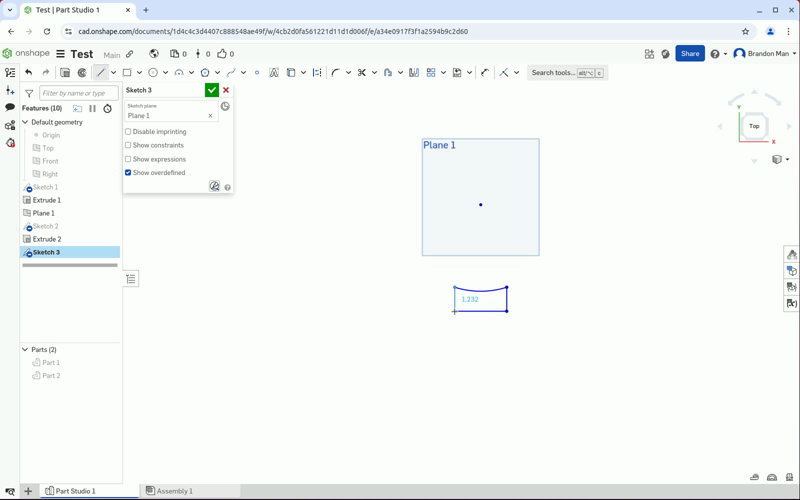
scroll(6)
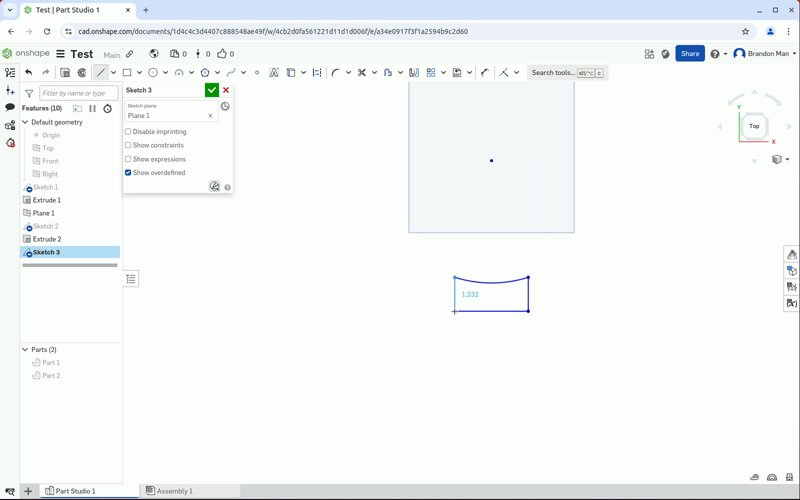
scroll(6)
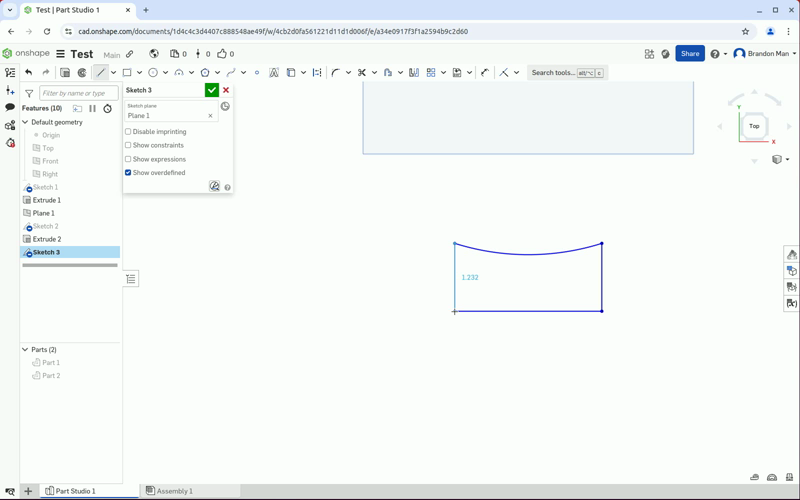
key_up(shift)
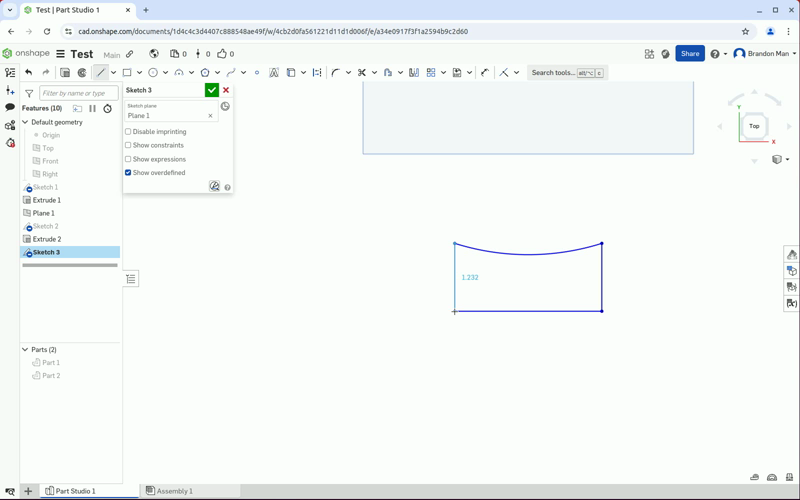
click(454, 311)
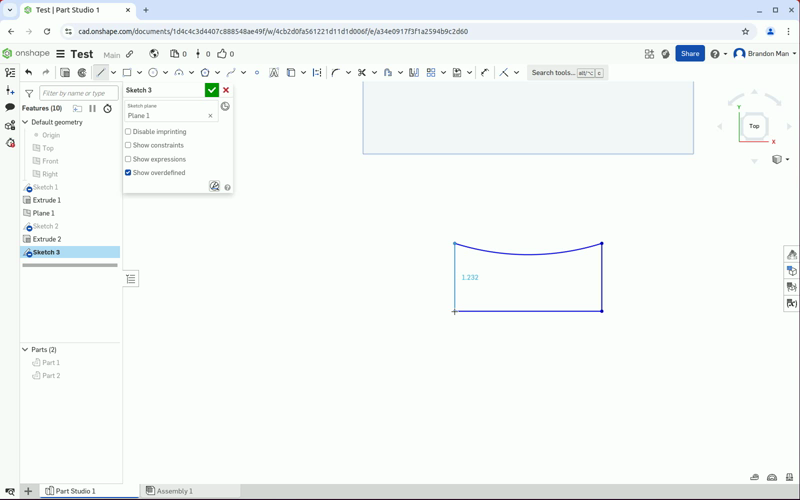
scroll(-6)
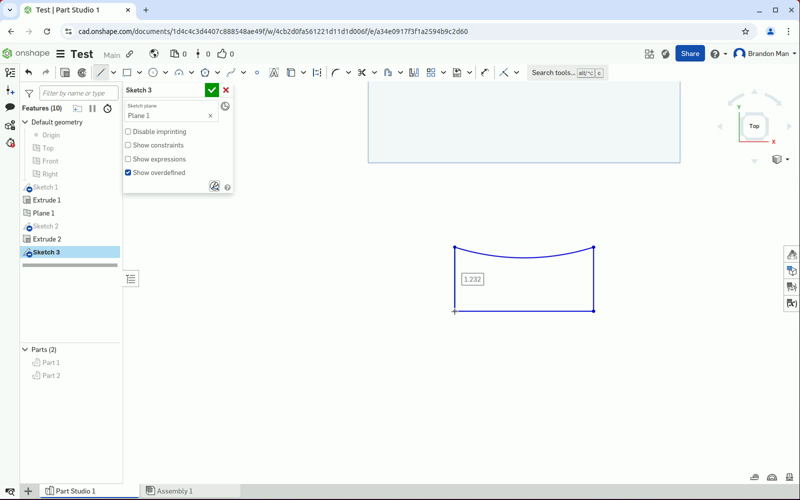
scroll(-6)
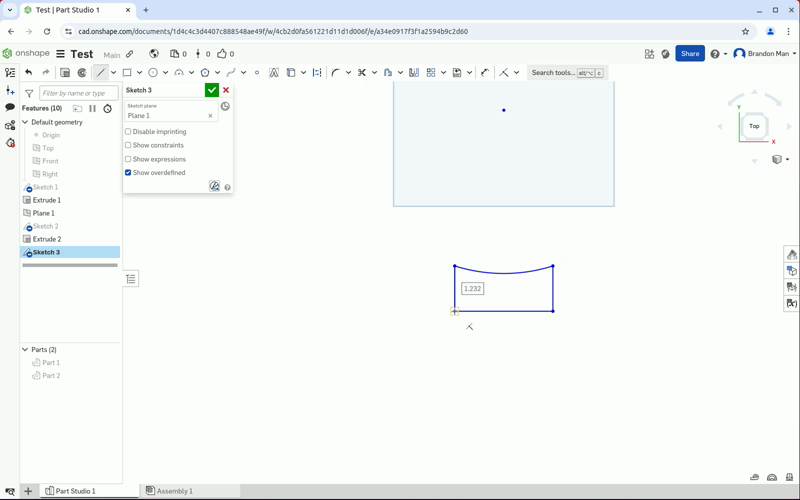
scroll(-6)
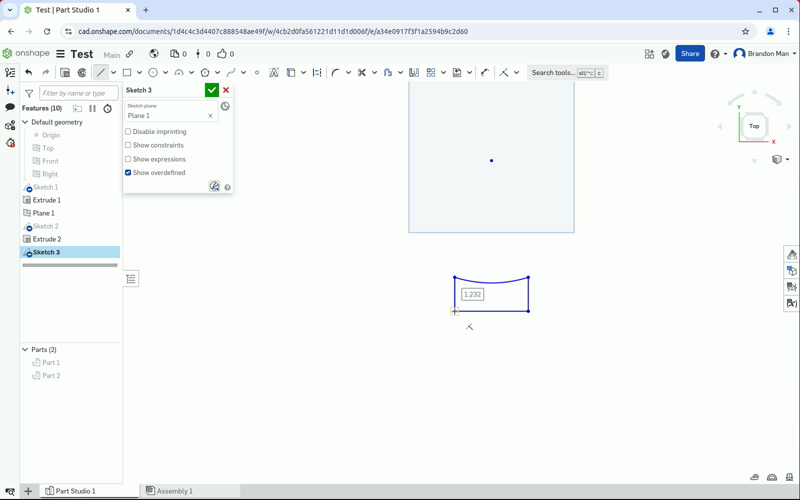
scroll(-6)
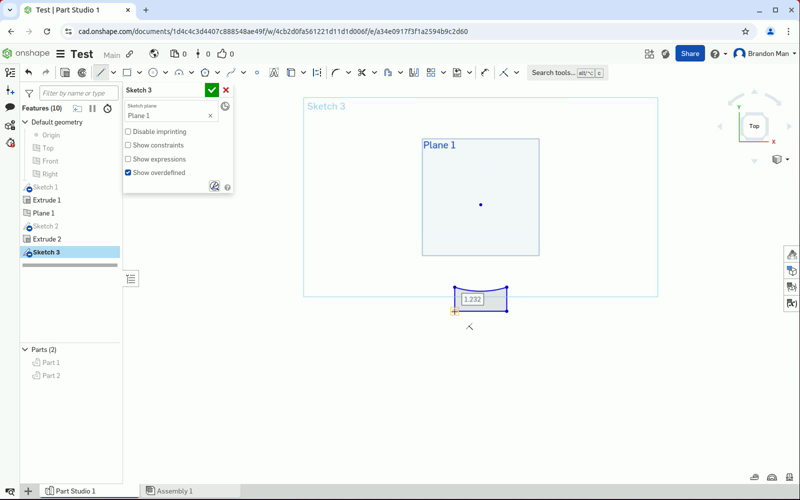
scroll(-6)
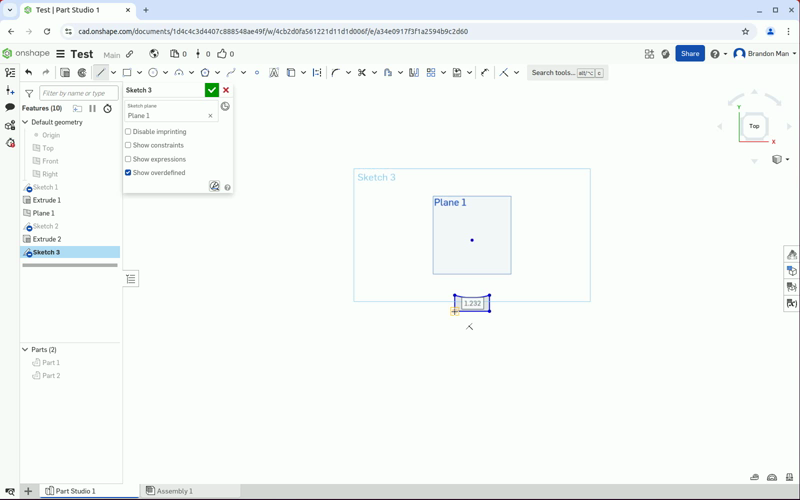
scroll(-6)
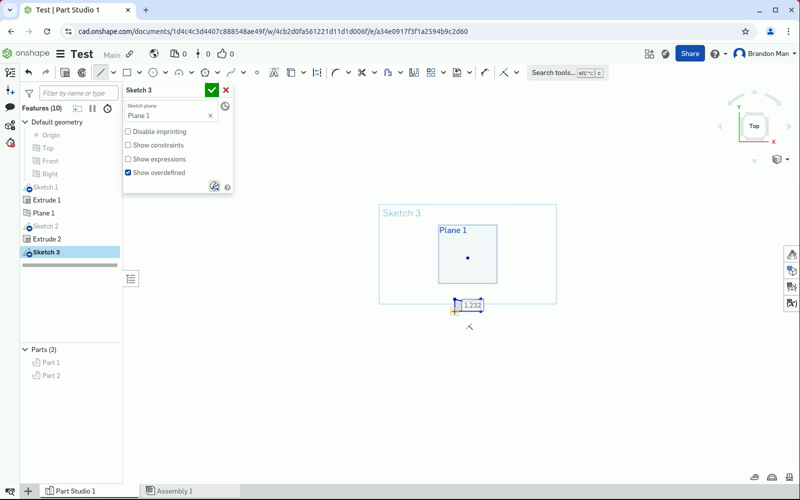
scroll(-6)
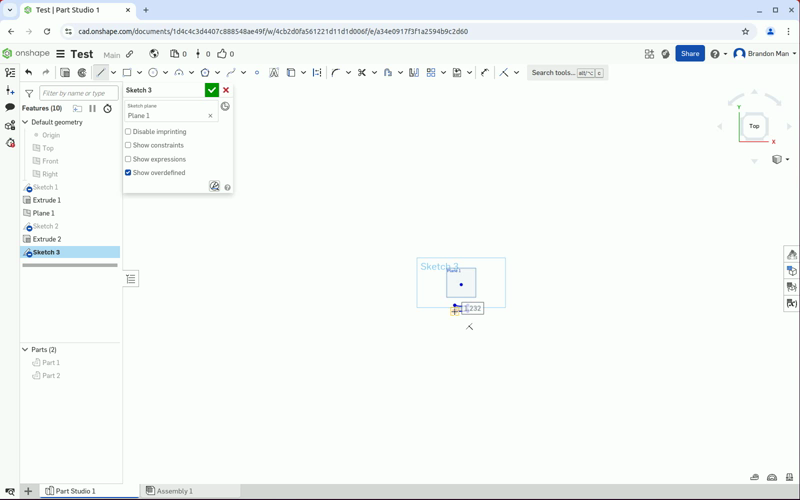
key(esc)
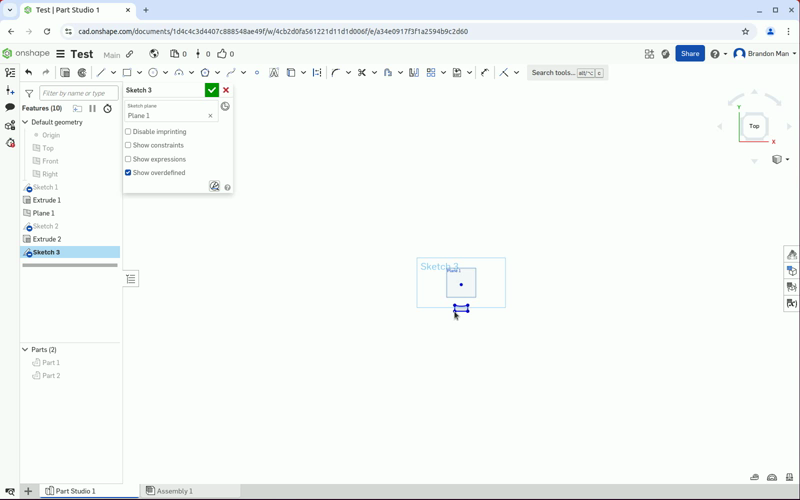
mouse_move(459, 309)
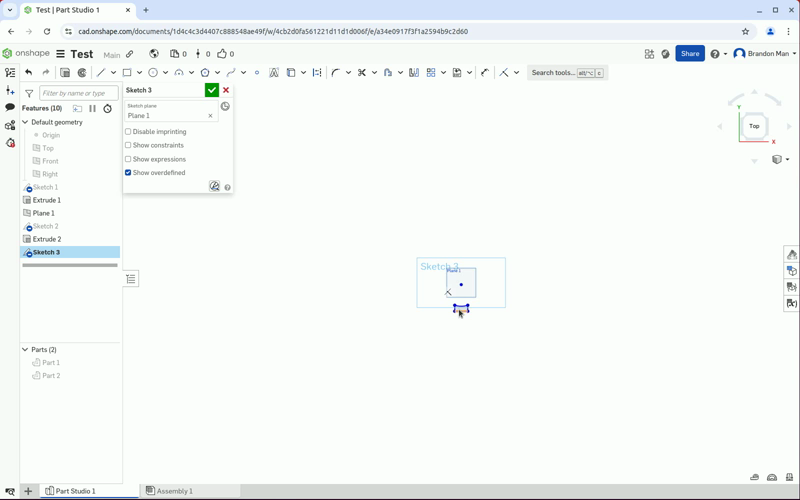
scroll(6)
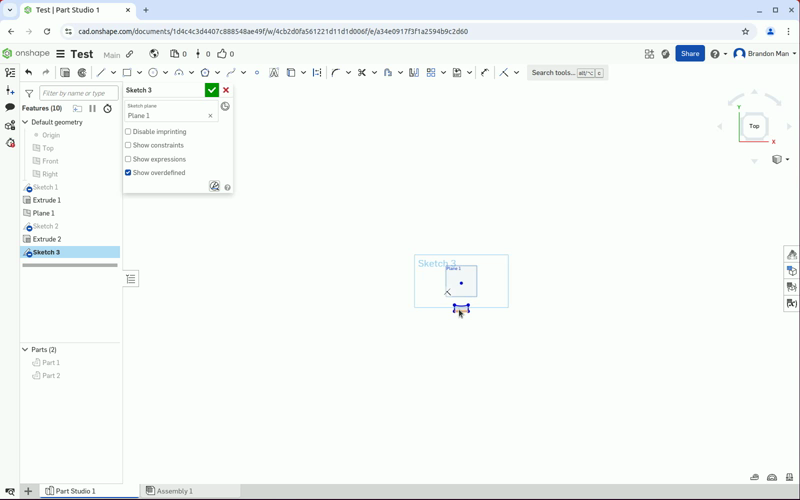
scroll(6)
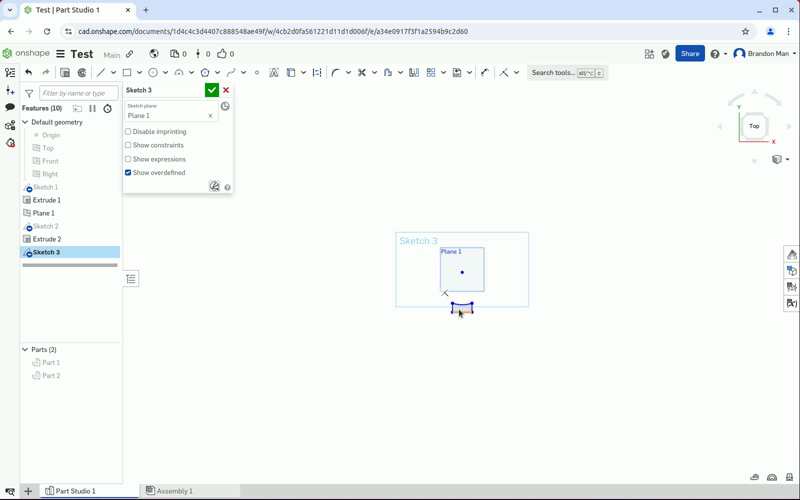
scroll(6)
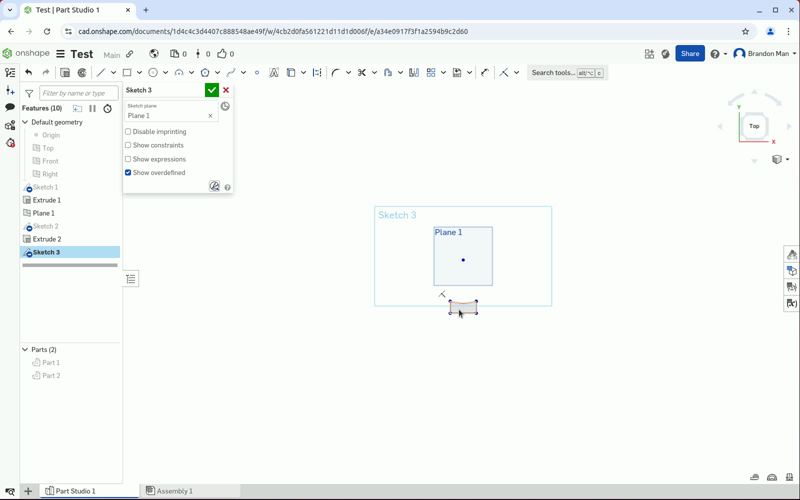
scroll(6)
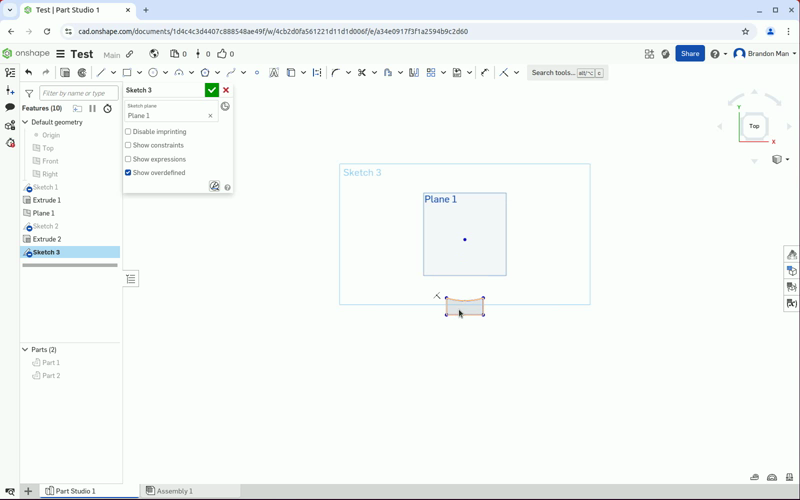
scroll(6)
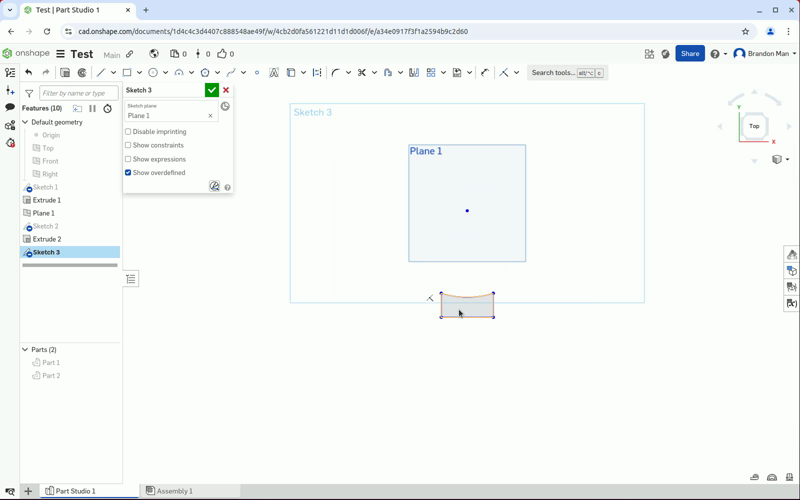
scroll(6)
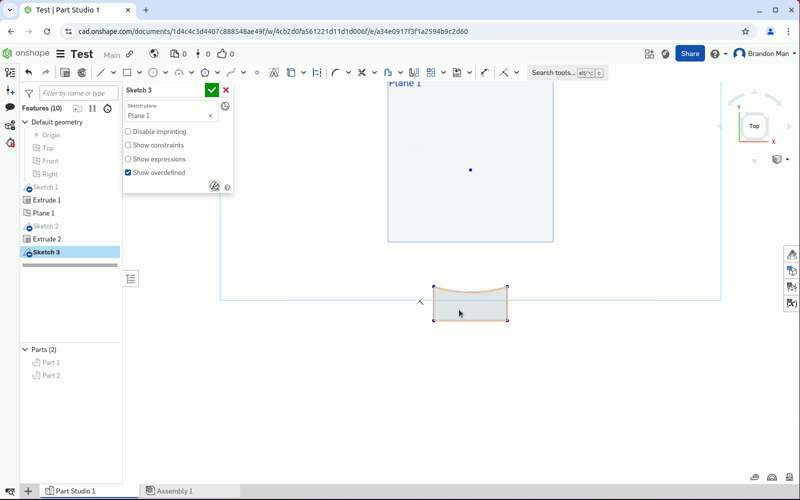
scroll(6)
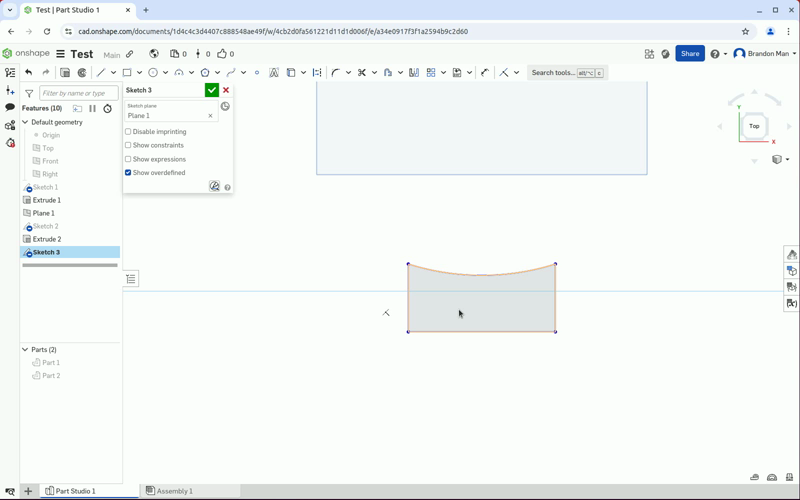
click(459, 309)
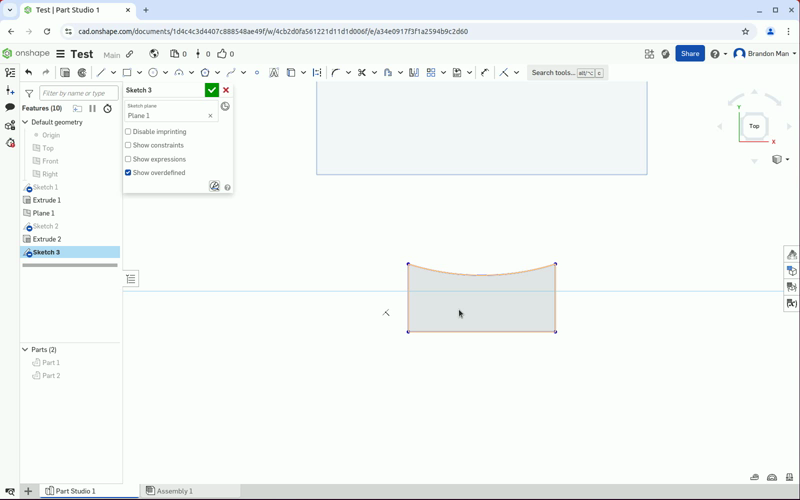
scroll(-6)
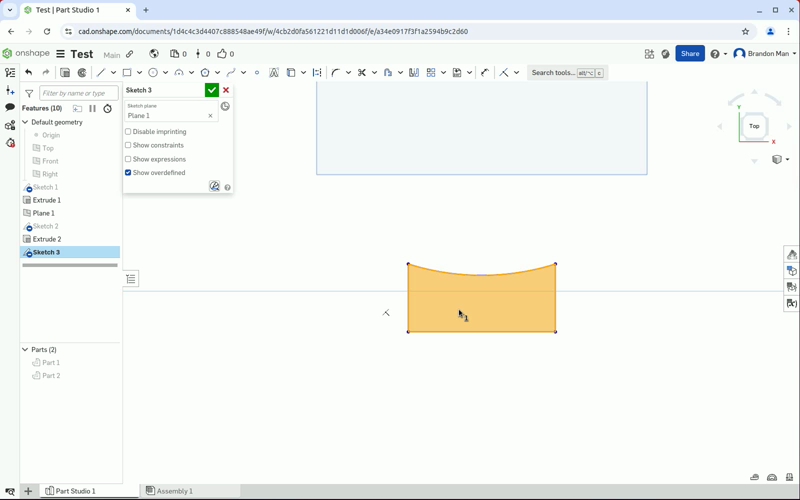
scroll(-6)
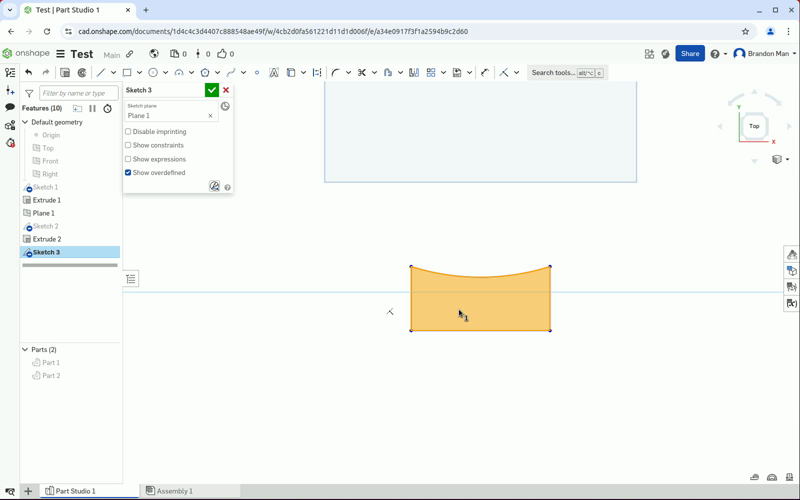
scroll(-6)
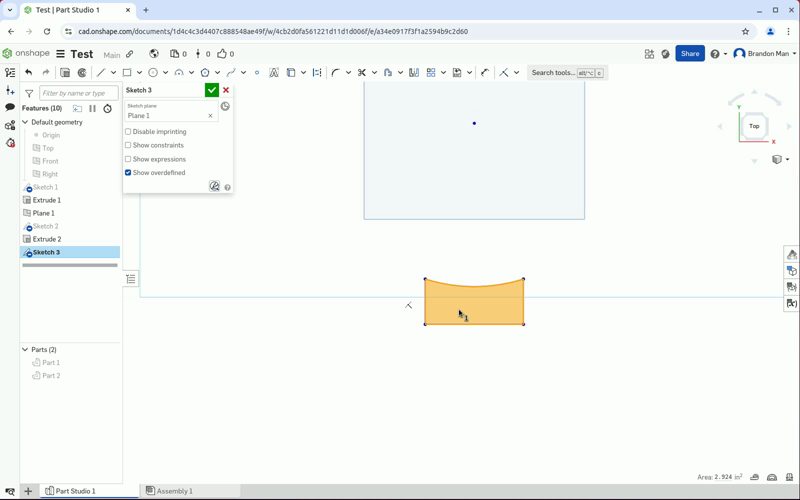
scroll(-6)
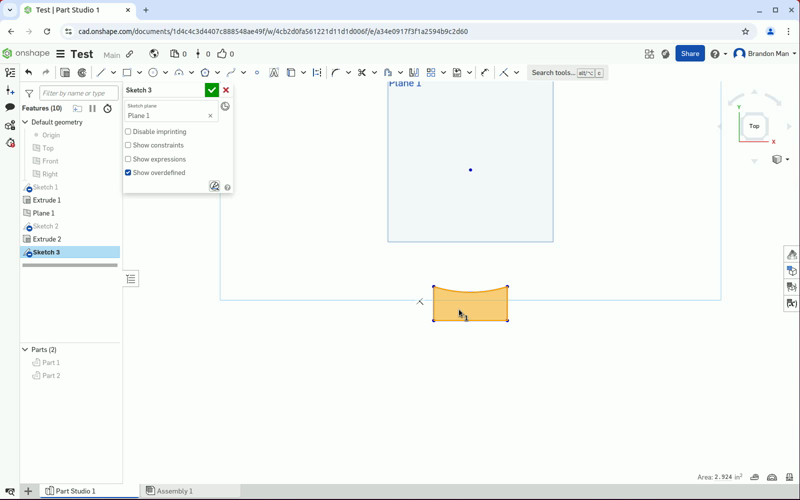
scroll(-6)
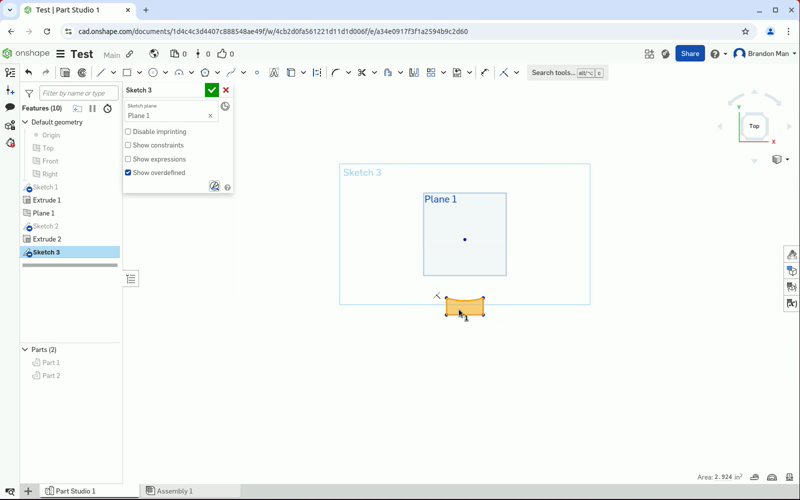
scroll(-6)
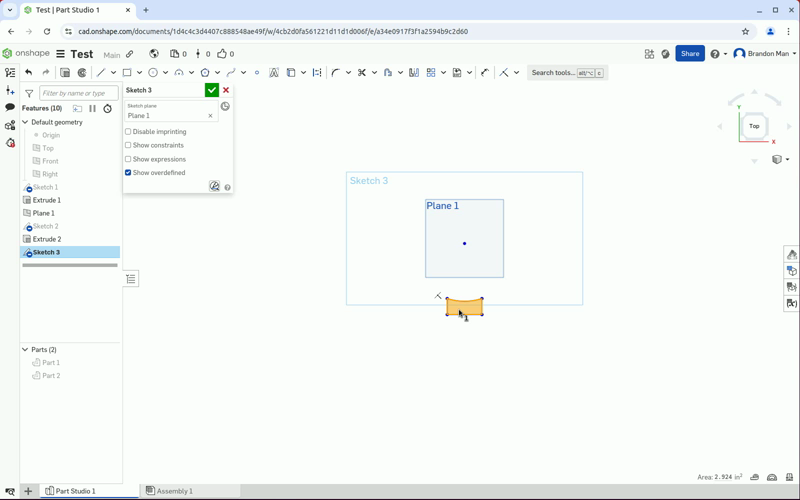
scroll(-6)
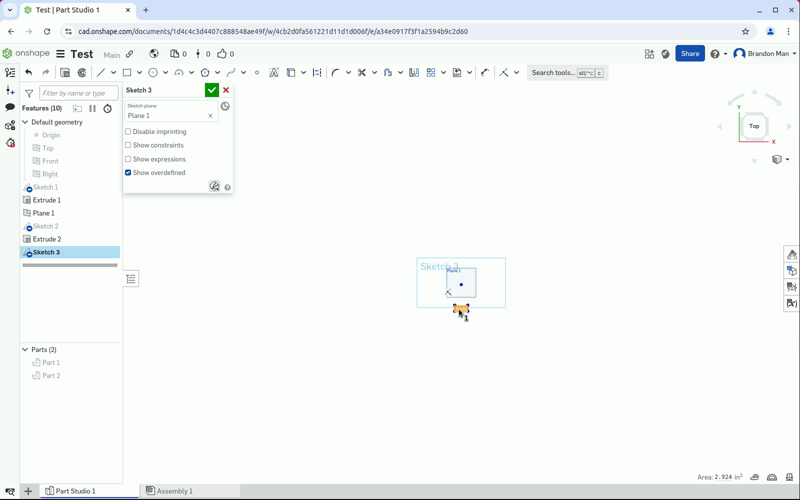
mouse_move(73, 352)
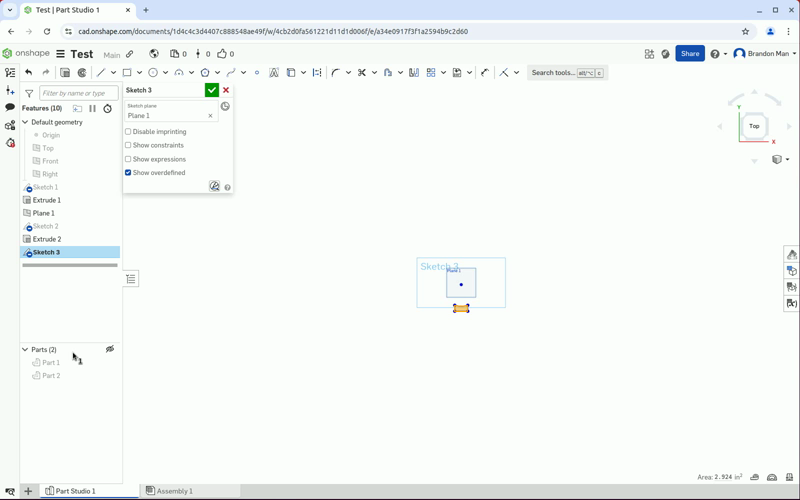
key(shift+y)
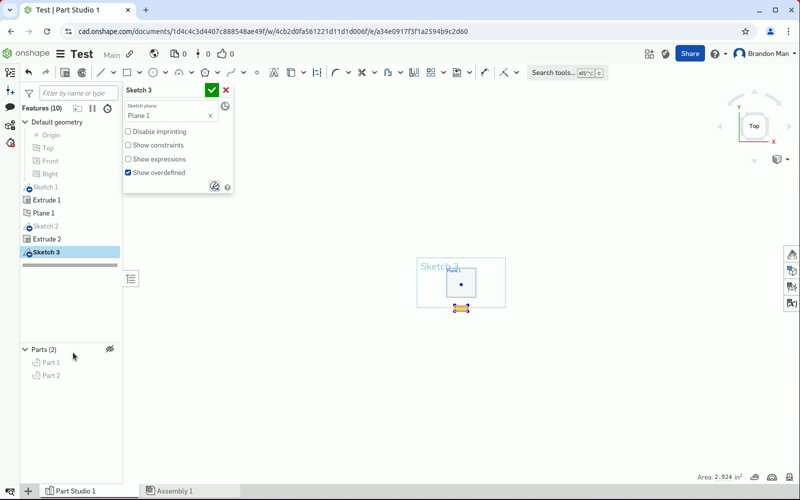
key(shift+e)
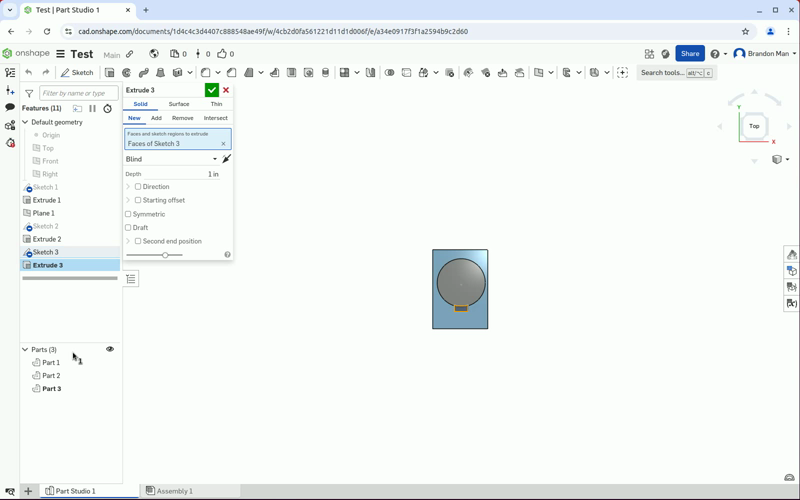
mouse_move(143, 106)
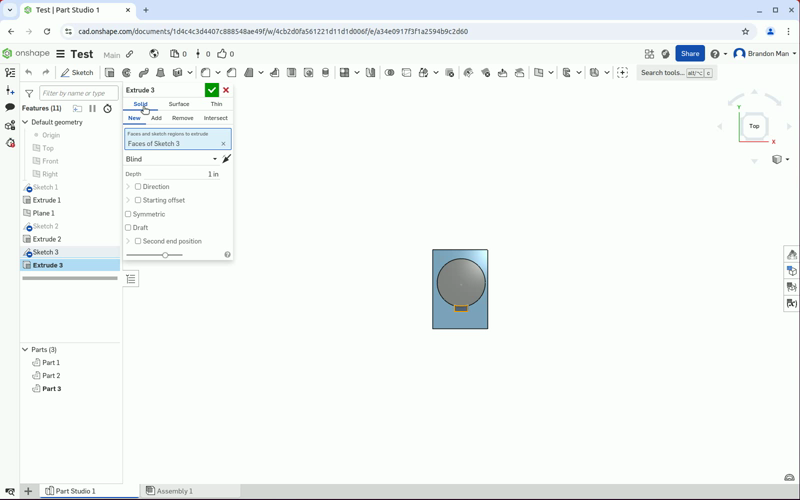
click(143, 106)
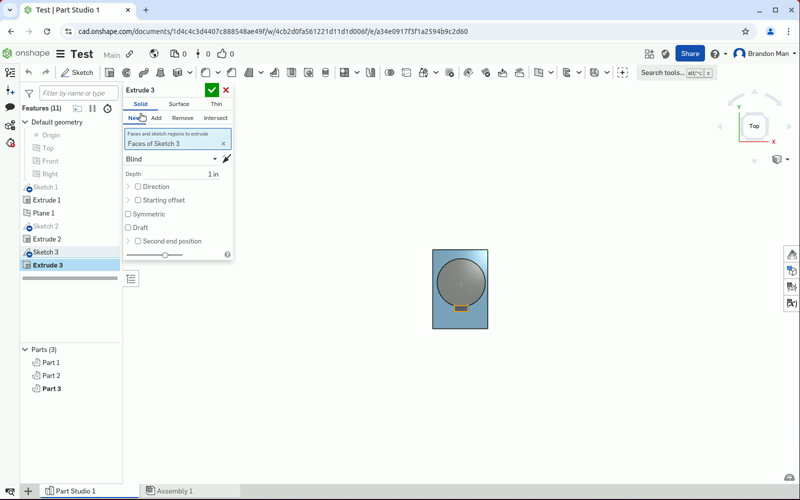
mouse_move(137, 120)
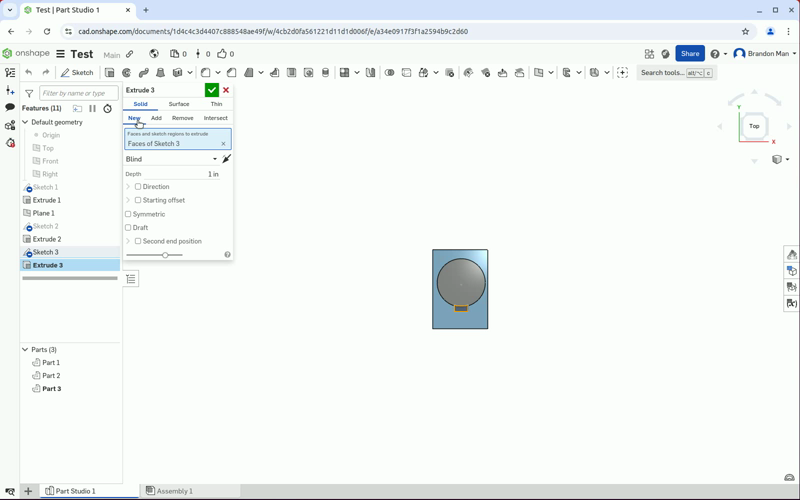
click(137, 120)
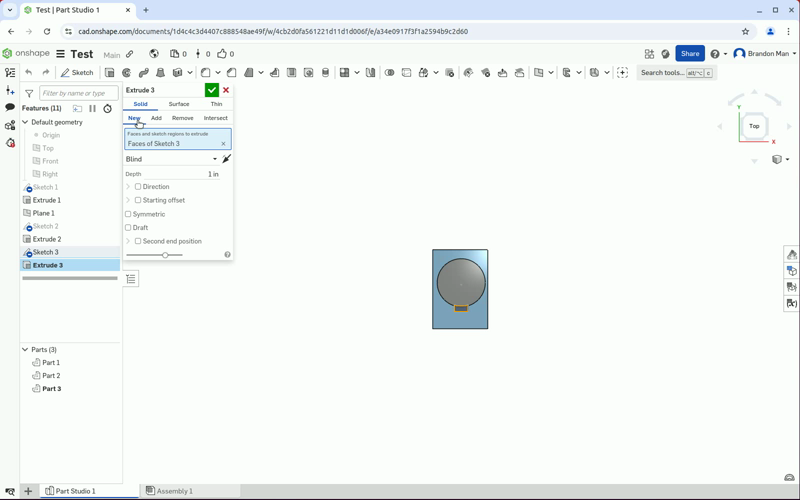
key(tab, 4)
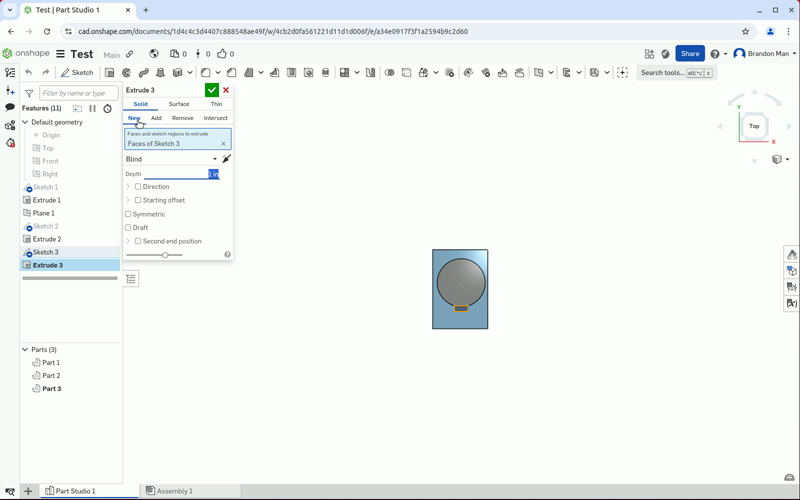
text(1.926)
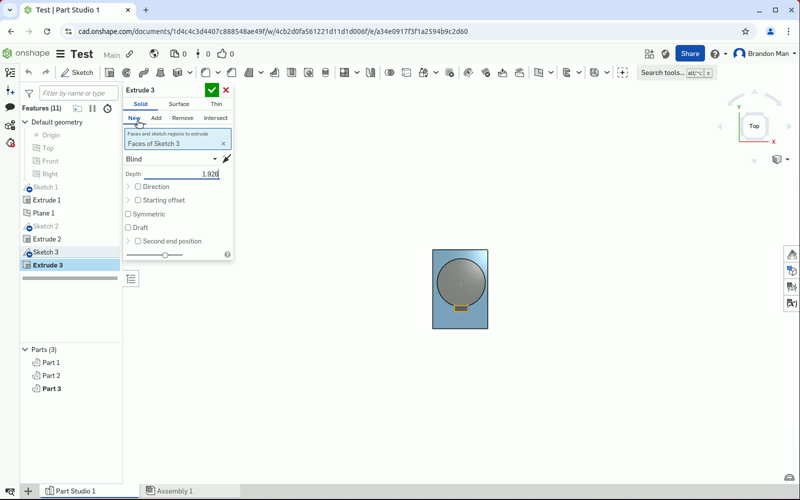
key(enter)
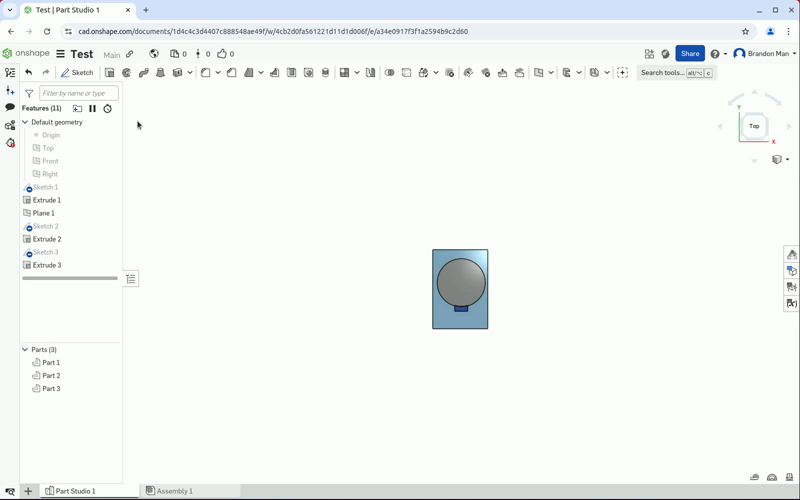
key(shift+h)
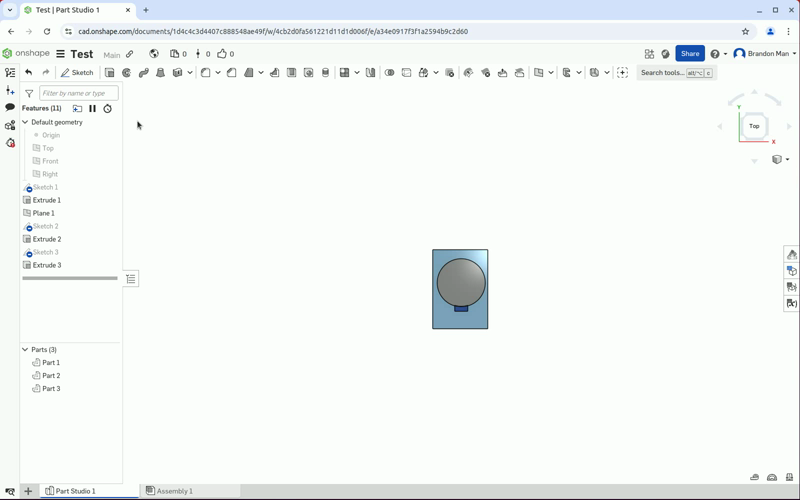
key(shift+h)
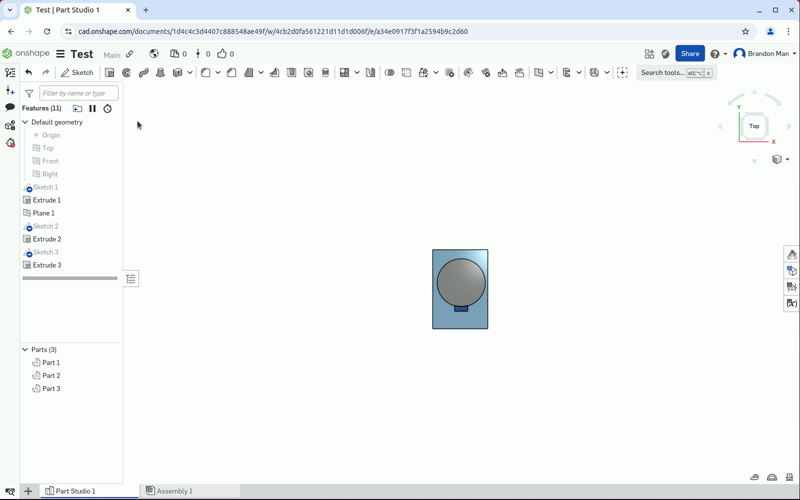
mouse_move(73, 189)
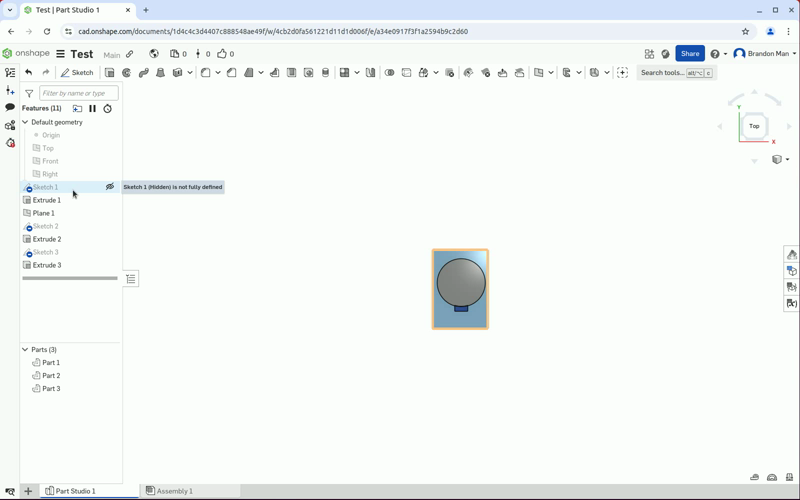
click(73, 189)
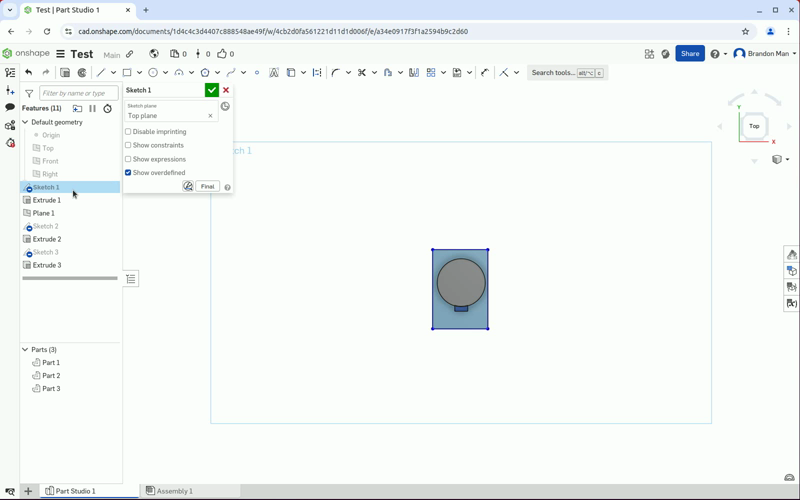
mouse_move(229, 92)
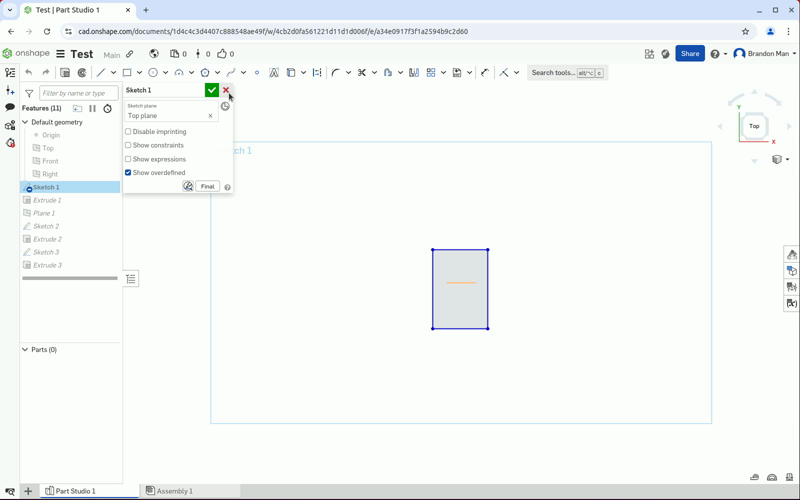
click(229, 92)
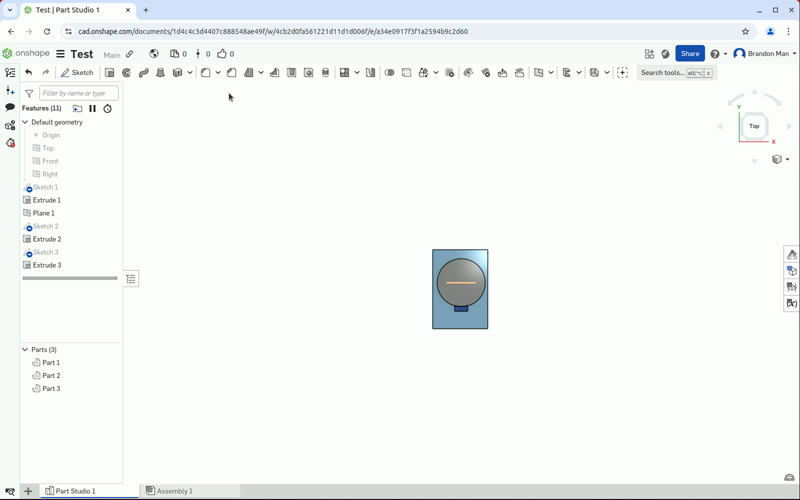
mouse_move(73, 352)
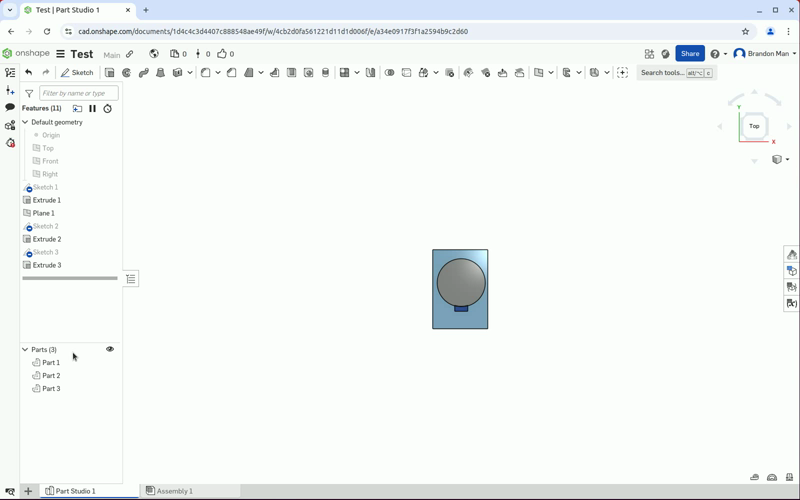
key(y)
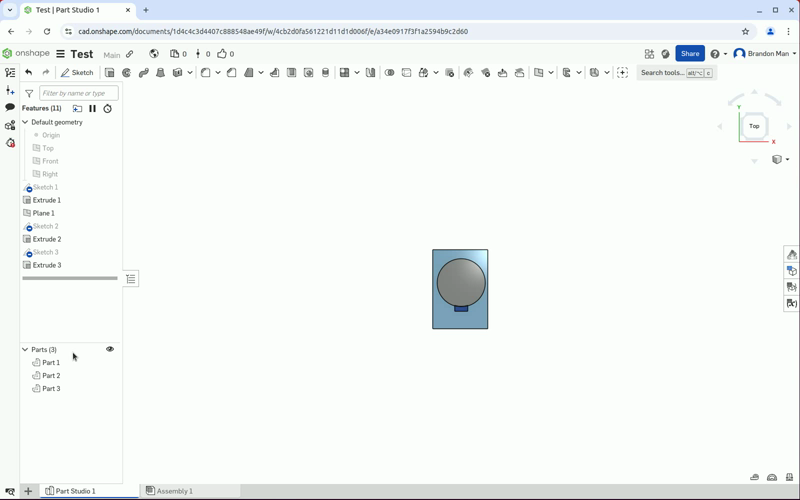
key(shift+p)
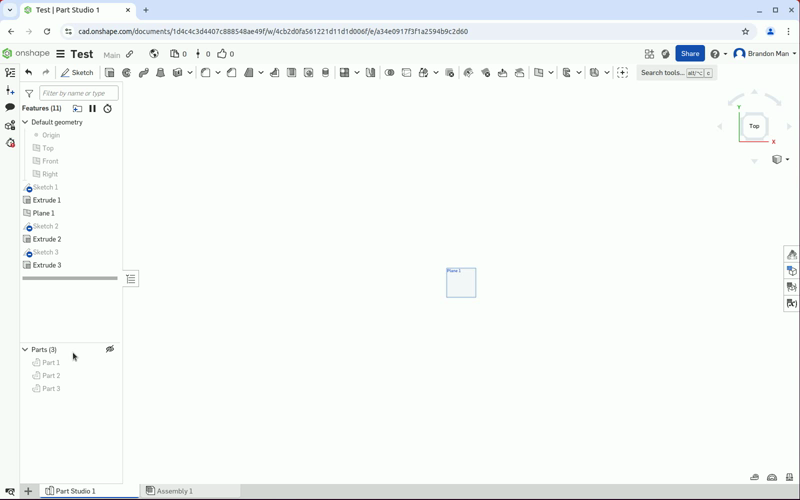
key(space)
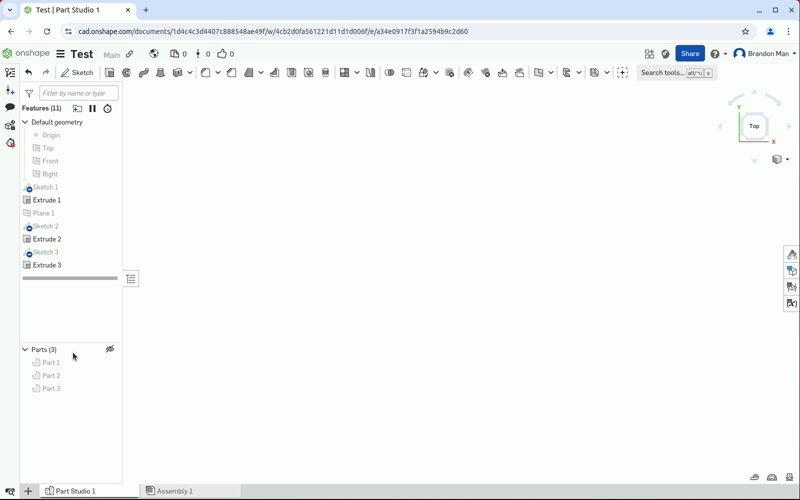
key_down(shift)
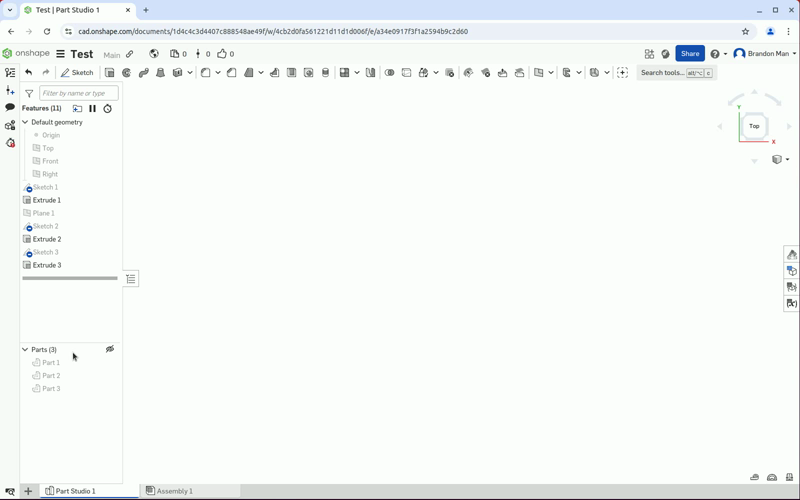
key(up)
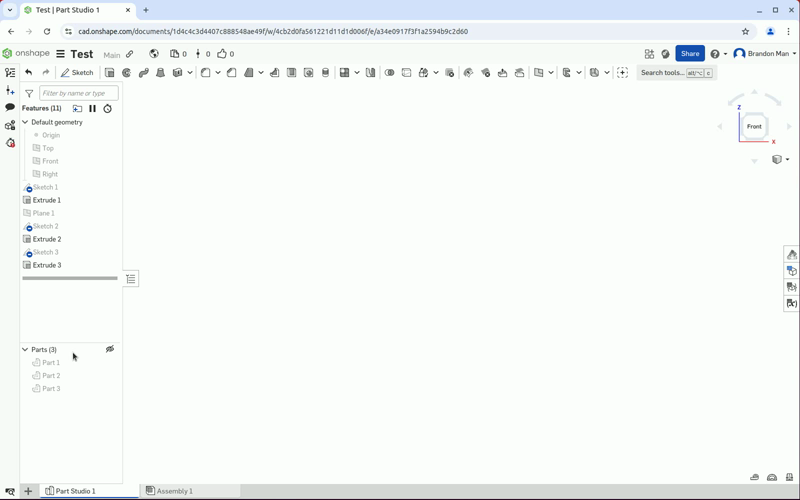
key_up(shift)
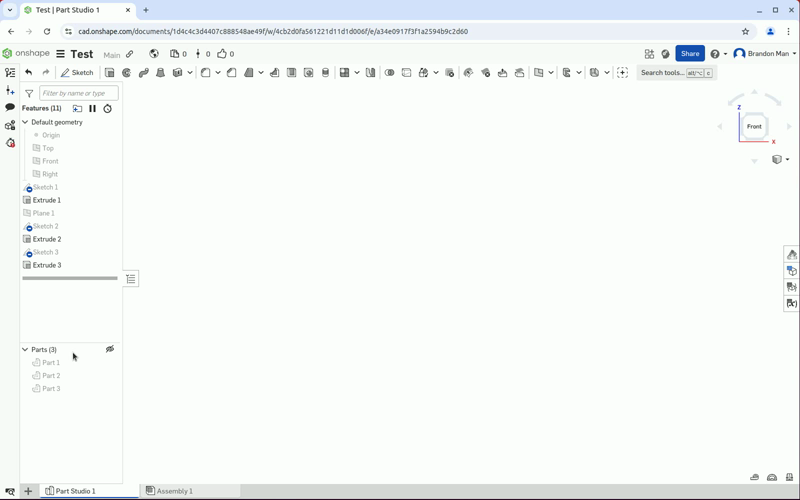
mouse_move(73, 352)
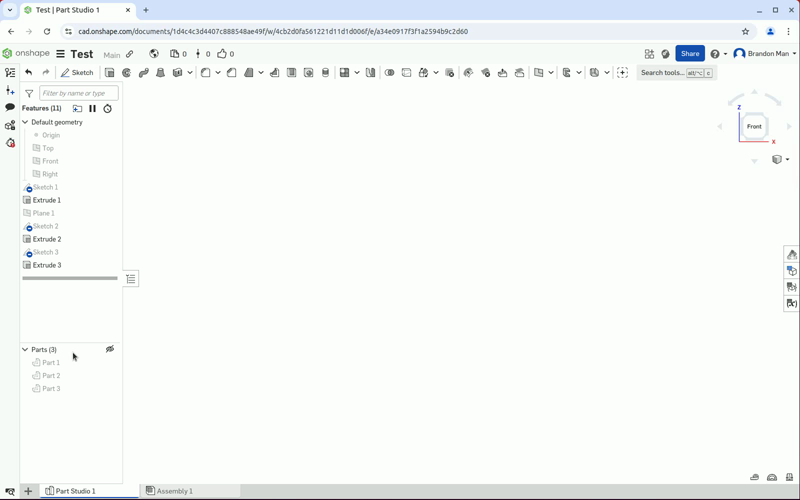
key(shift+y)
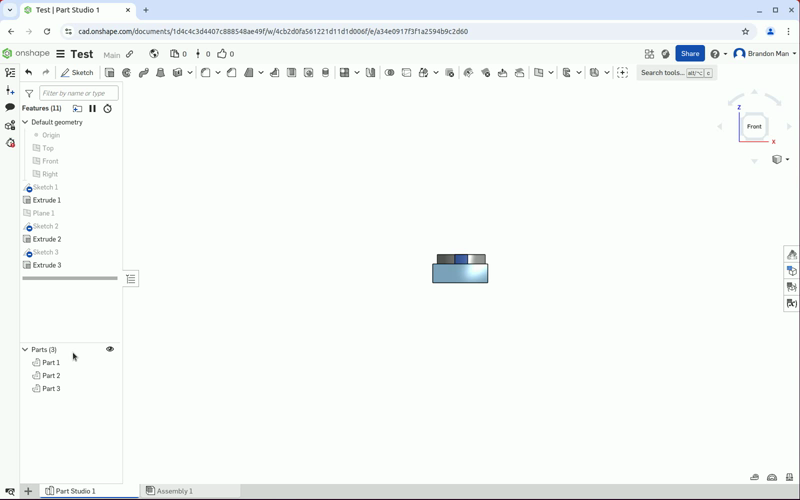
mouse_move(541, 75)
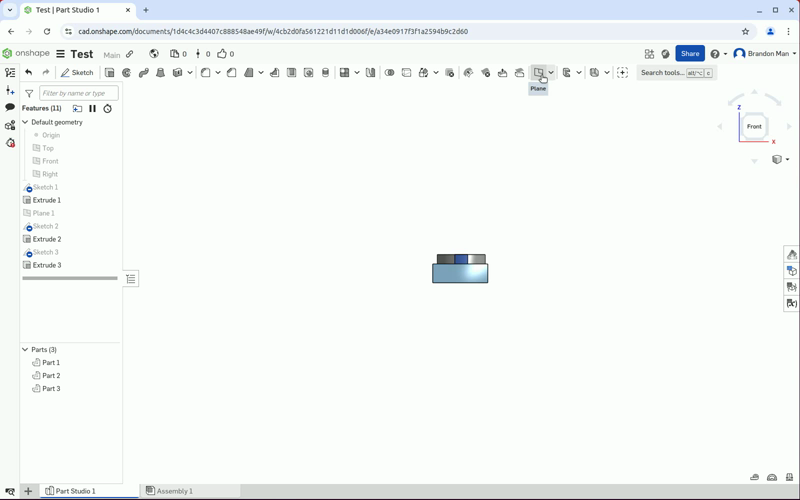
click(541, 75)
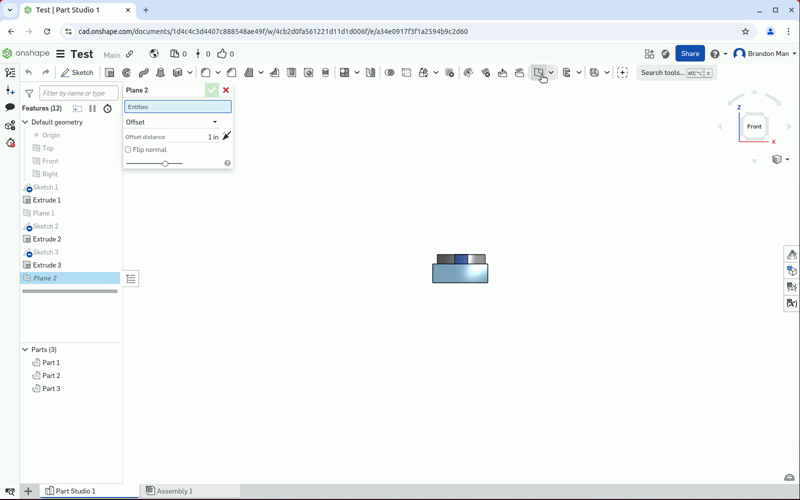
mouse_move(73, 163)
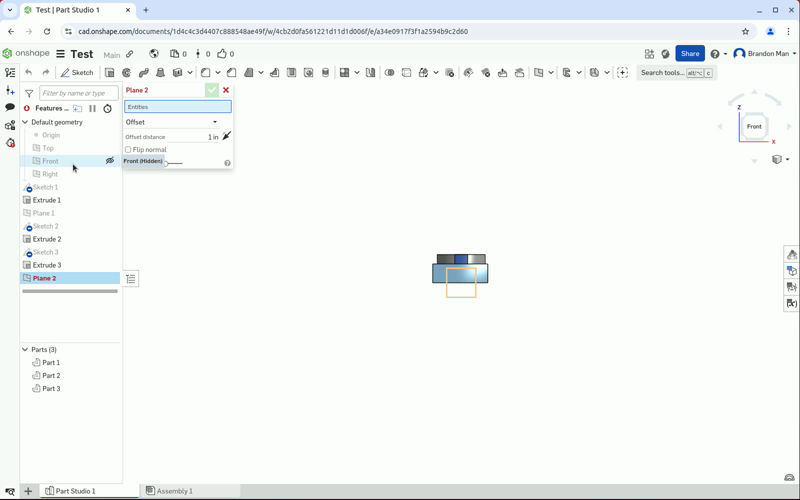
click(73, 163)
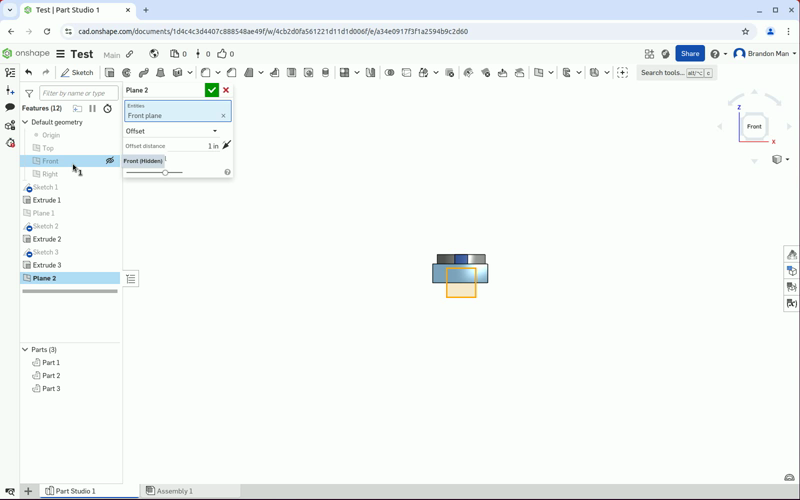
key(tab, 2)
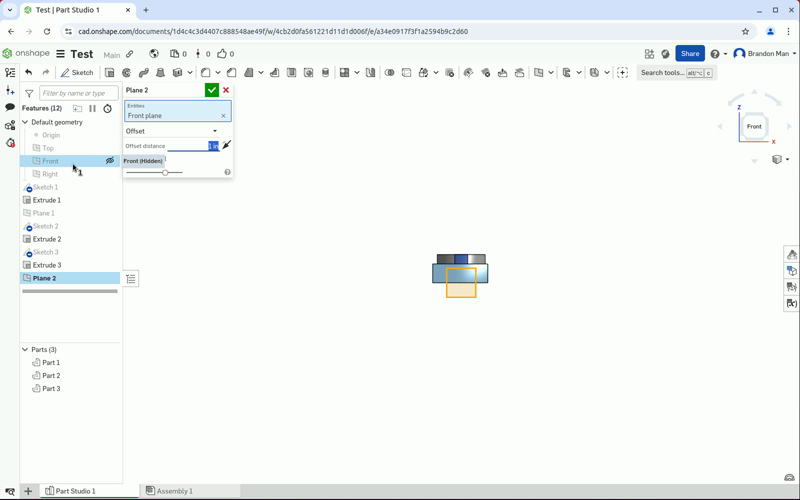
text(5.792)
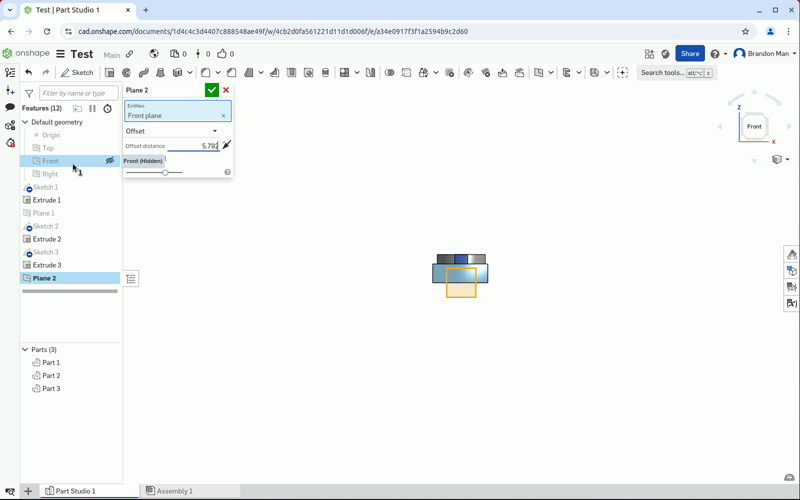
key(enter, 2)
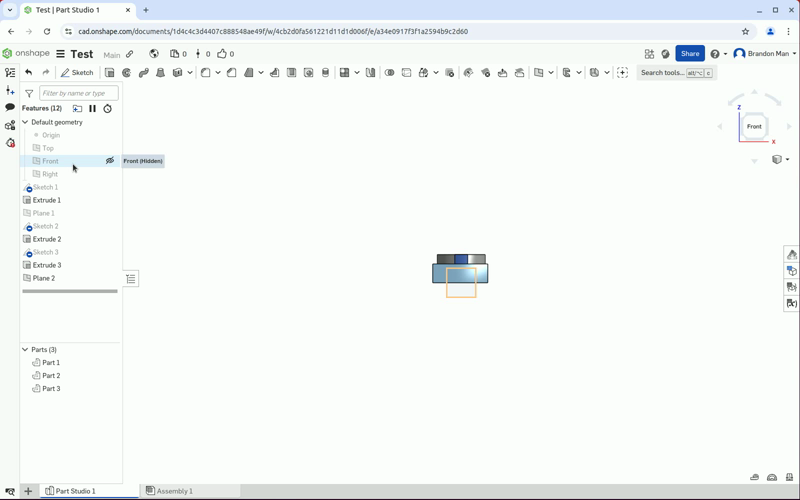
key(shift+s)
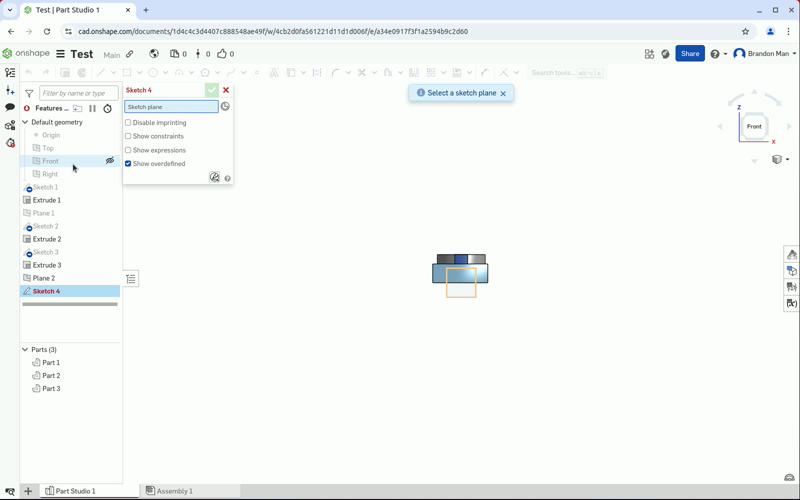
mouse_move(73, 280)
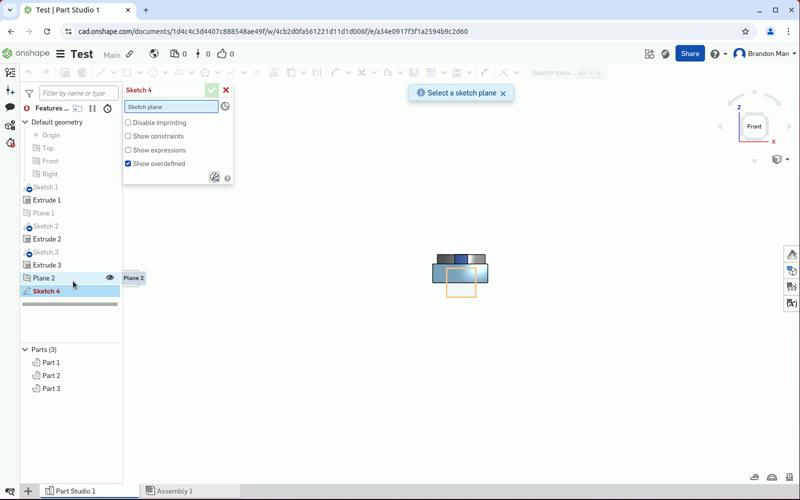
click(73, 280)
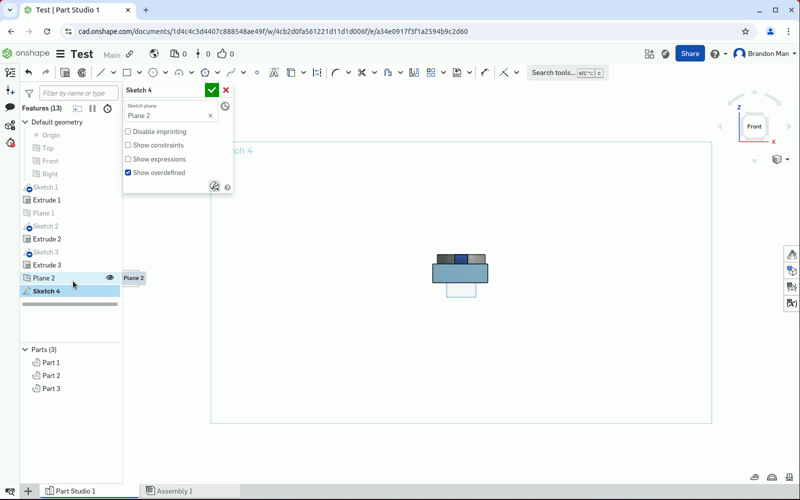
mouse_move(73, 352)
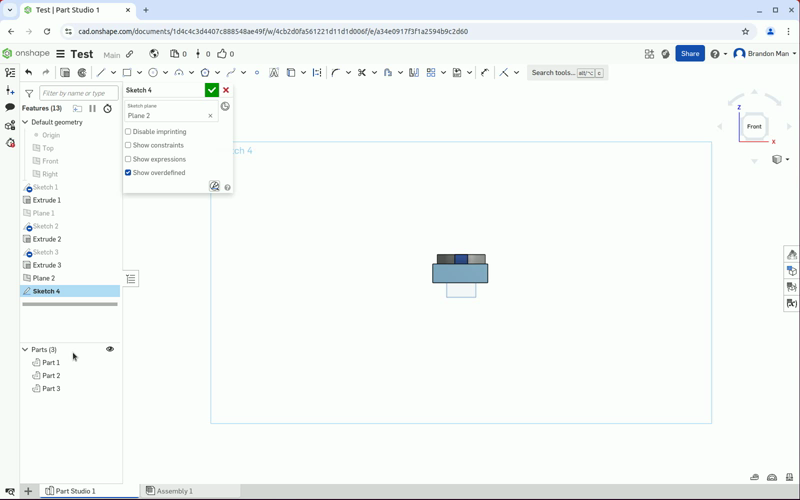
key(y)
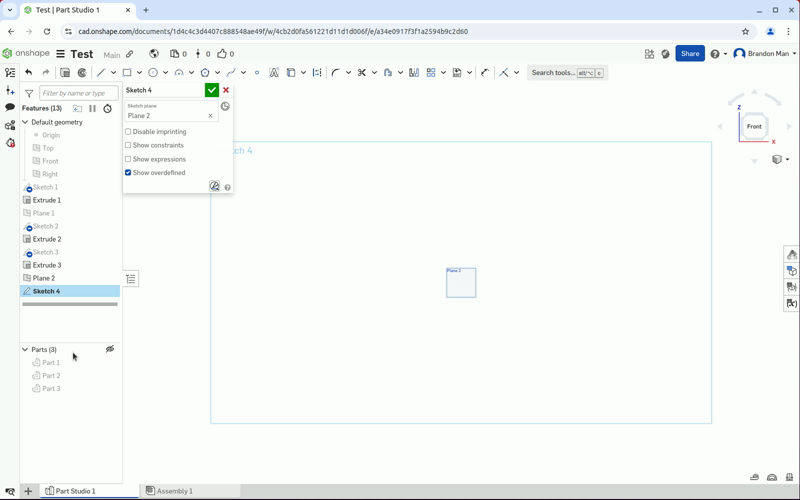
key(c)
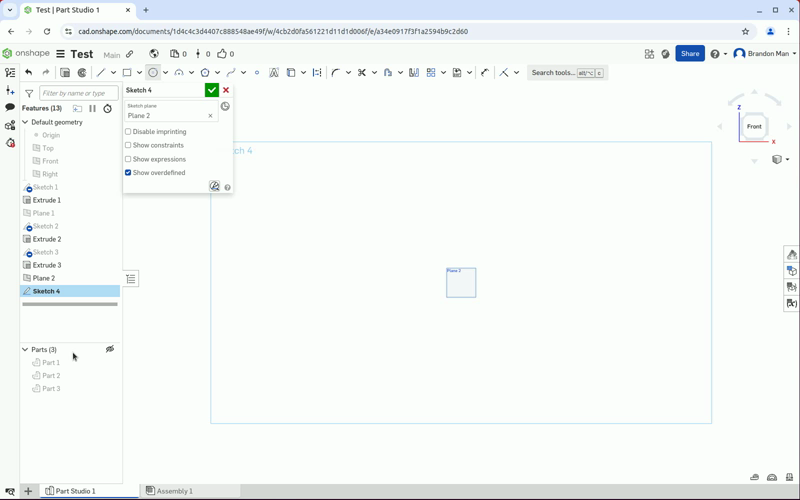
key_down(shift)
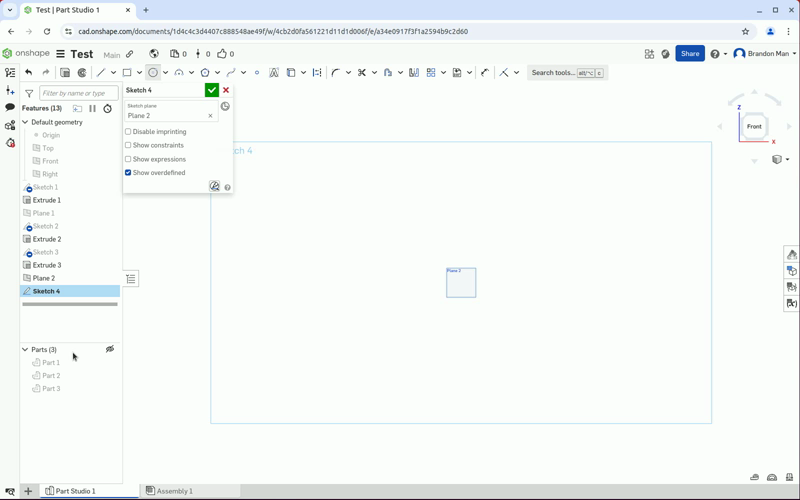
mouse_move(460, 260)
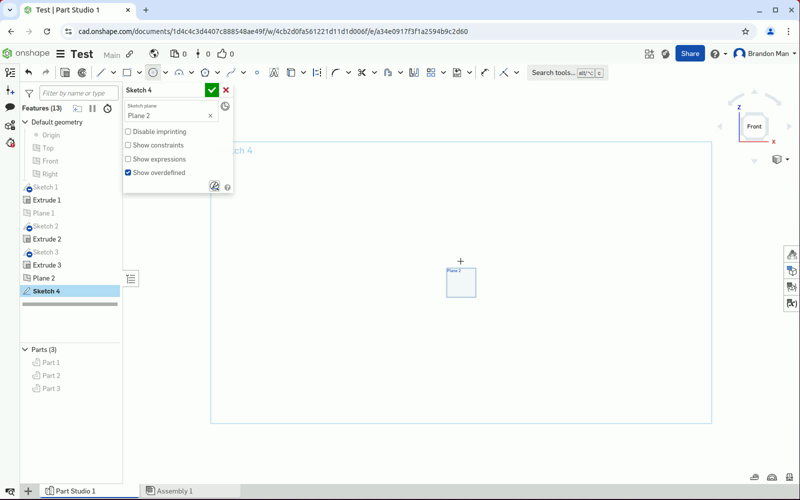
click(460, 260)
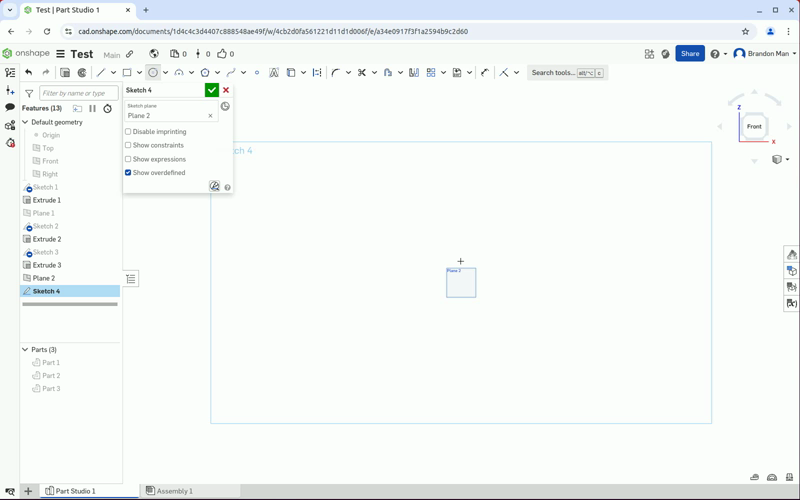
key_up(shift)
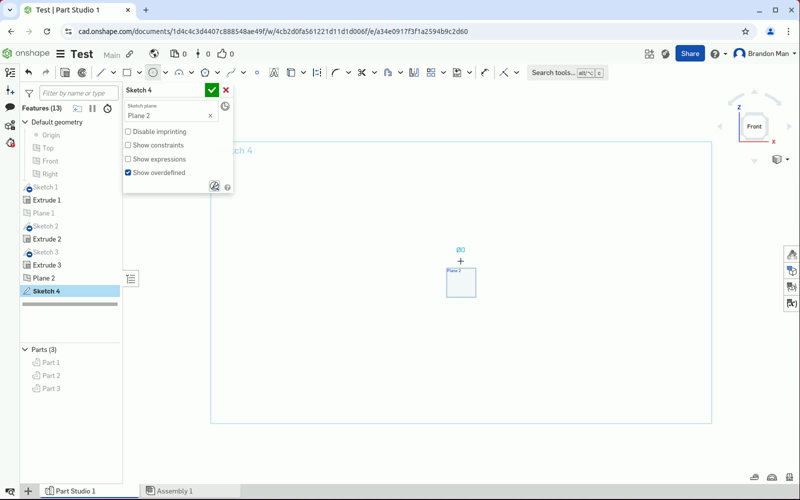
mouse_move(464, 260)
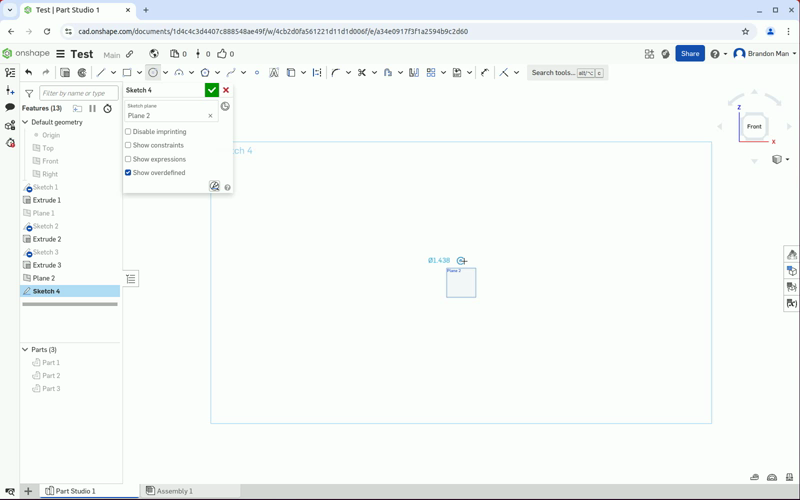
click(464, 260)
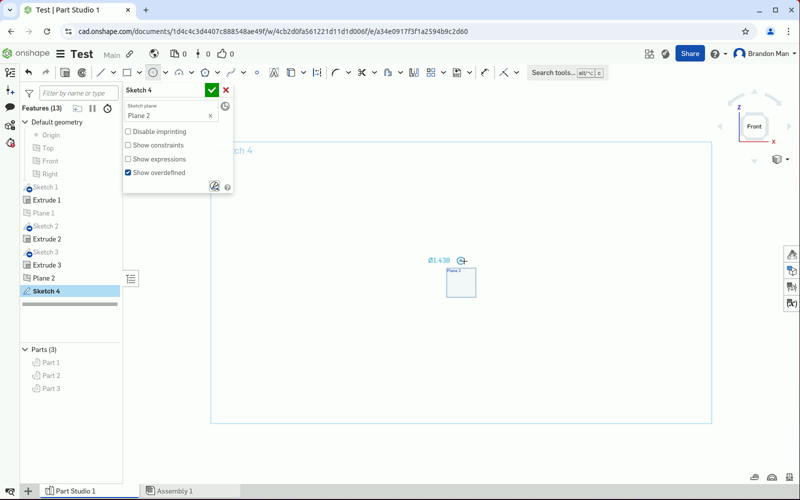
key(esc)
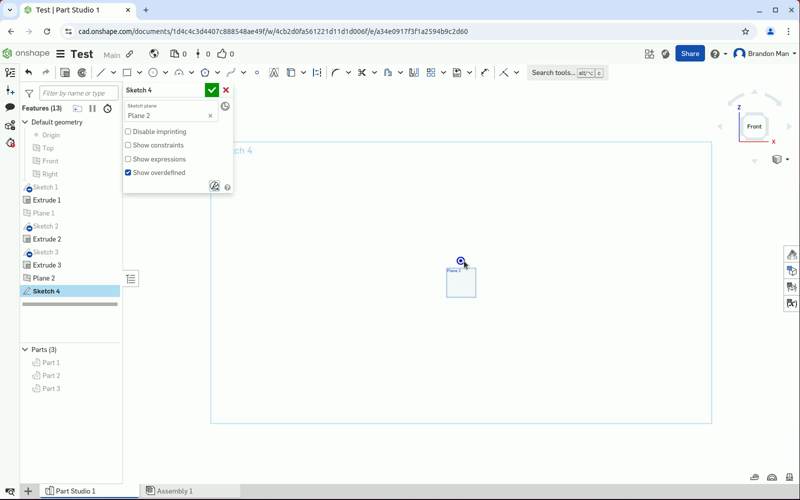
mouse_move(462, 263)
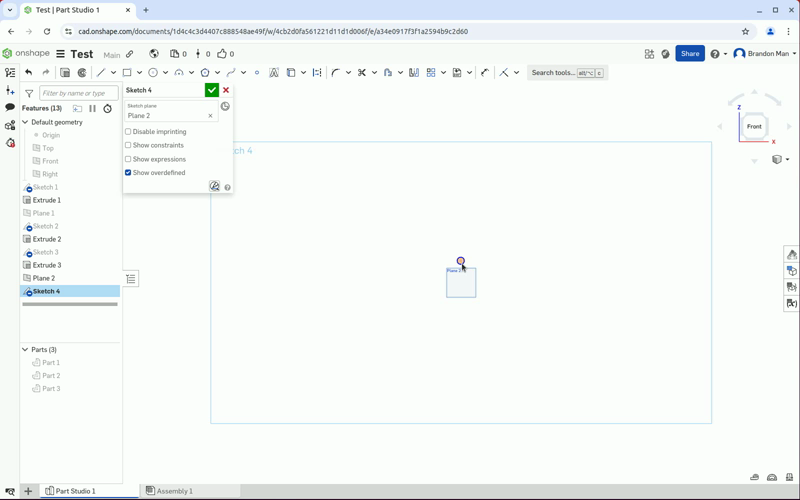
scroll(6)
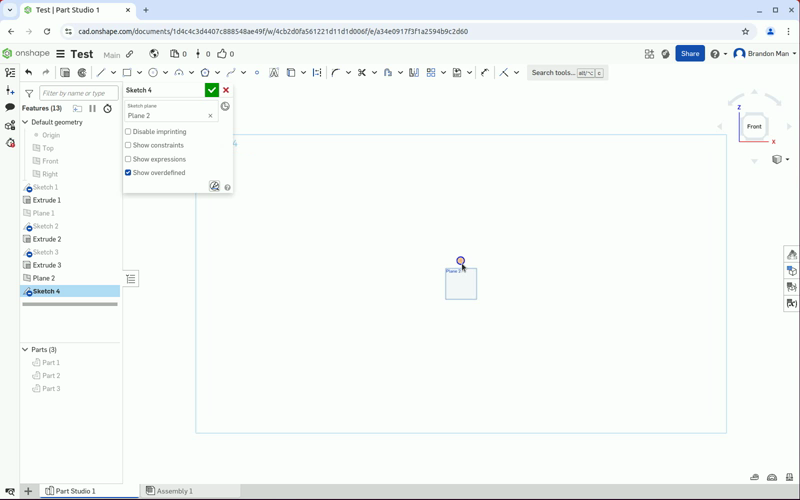
scroll(6)
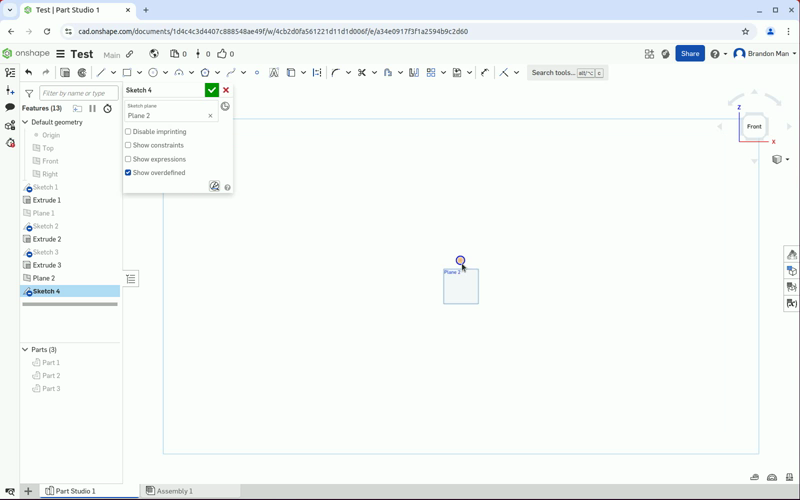
scroll(6)
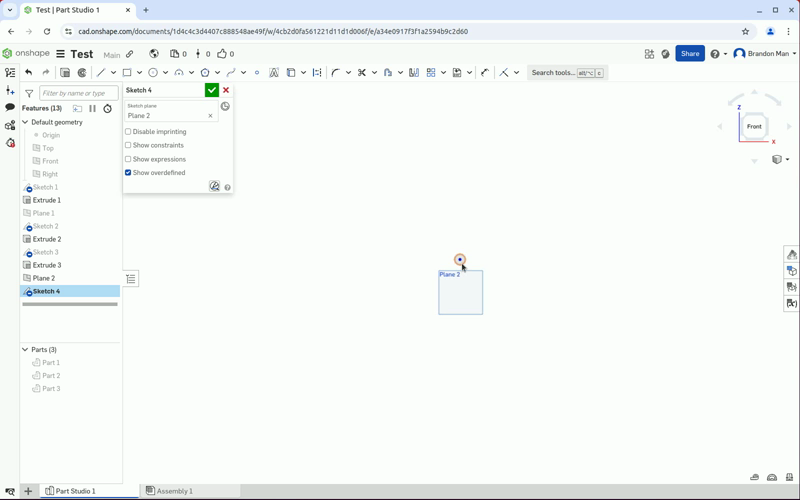
scroll(6)
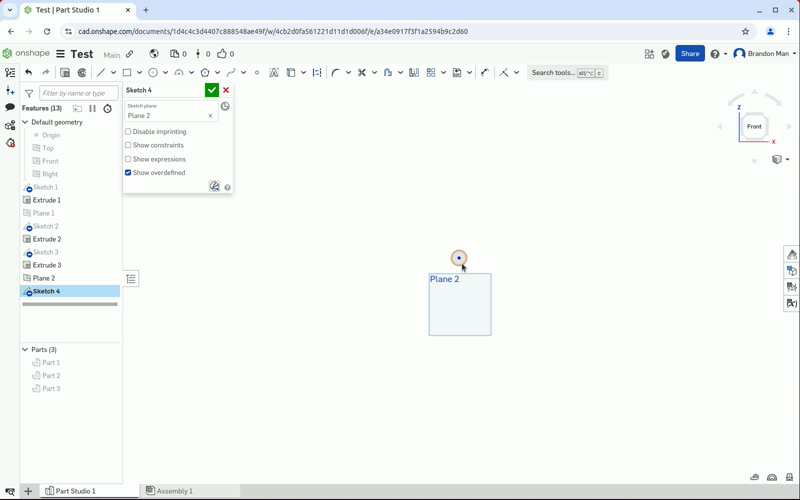
scroll(6)
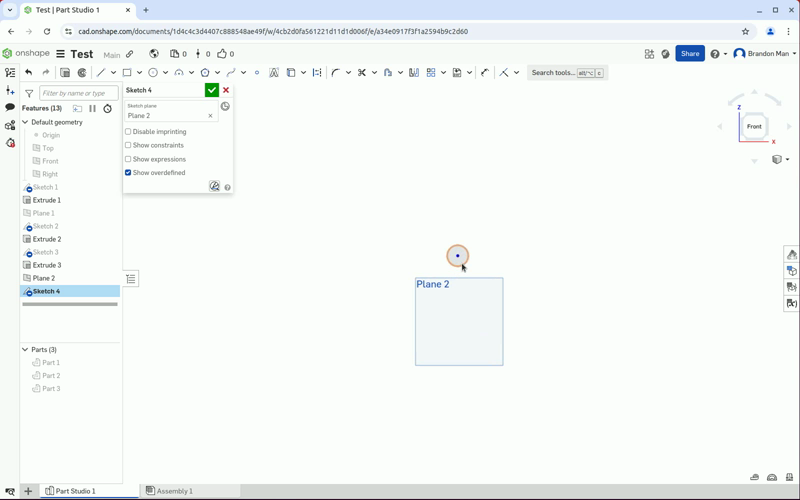
scroll(6)
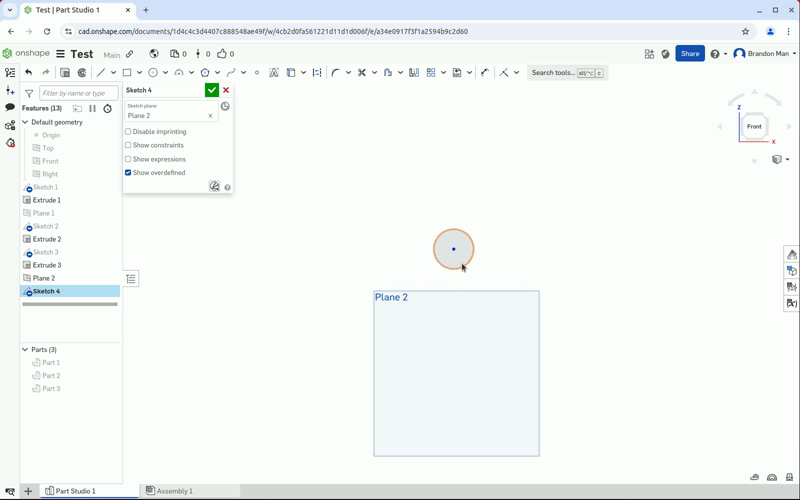
scroll(6)
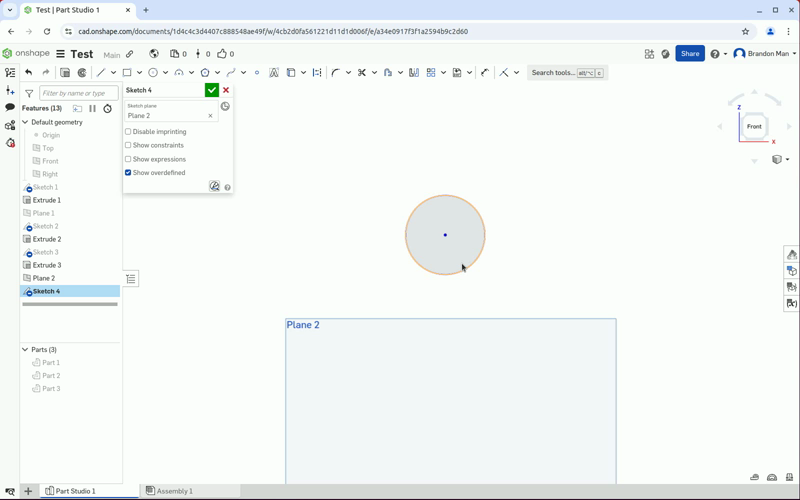
click(462, 263)
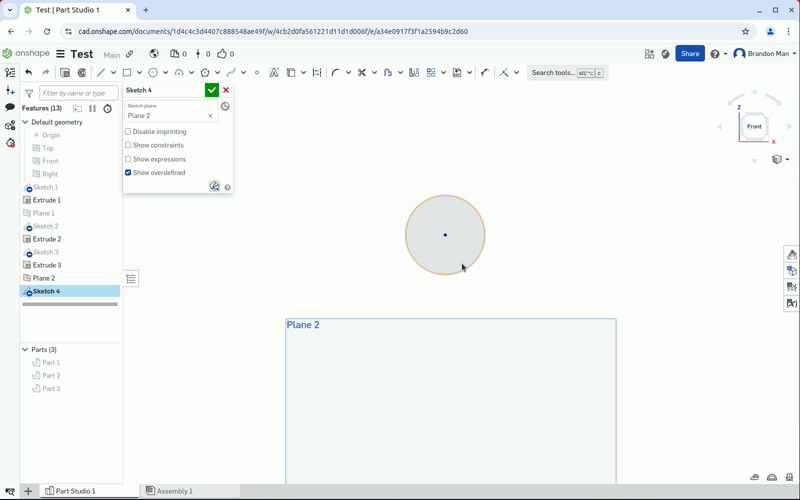
scroll(-6)
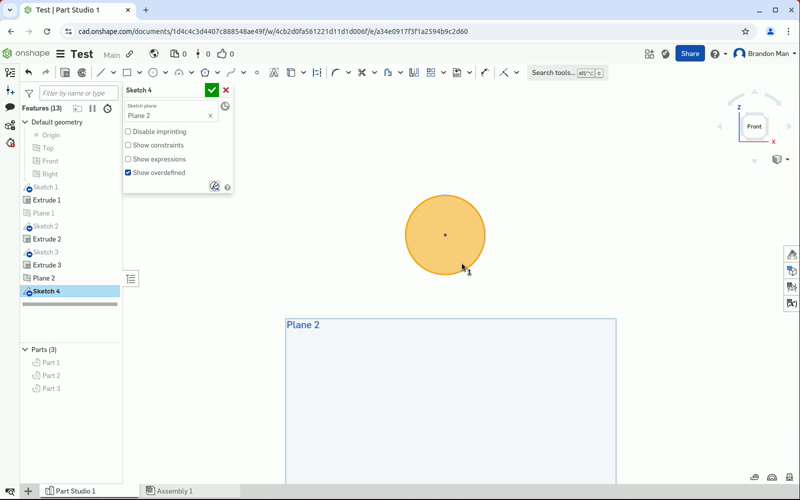
scroll(-6)
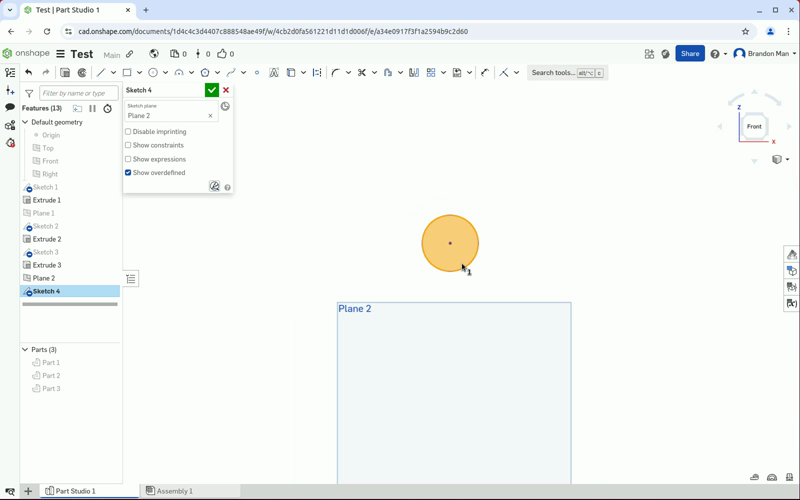
scroll(-6)
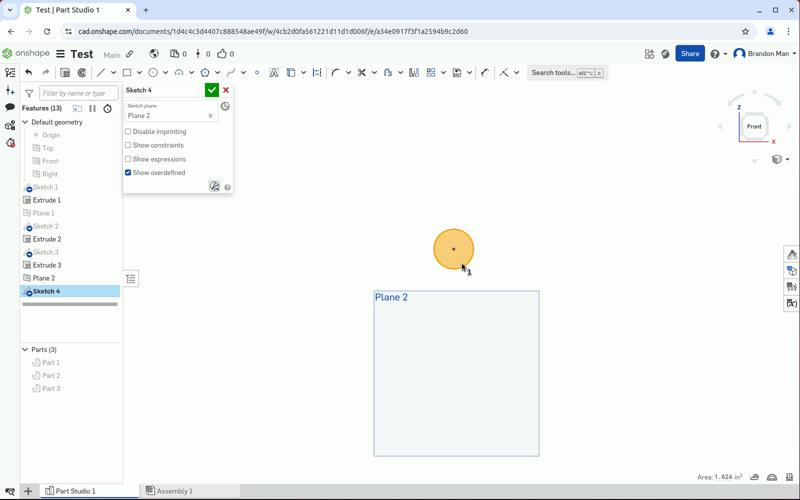
scroll(-6)
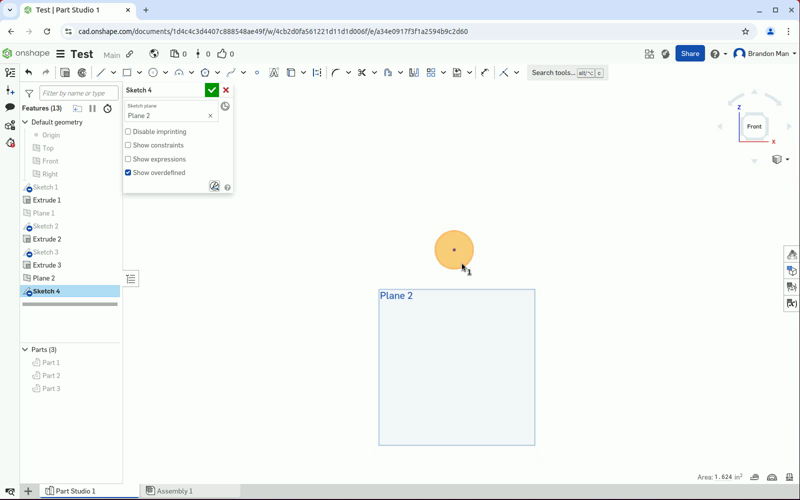
scroll(-6)
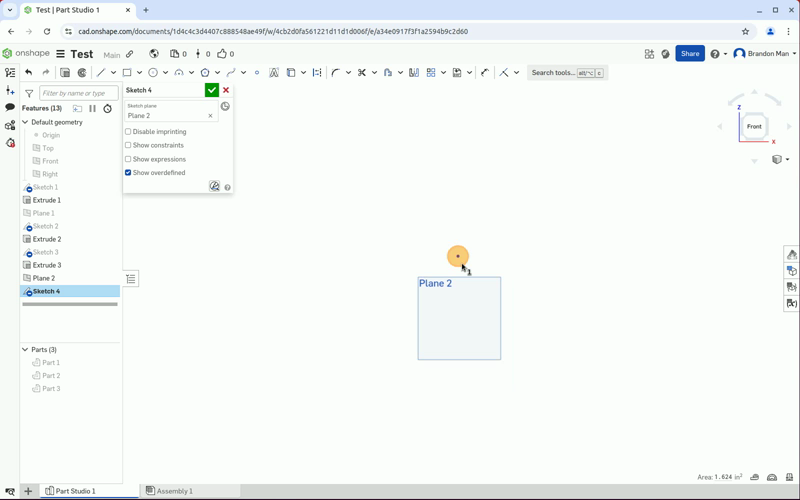
scroll(-6)
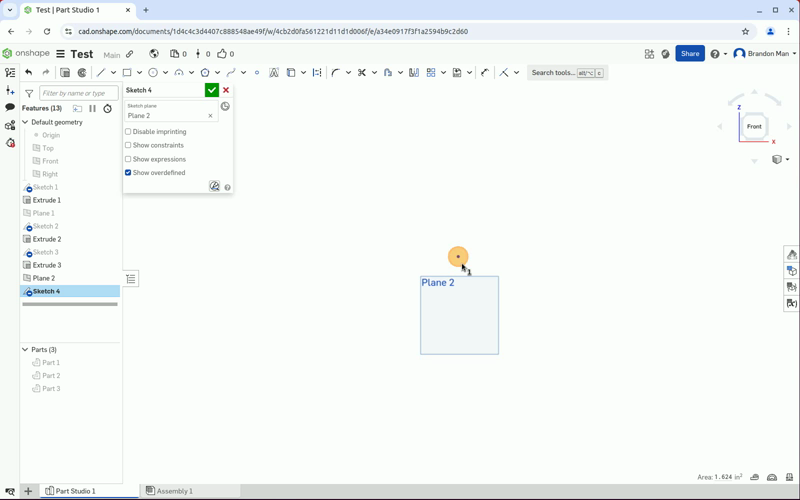
scroll(-6)
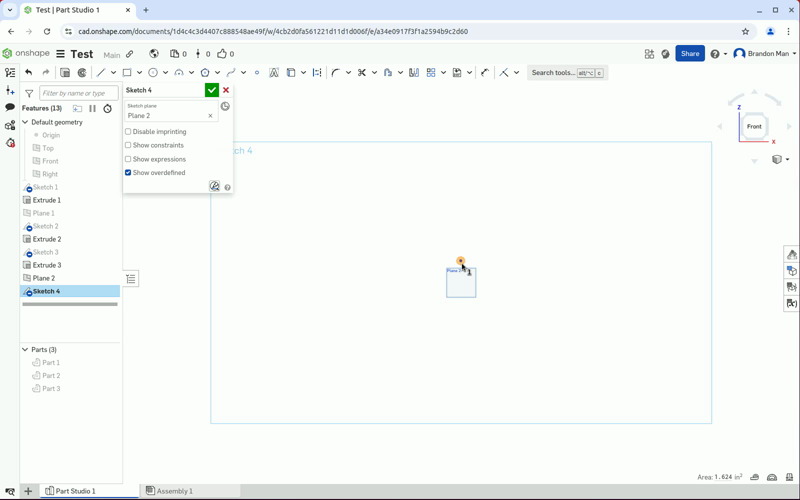
mouse_move(73, 352)
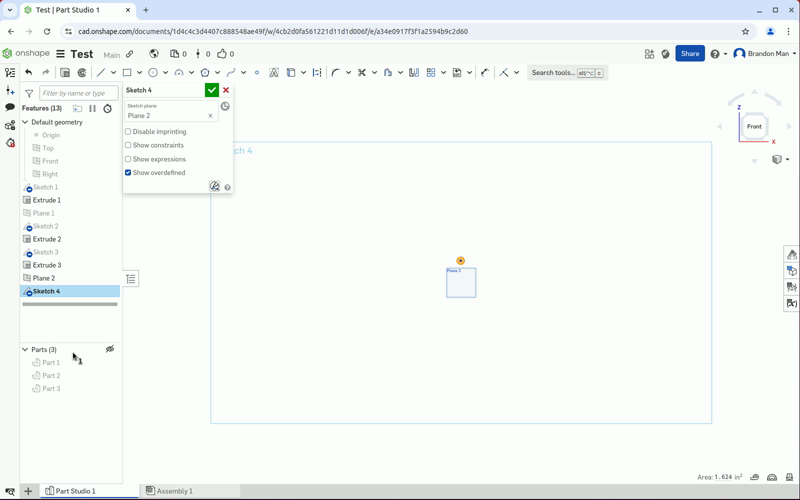
key(shift+y)
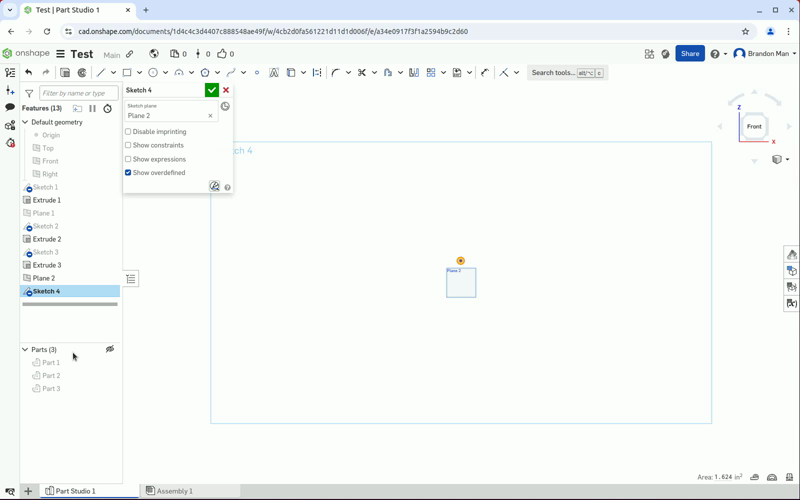
key(shift+e)
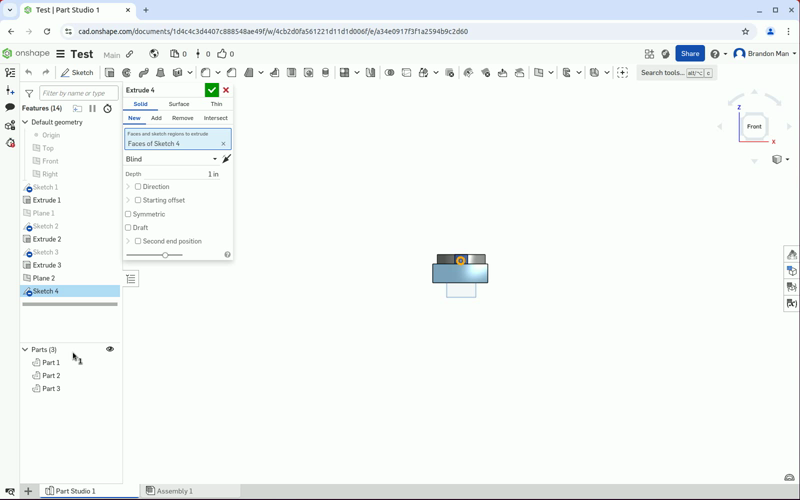
mouse_move(143, 106)
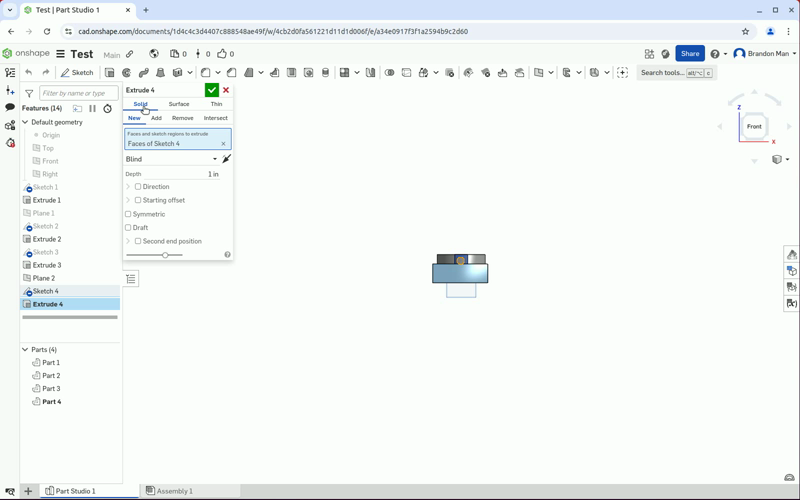
click(143, 106)
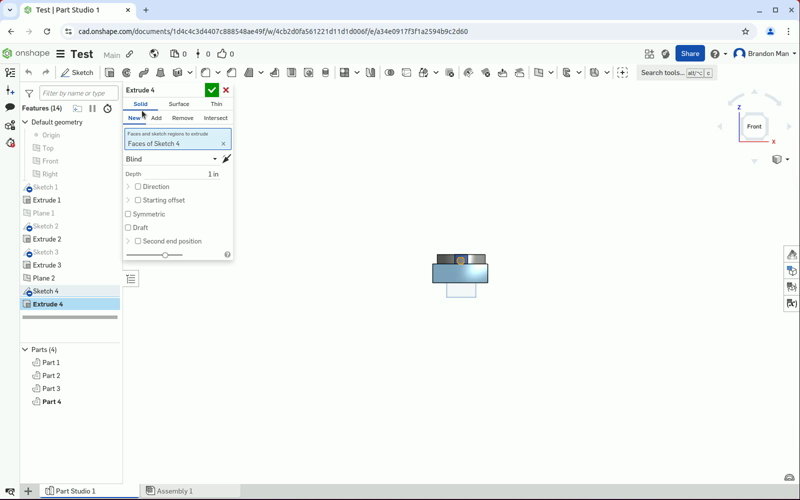
mouse_move(137, 120)
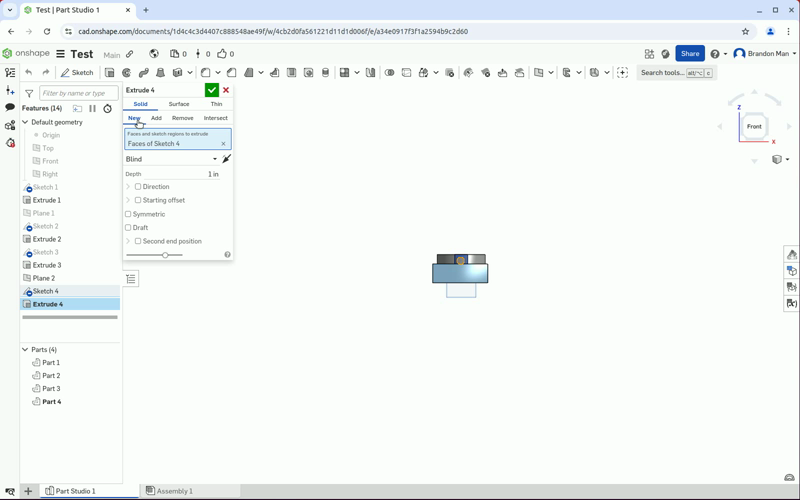
click(137, 120)
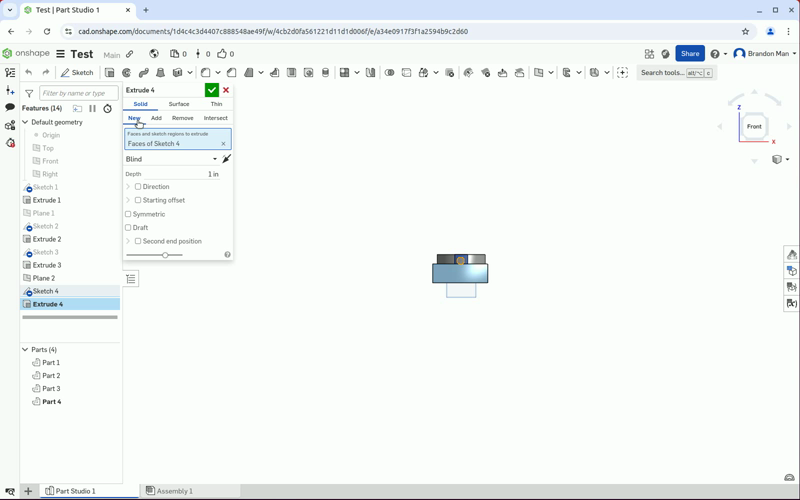
key(tab, 4)
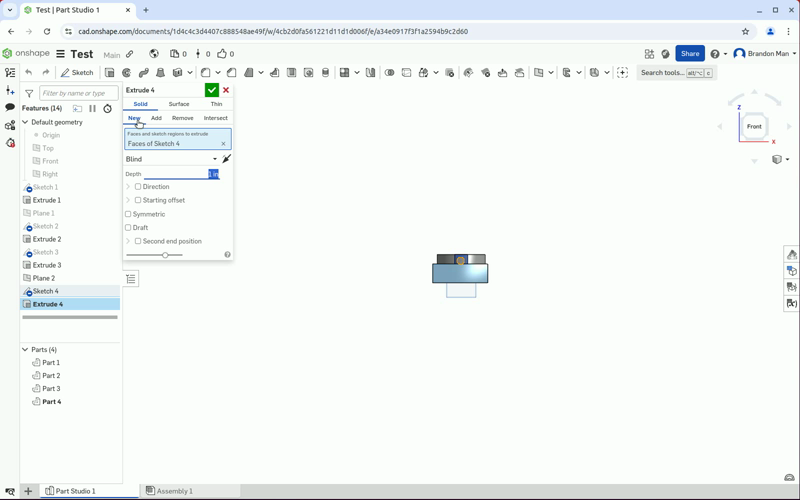
text(17.331)
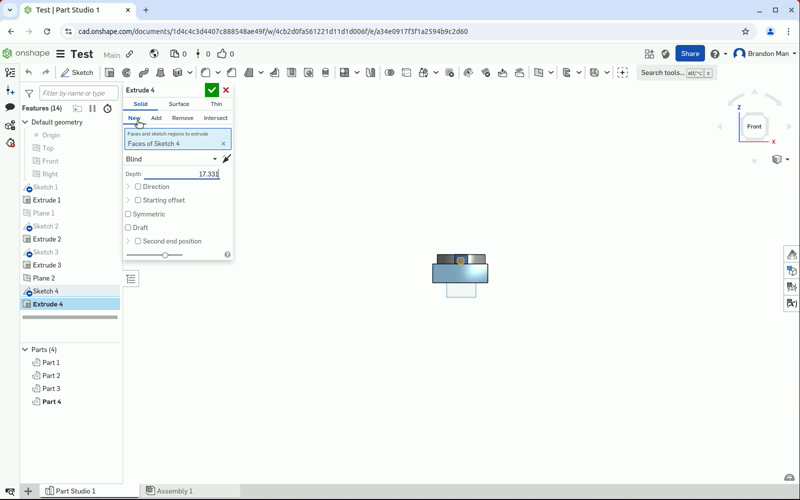
key(enter)
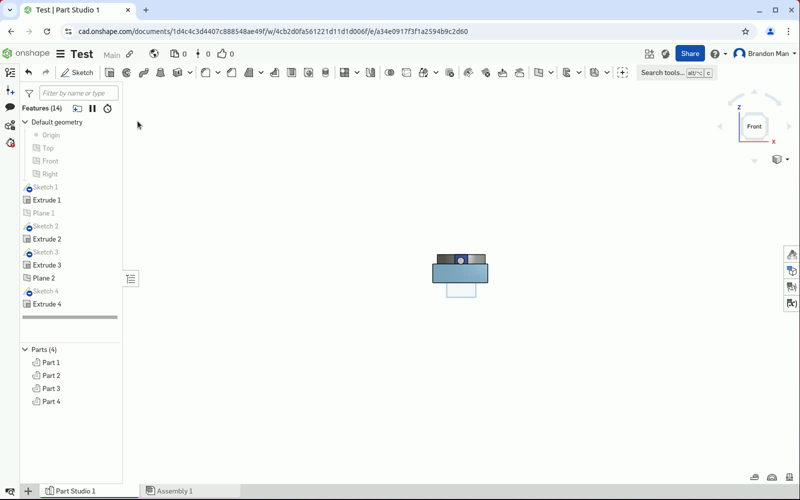
key(shift+h)
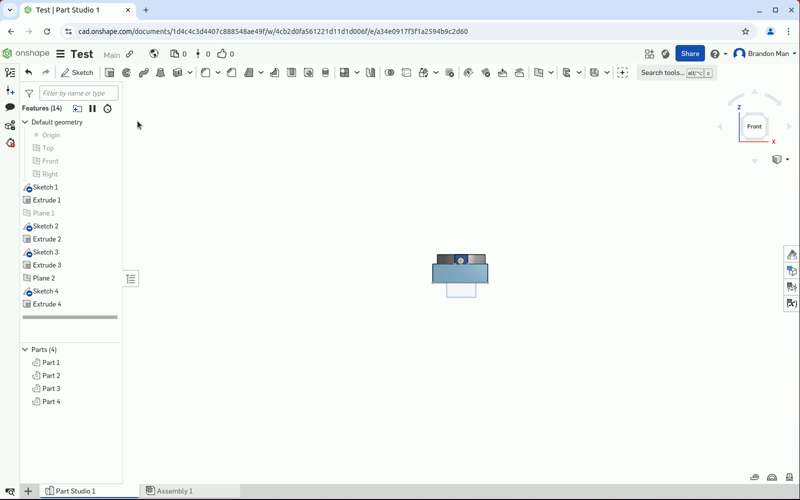
key(shift+h)
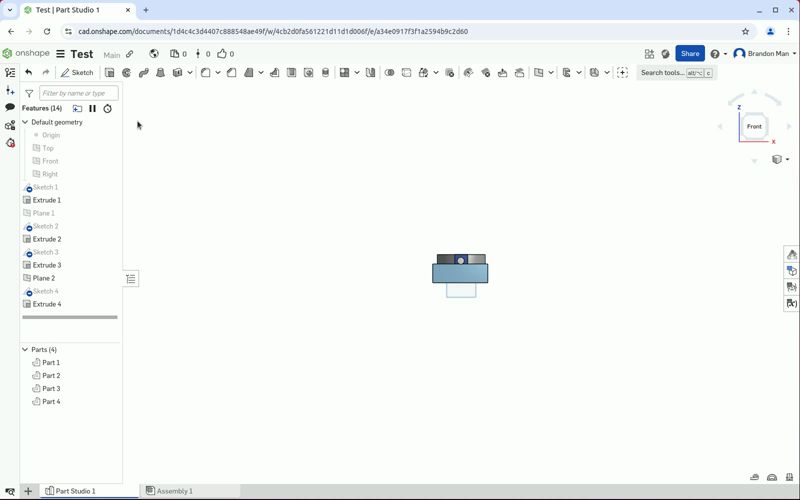
mouse_move(73, 189)
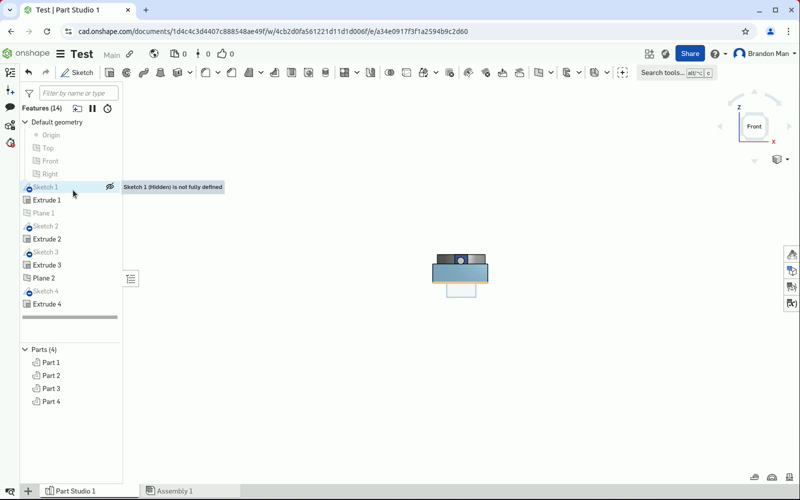
click(73, 189)
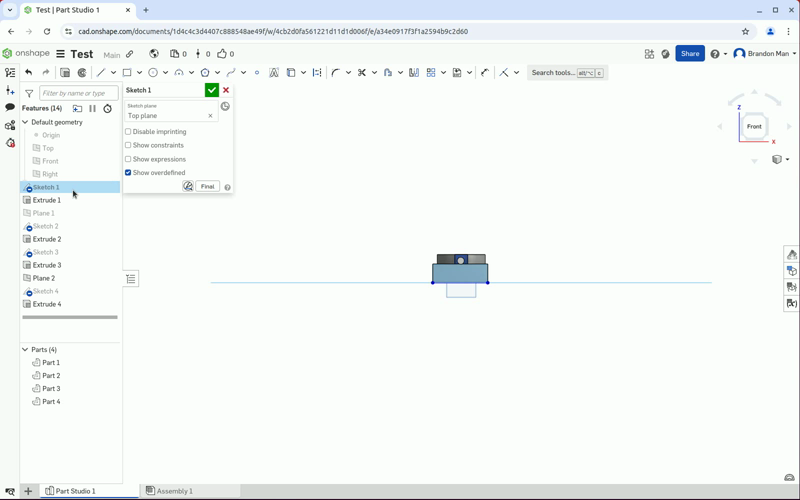
mouse_move(229, 92)
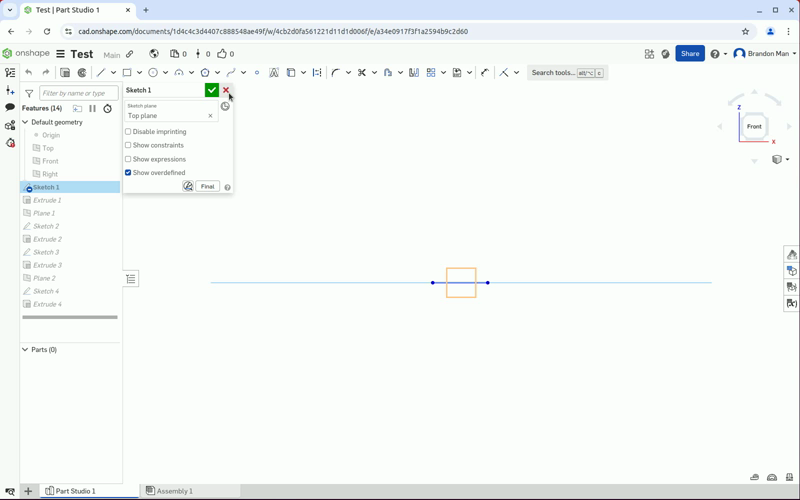
click(229, 92)
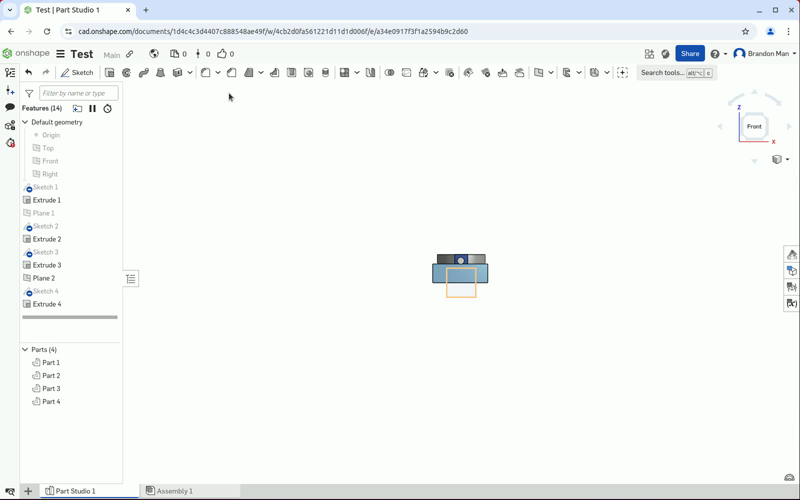
mouse_move(73, 352)
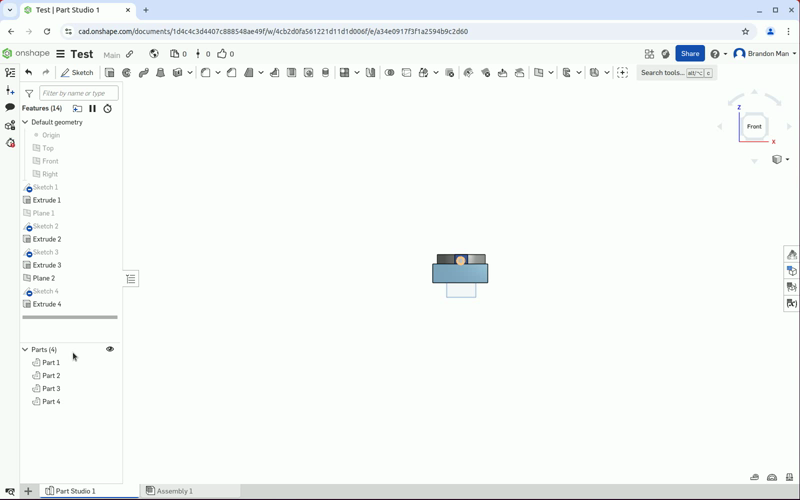
key(y)
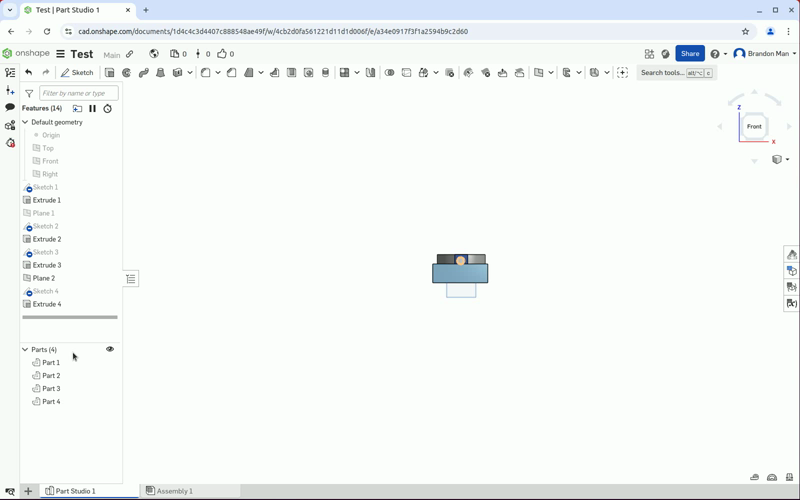
key(shift+p)
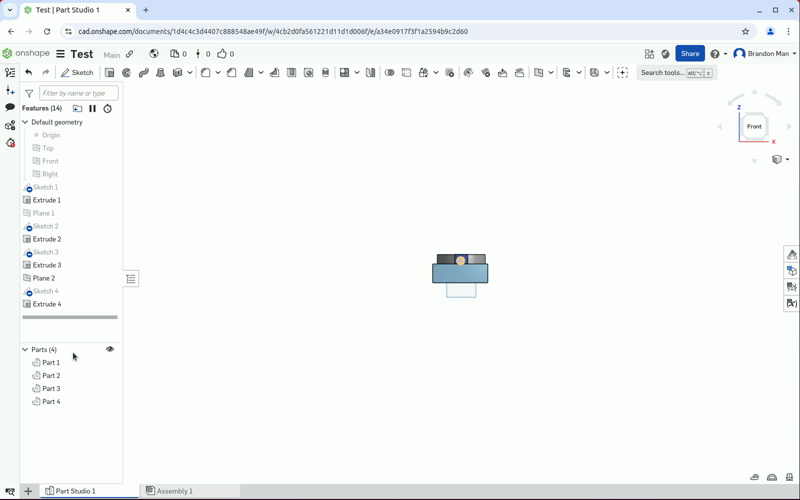
key(space)
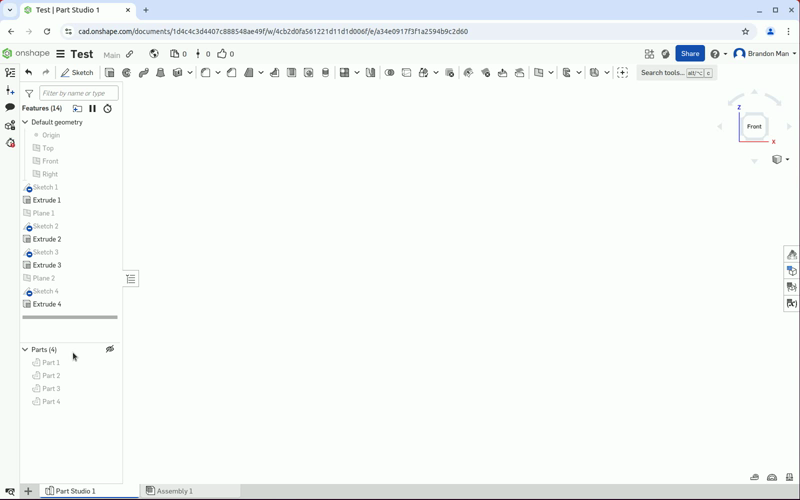
key_down(shift)
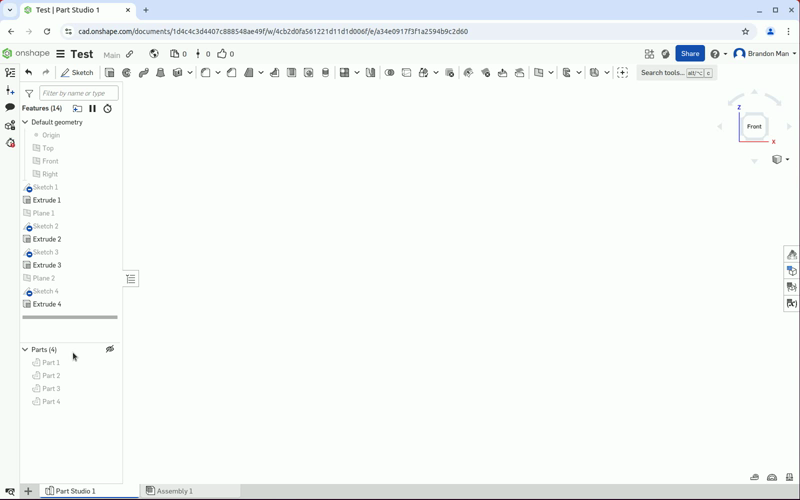
key(left)
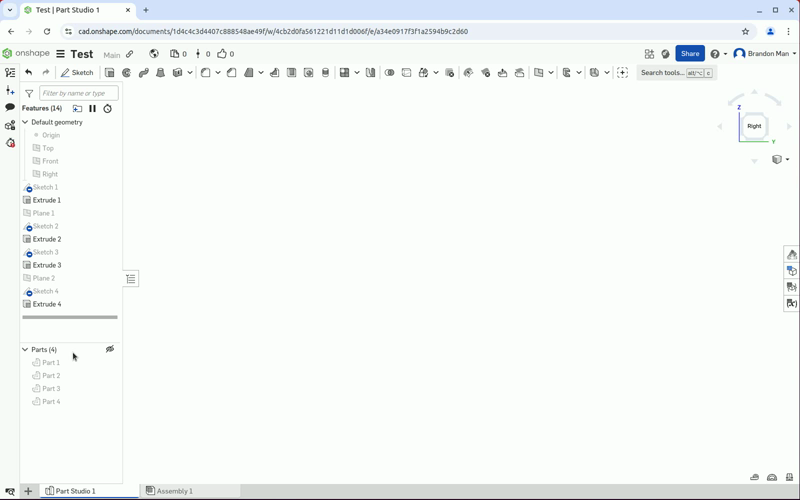
key_up(shift)
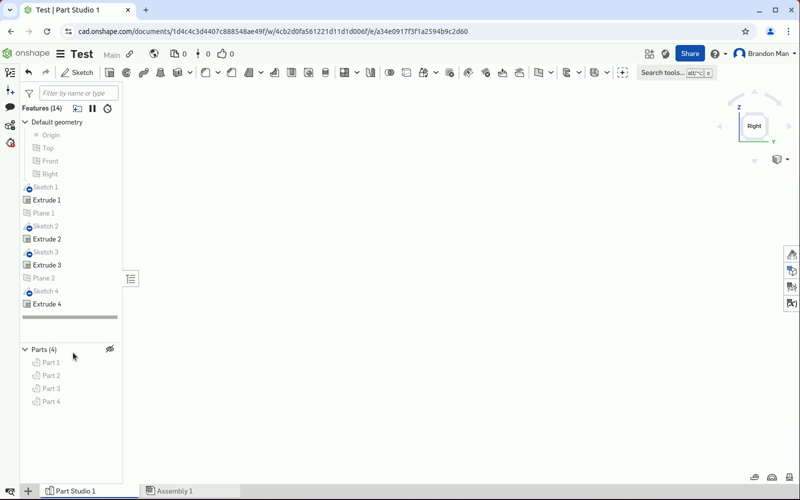
mouse_move(73, 352)
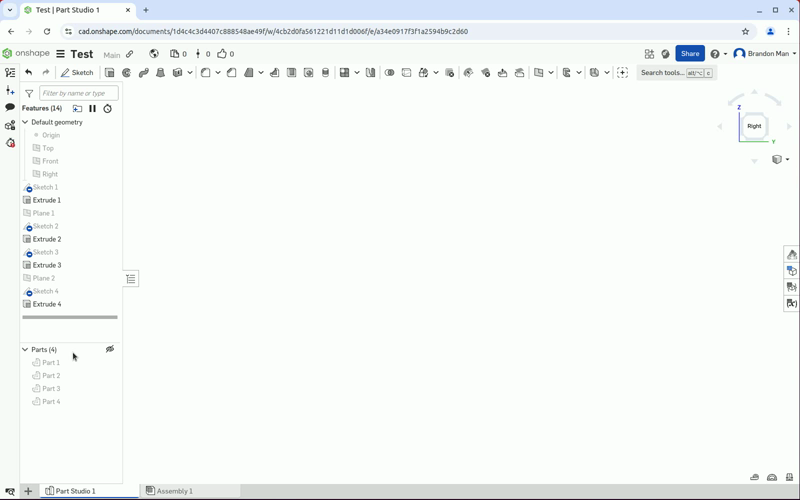
key(shift+y)
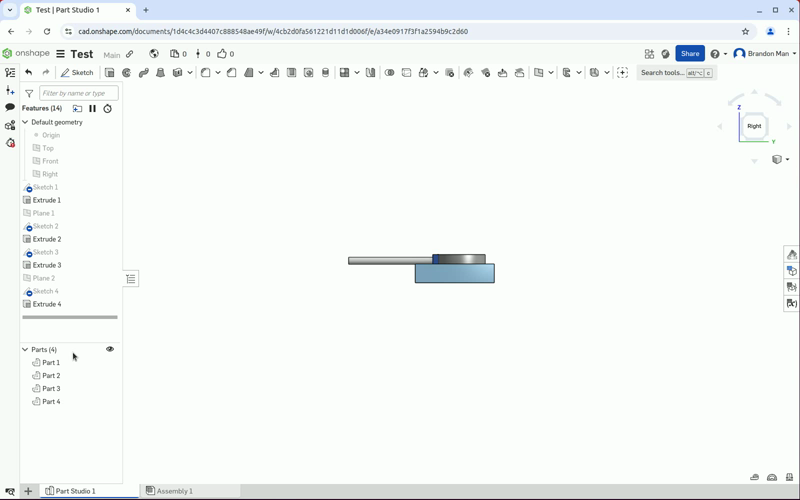
mouse_move(541, 75)
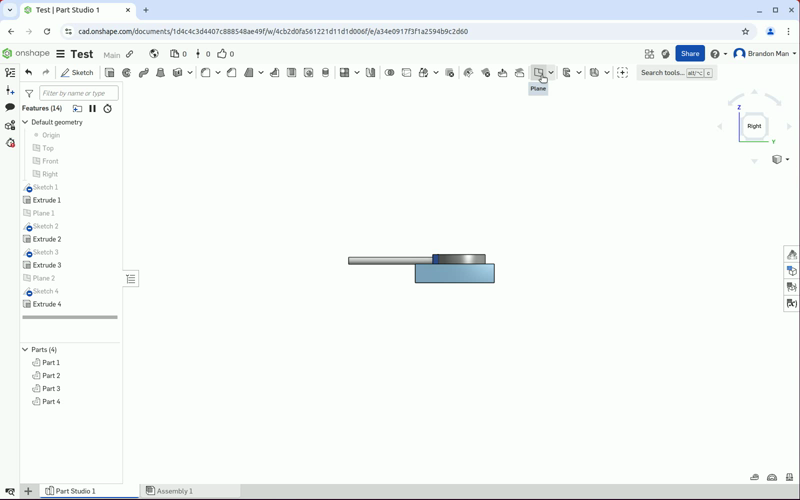
click(541, 75)
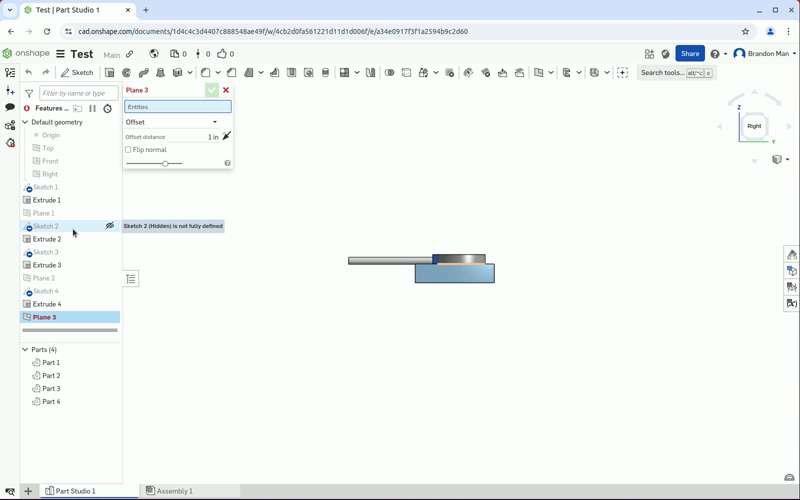
scroll(3)
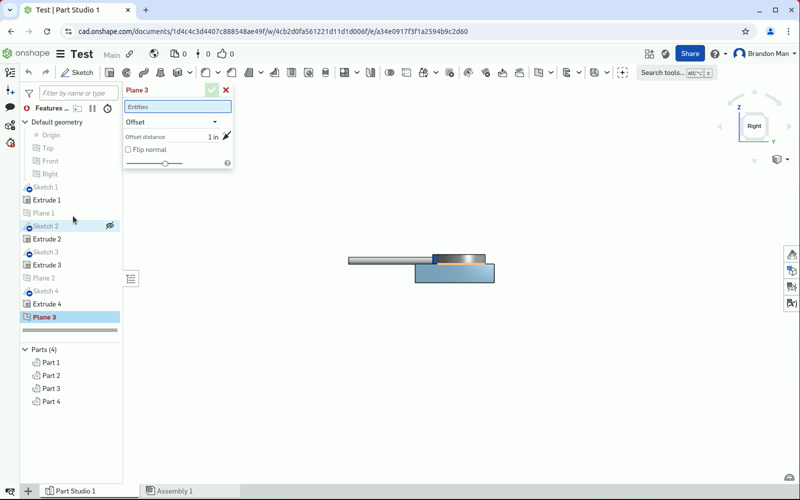
mouse_move(73, 176)
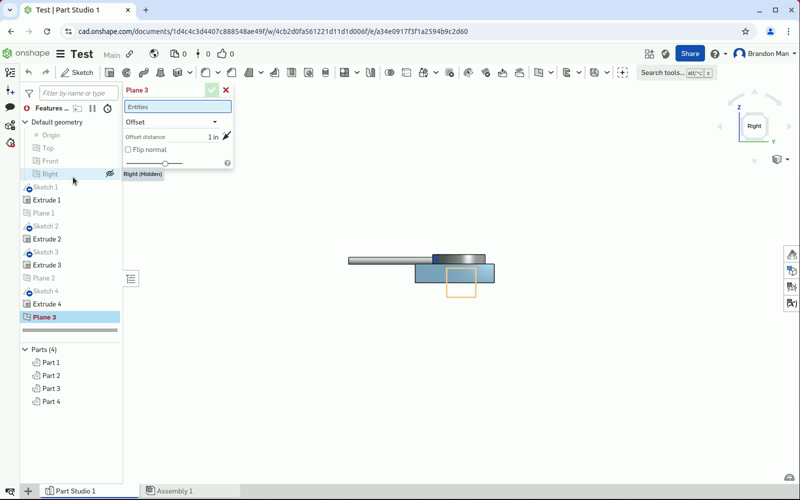
click(73, 176)
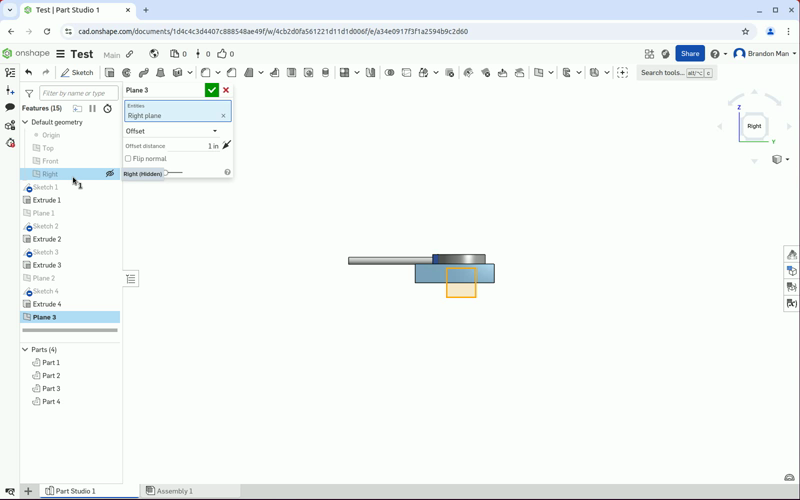
key(tab, 2)
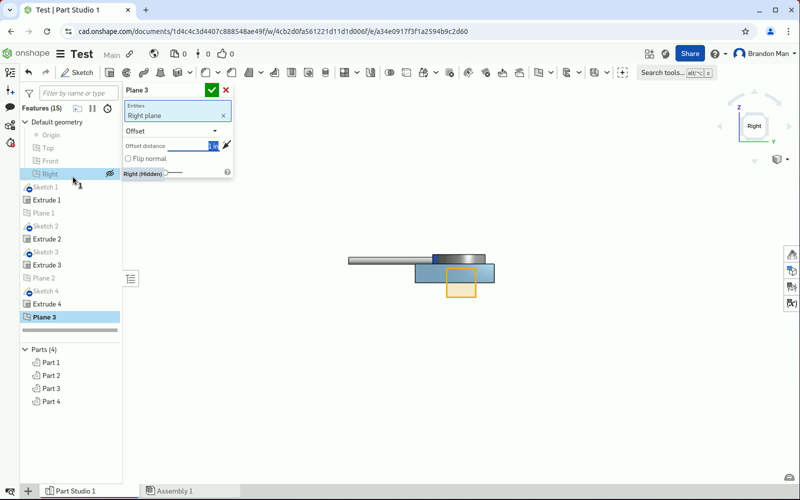
text(5.792)
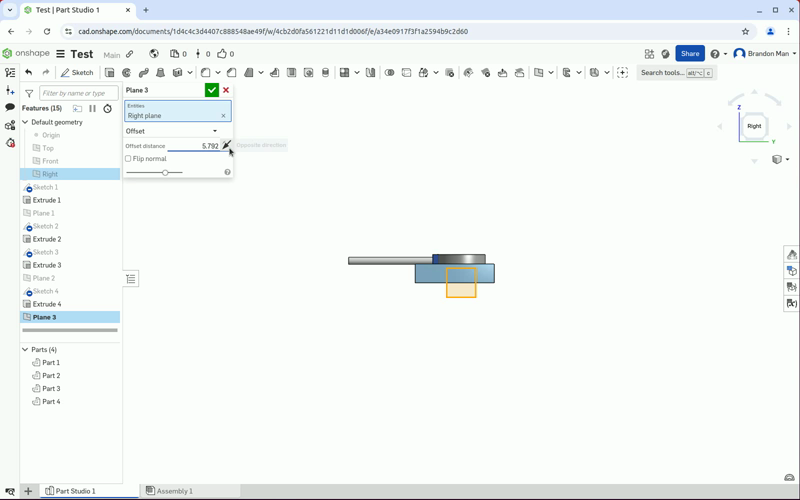
mouse_move(229, 147)
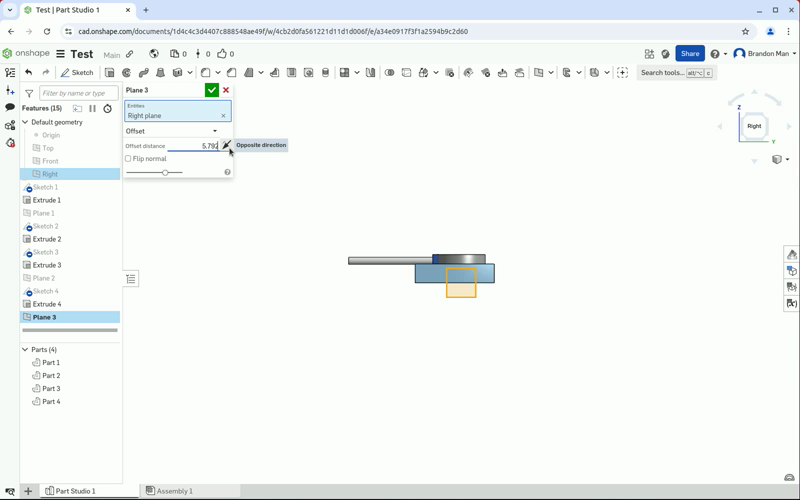
click(229, 147)
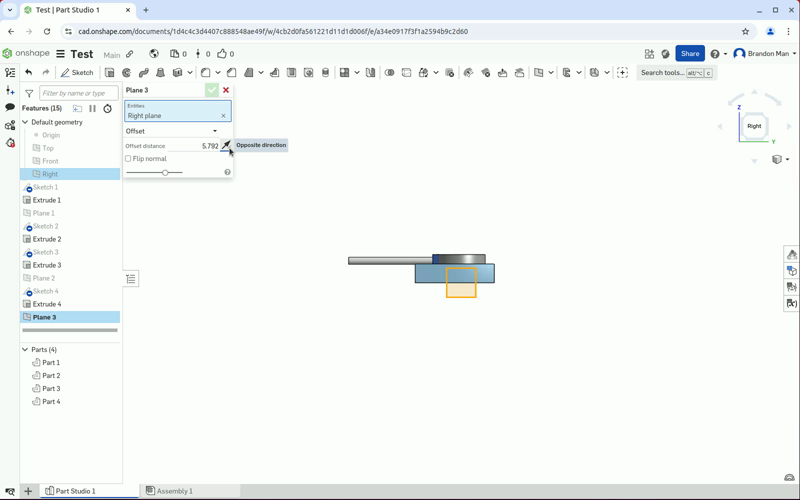
key(enter, 2)
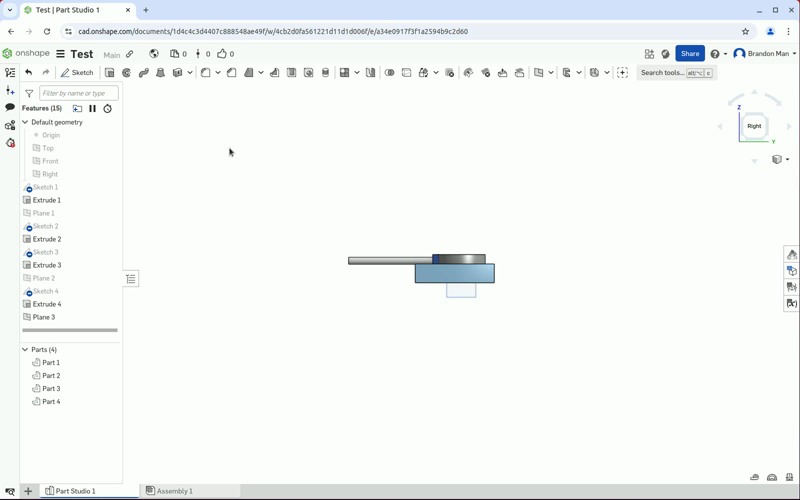
key(shift+s)
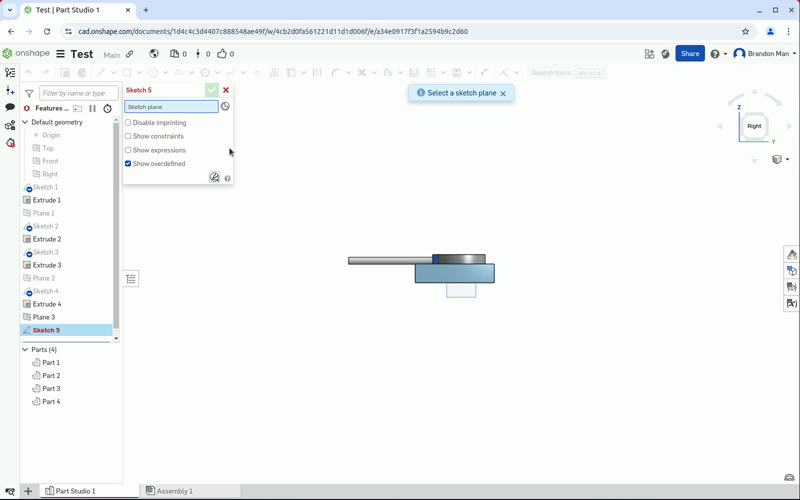
mouse_move(69, 319)
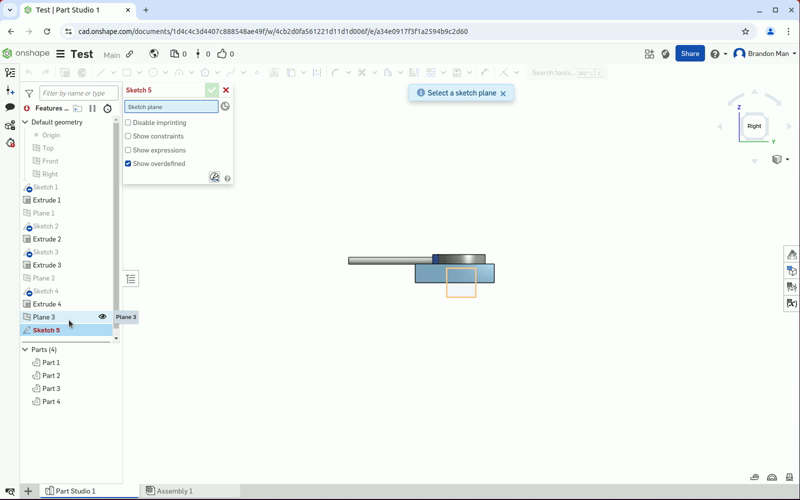
click(69, 319)
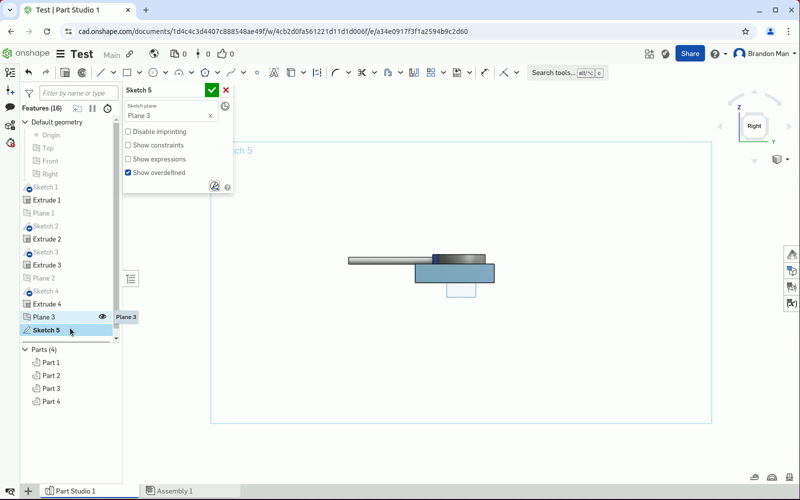
mouse_move(73, 352)
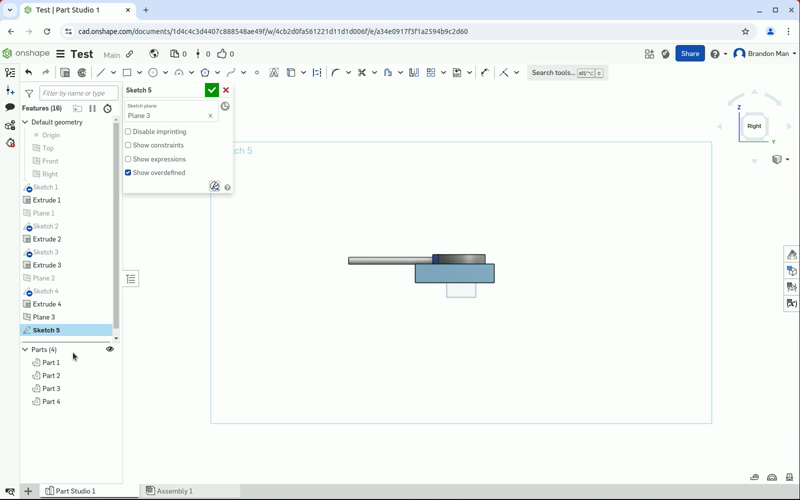
key(y)
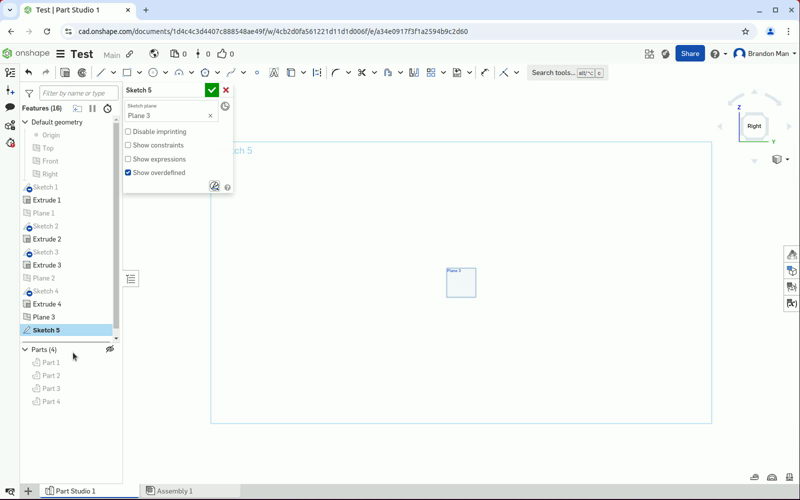
key(c)
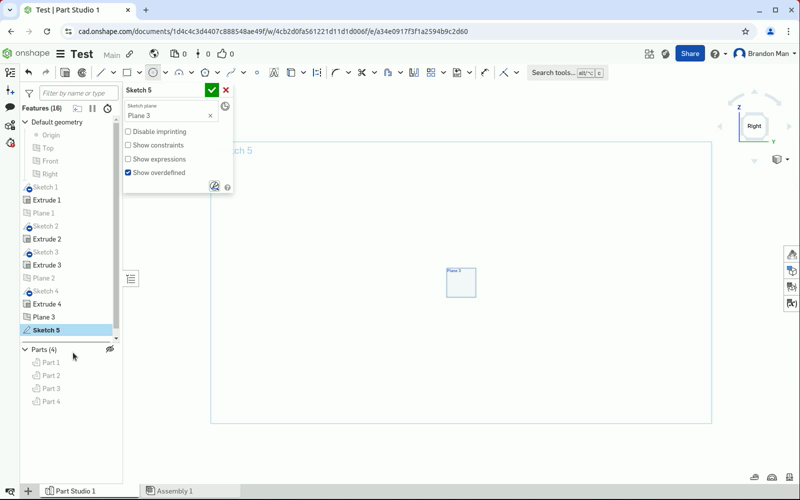
key_down(shift)
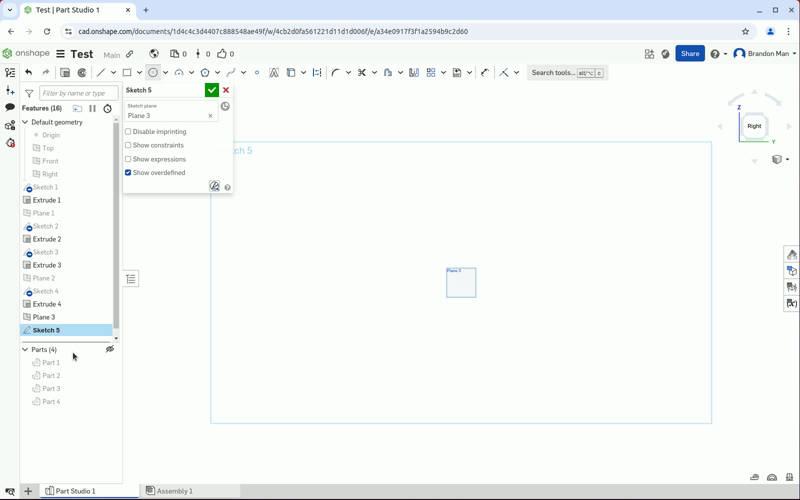
mouse_move(481, 273)
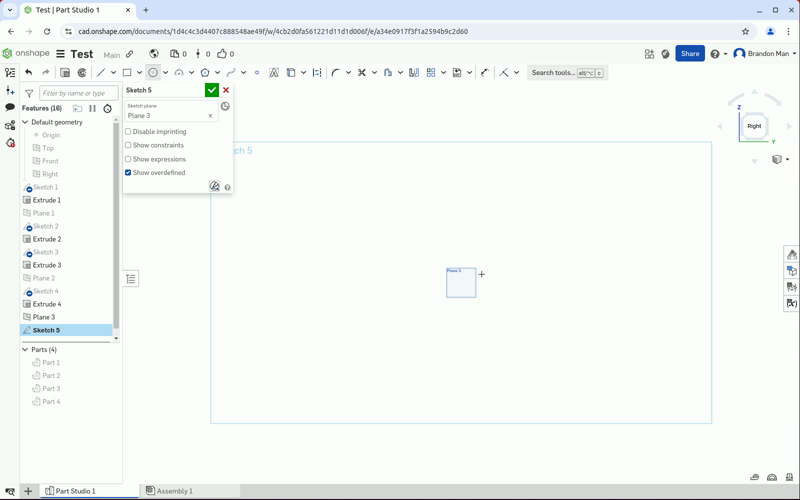
click(481, 273)
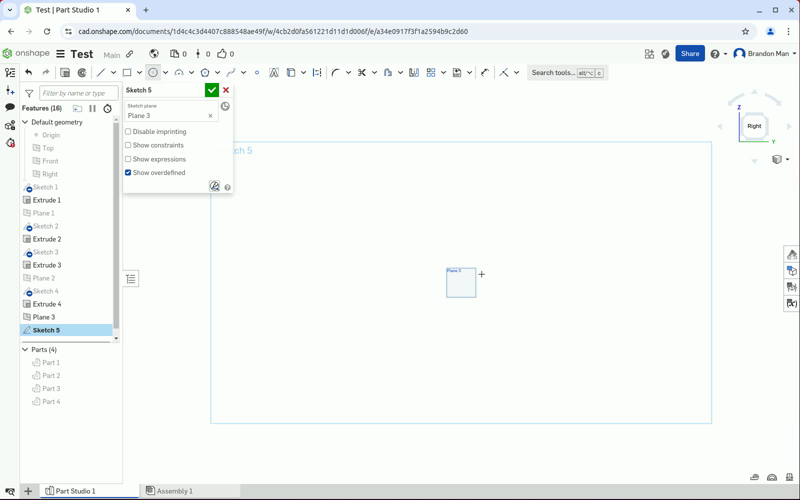
key_up(shift)
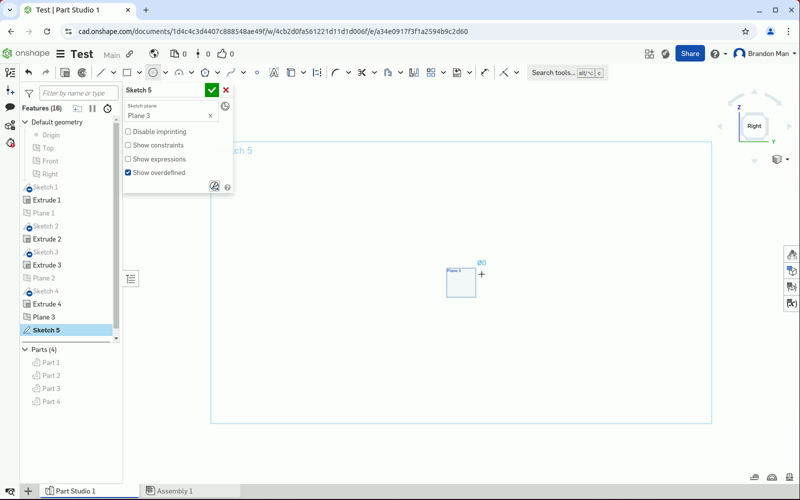
mouse_move(489, 273)
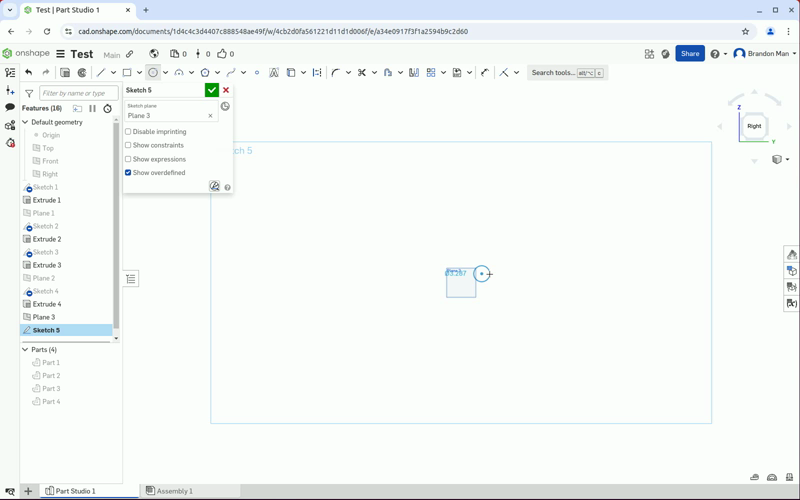
click(489, 273)
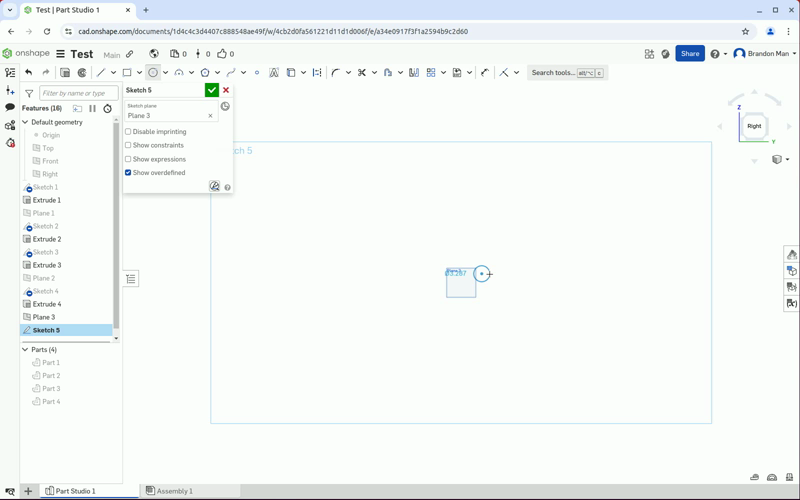
key(esc)
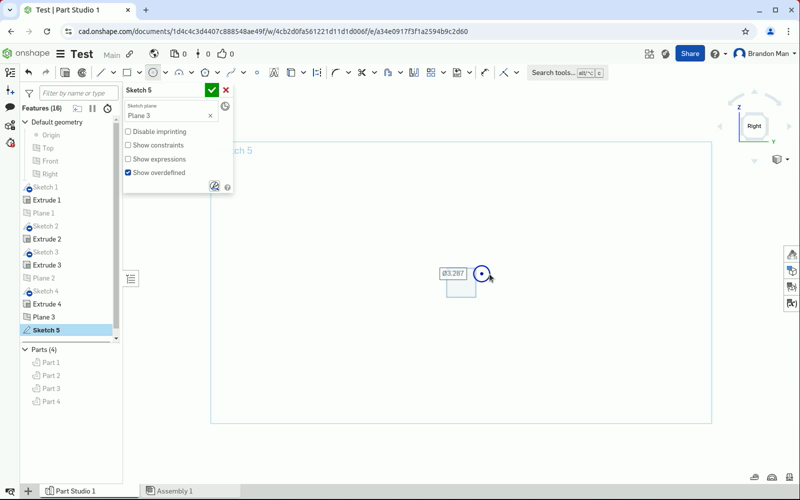
mouse_move(476, 272)
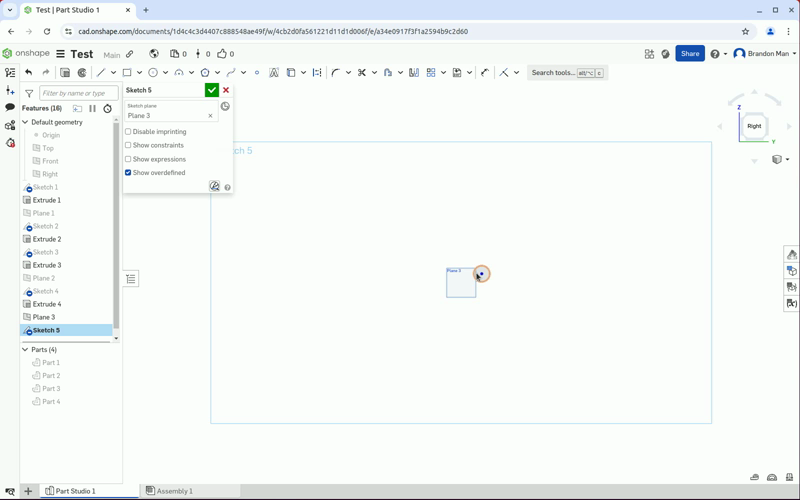
scroll(6)
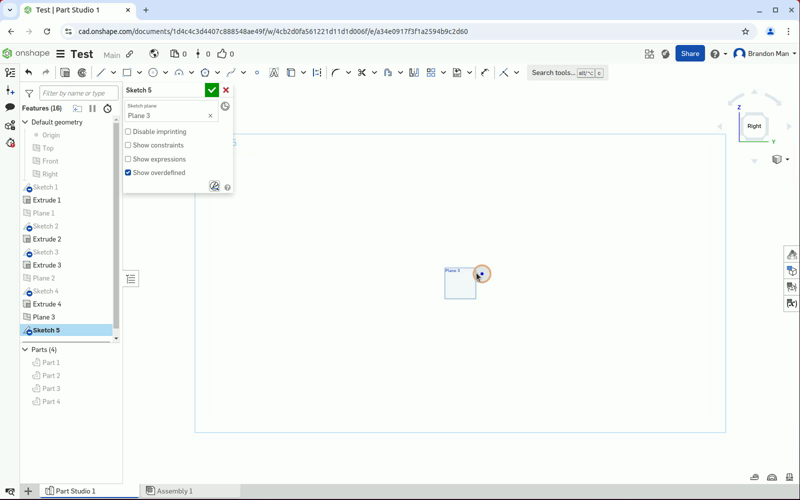
scroll(6)
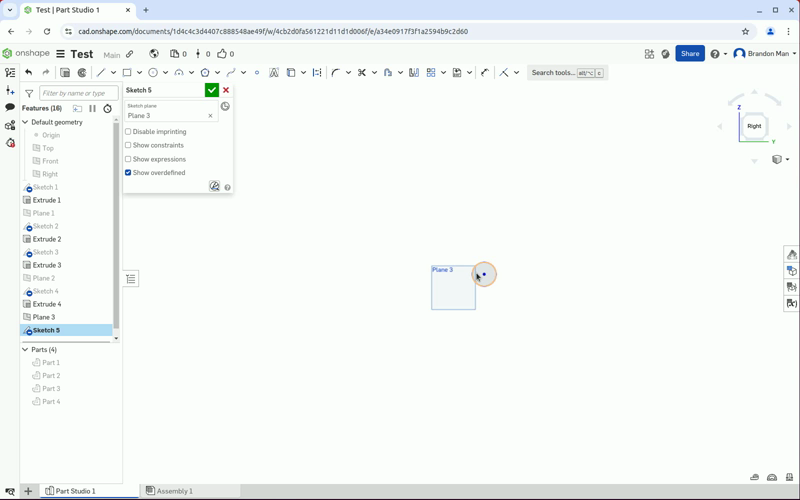
scroll(6)
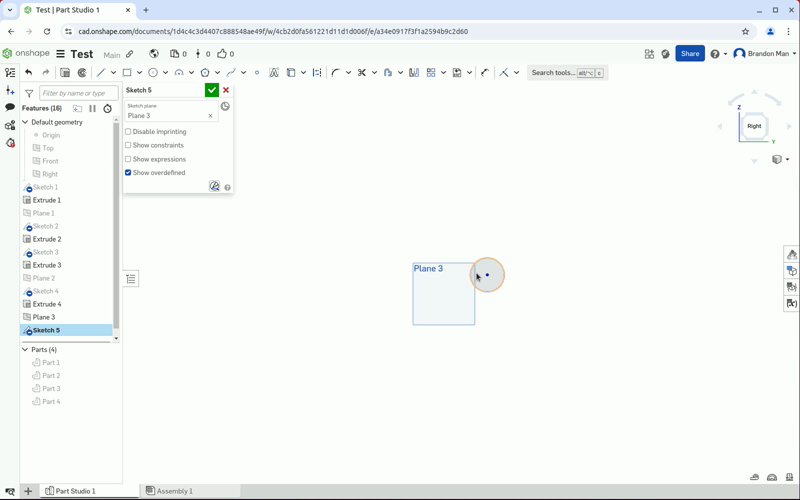
scroll(6)
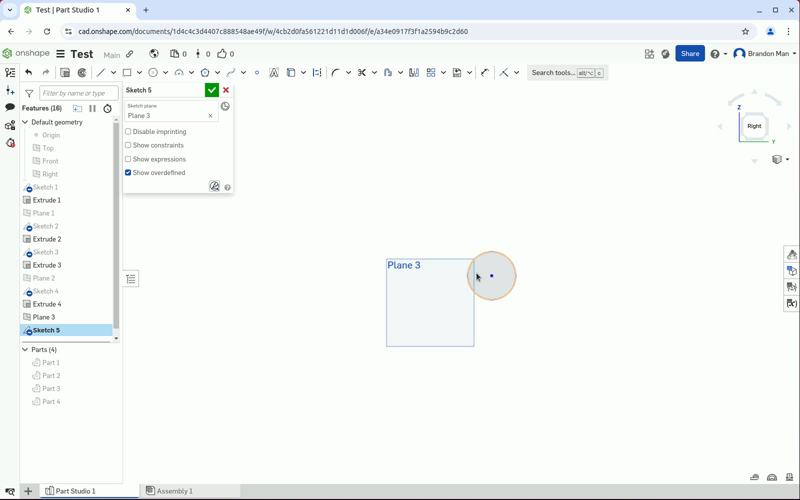
scroll(6)
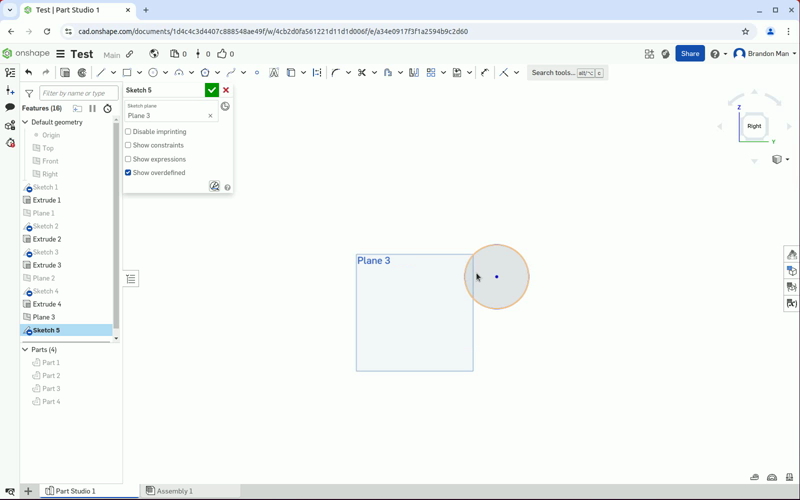
scroll(6)
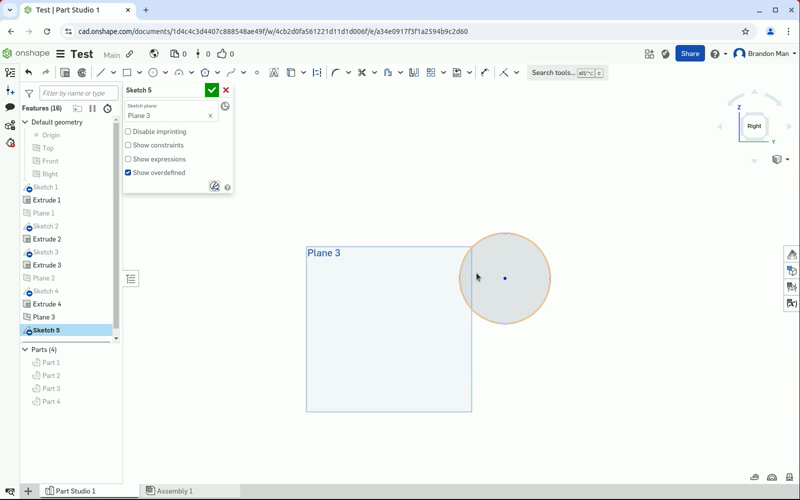
scroll(6)
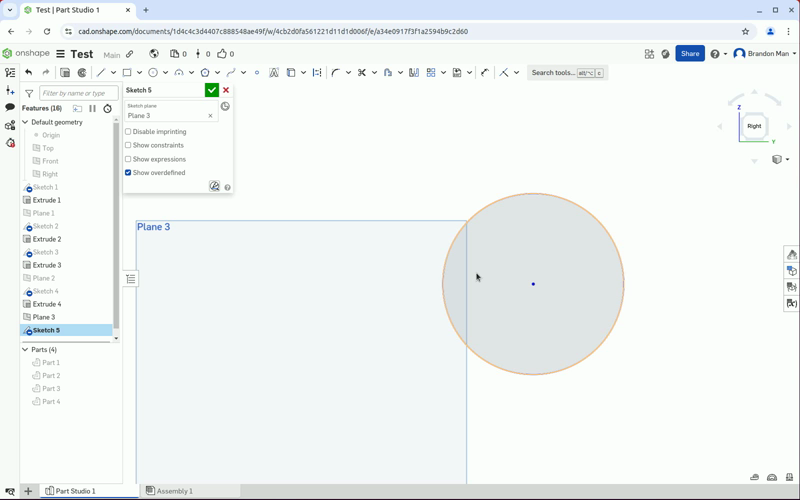
click(476, 272)
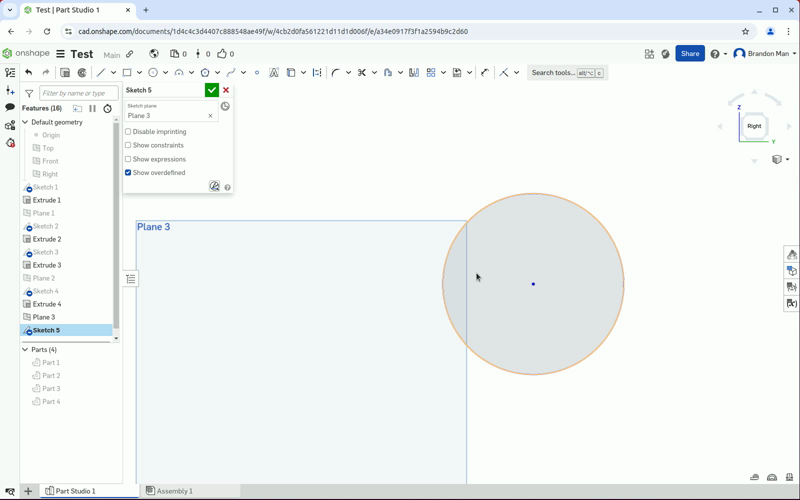
scroll(-6)
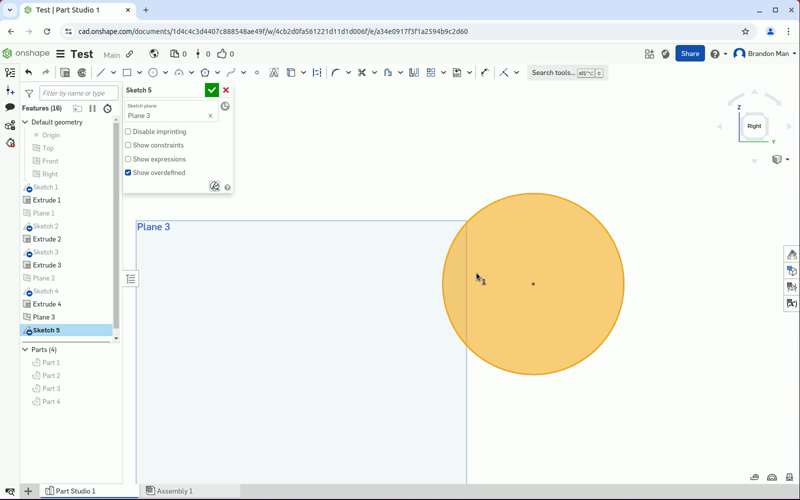
scroll(-6)
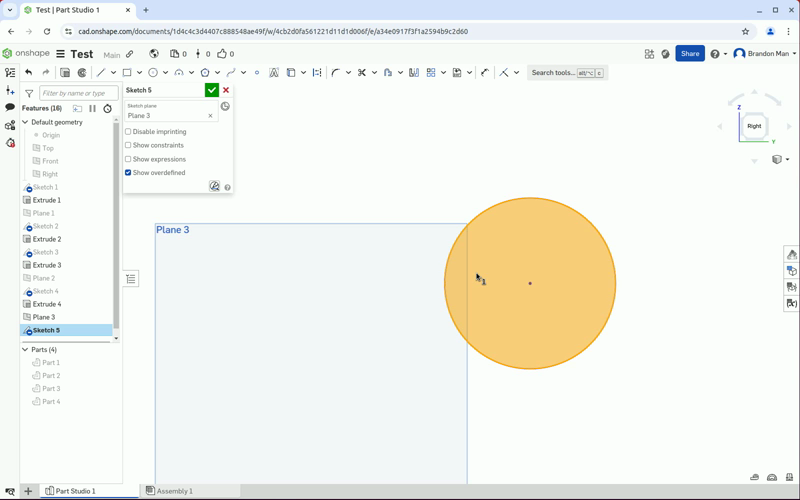
scroll(-6)
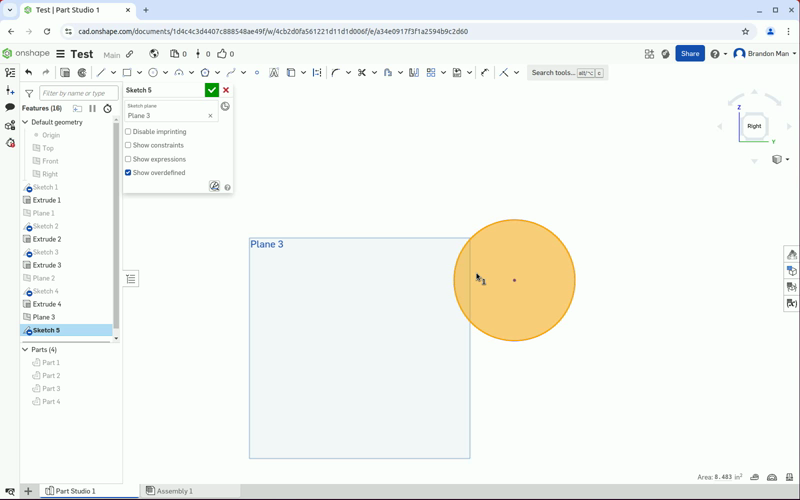
scroll(-6)
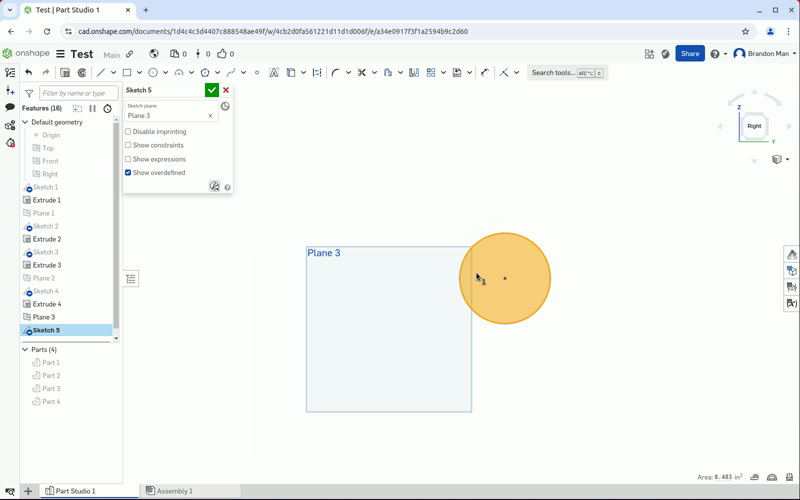
scroll(-6)
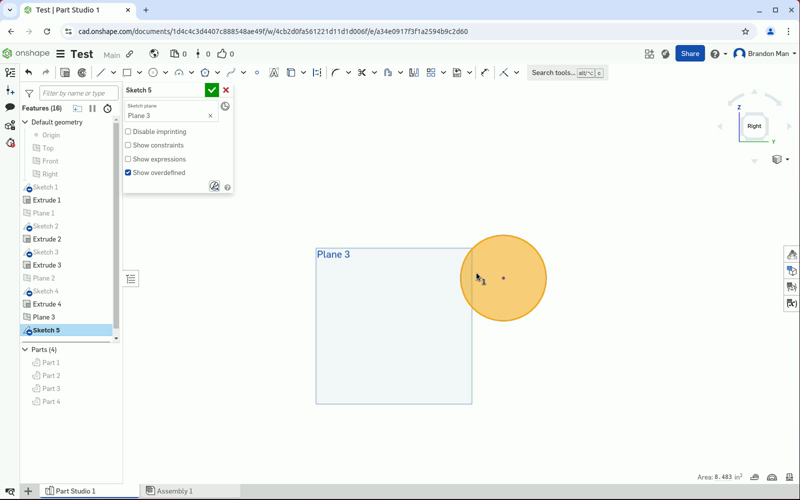
scroll(-6)
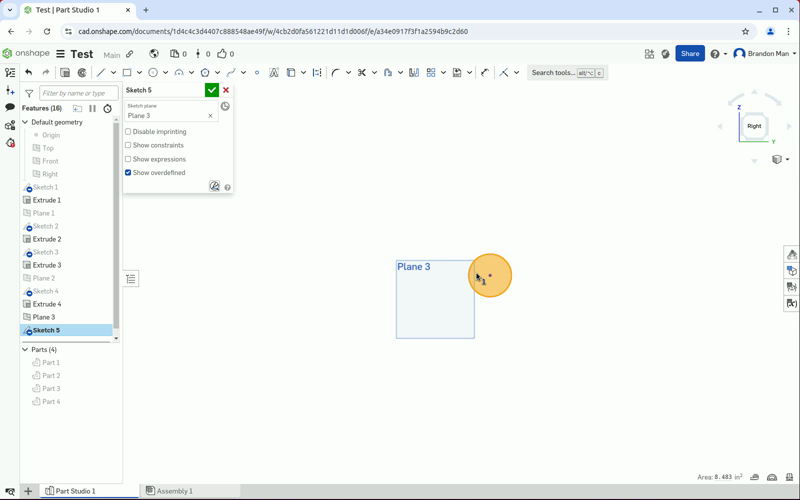
scroll(-6)
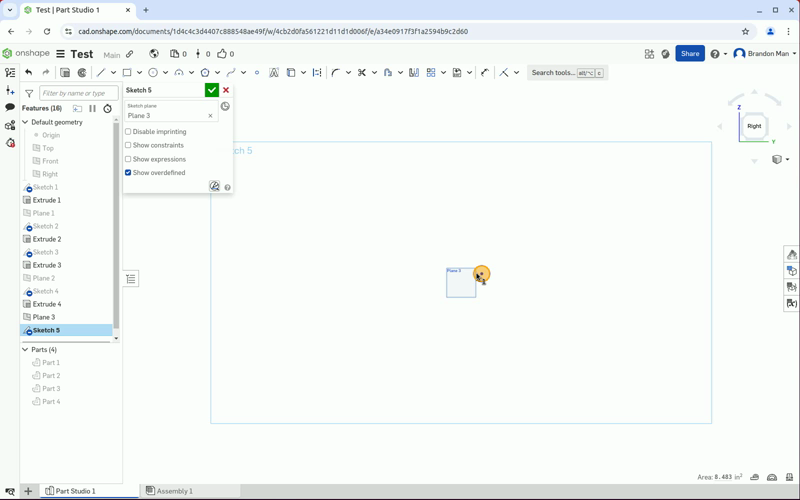
mouse_move(73, 352)
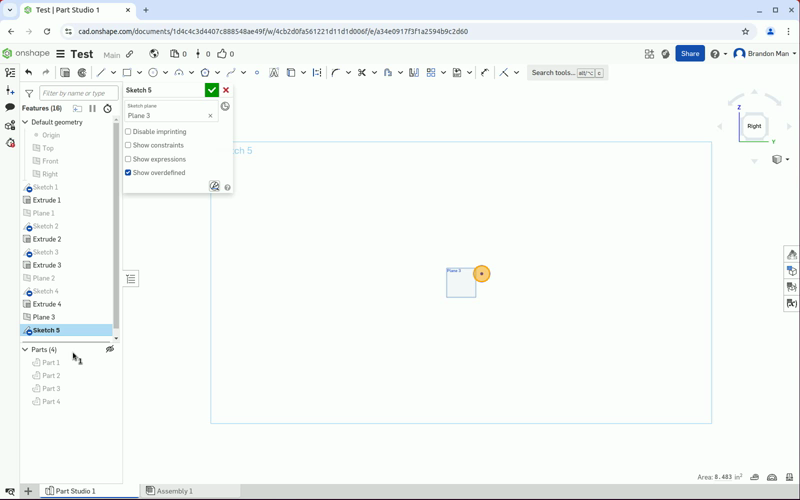
key(shift+y)
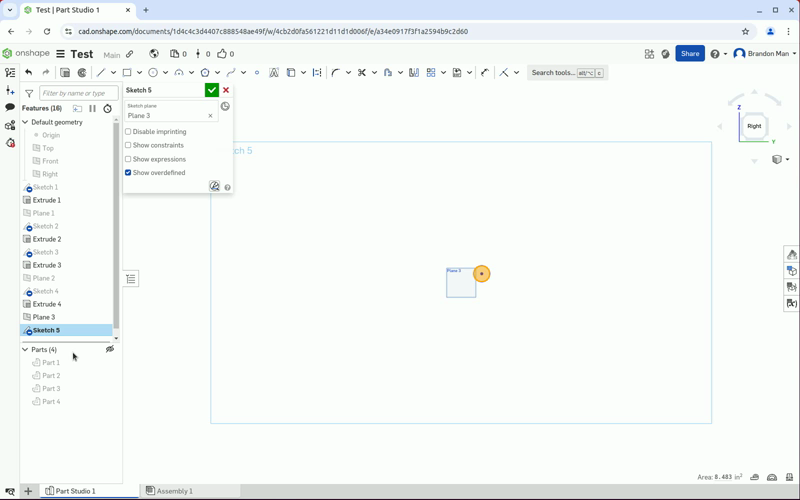
key(shift+e)
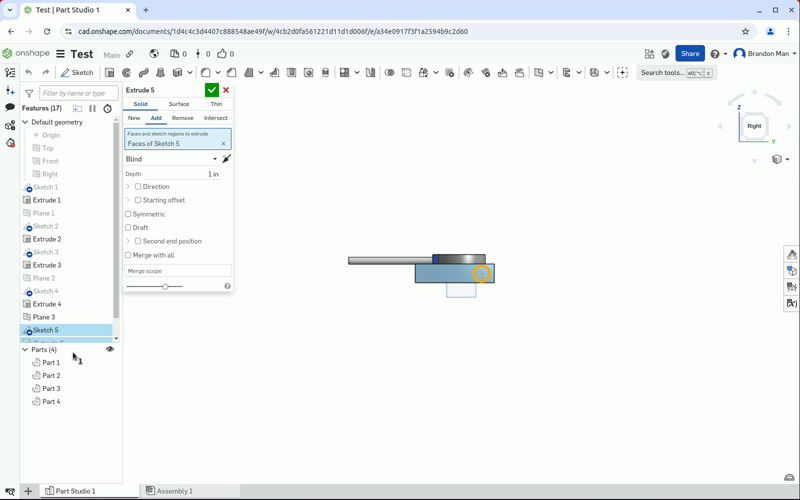
mouse_move(143, 106)
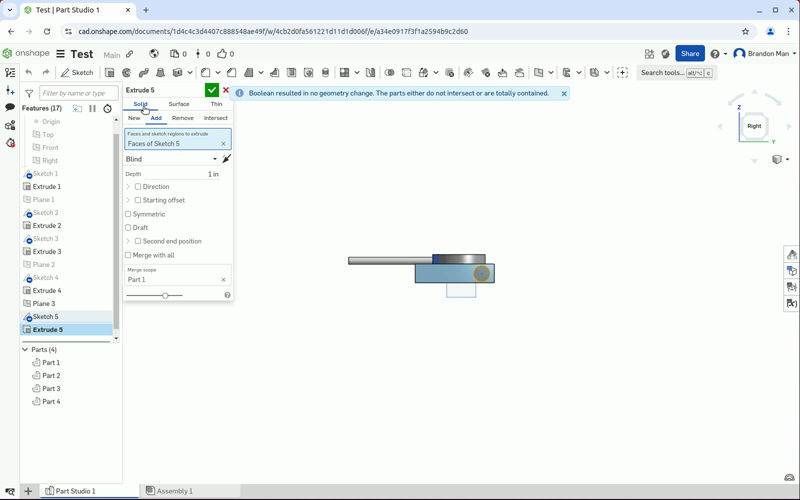
click(143, 106)
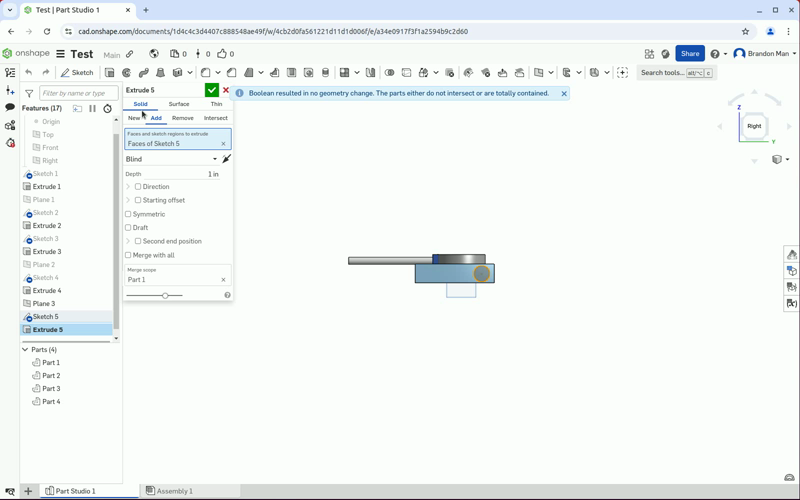
mouse_move(137, 120)
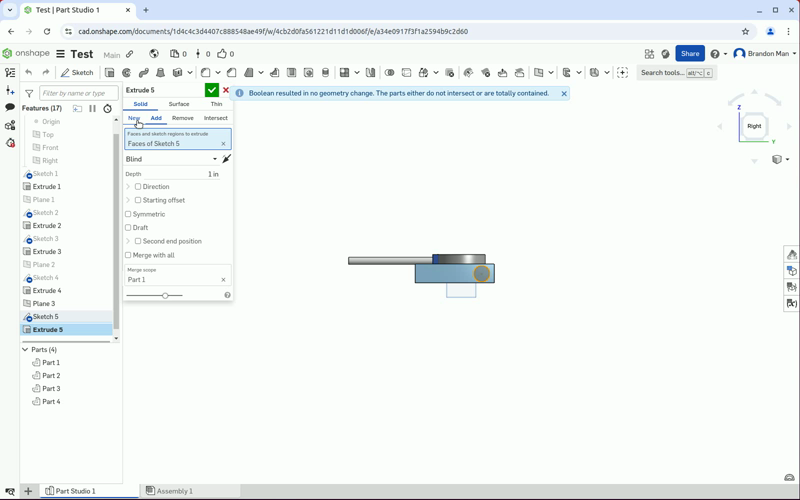
click(137, 120)
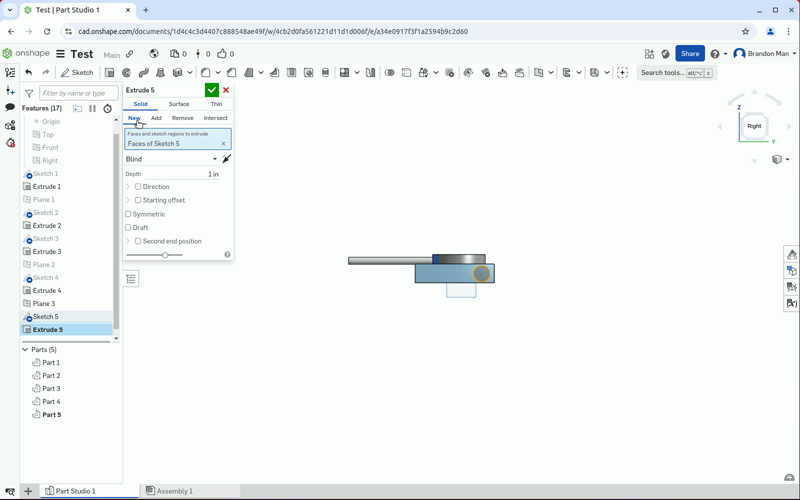
key(tab, 4)
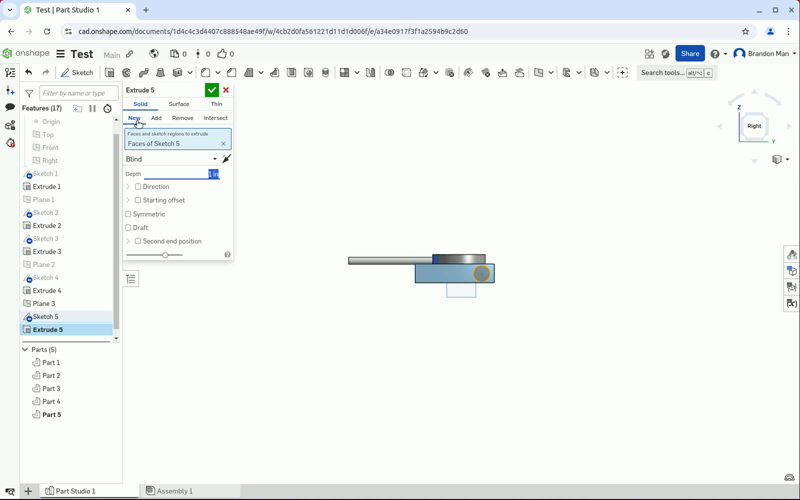
text(0.241)
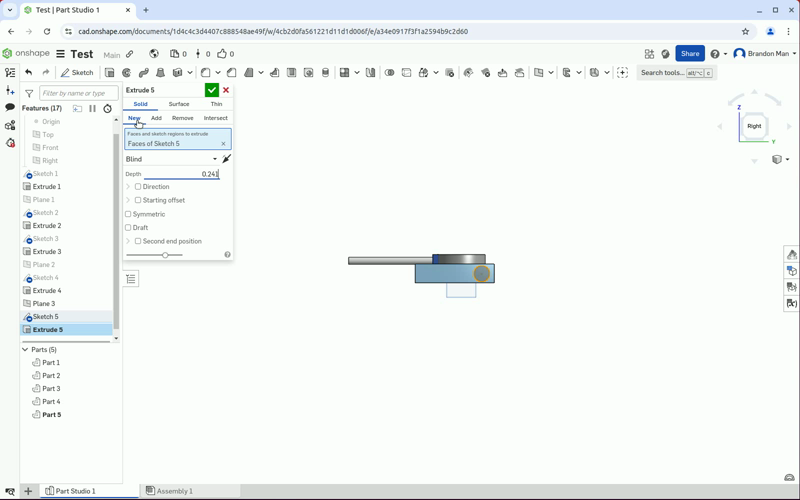
key(enter)
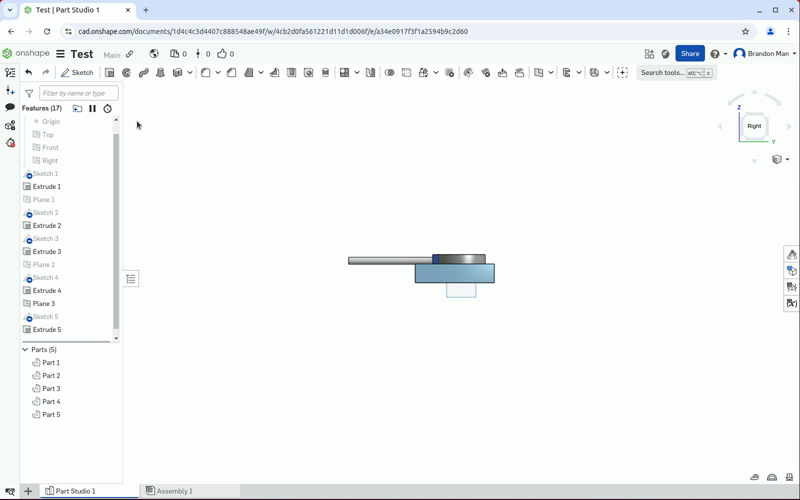
key(shift+h)
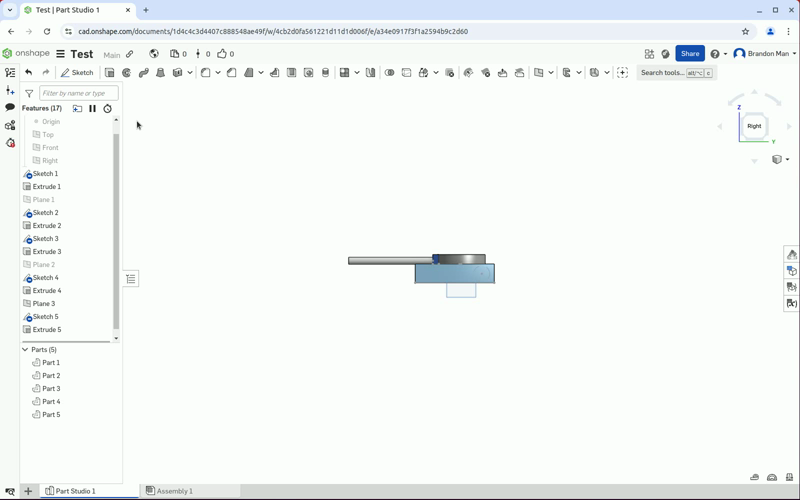
key(shift+h)
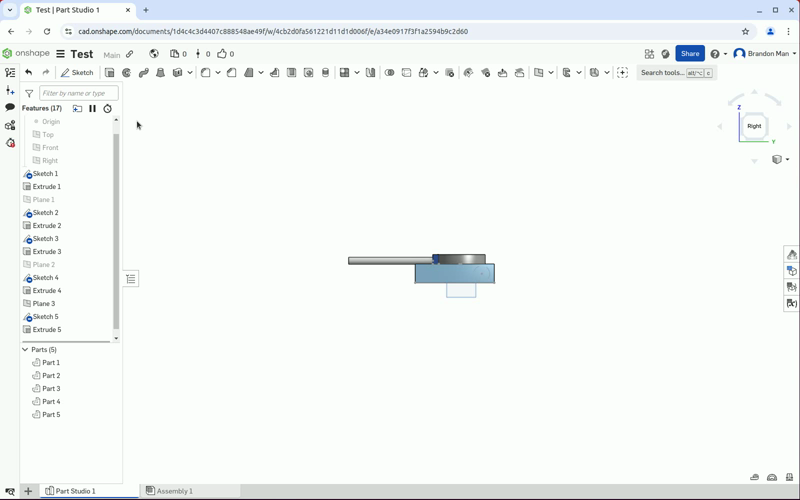
key(shift+7)
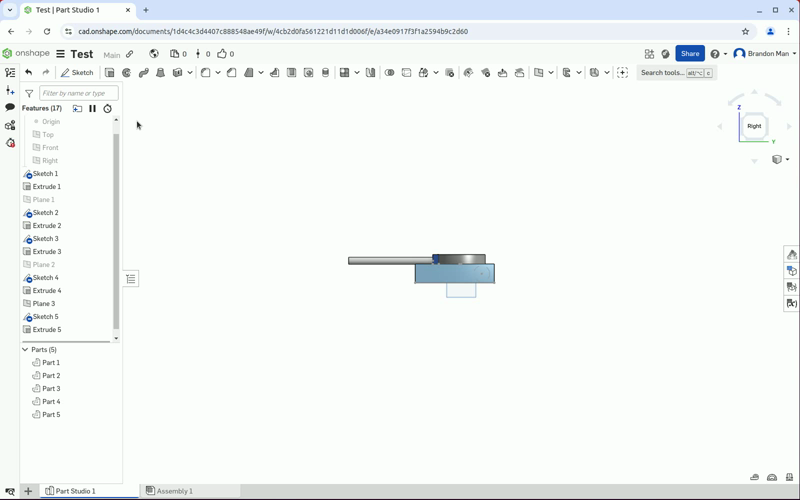
key(right, 2)
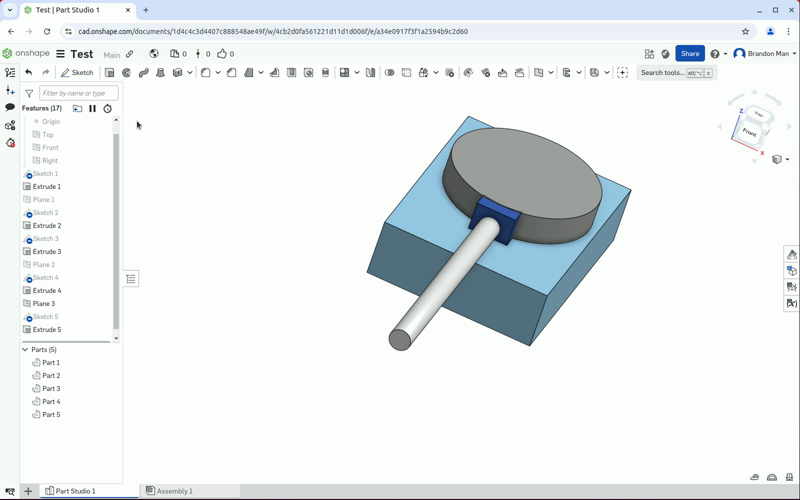
key(down, 2)
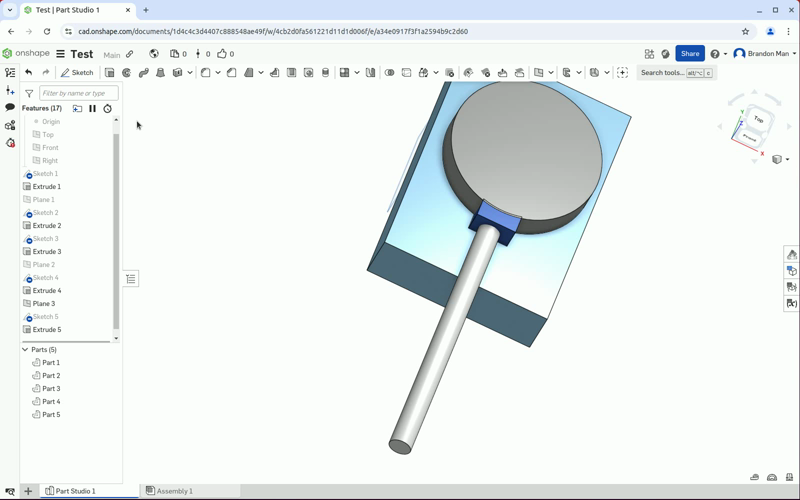
key(up, 2)
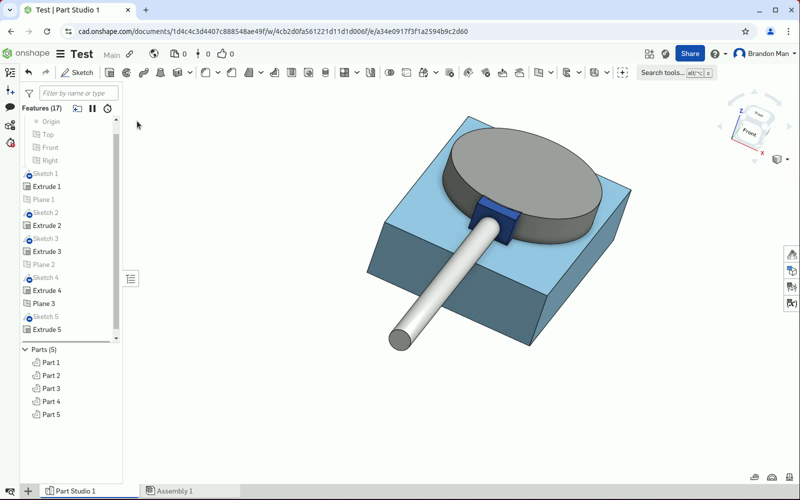
key(left, 2)
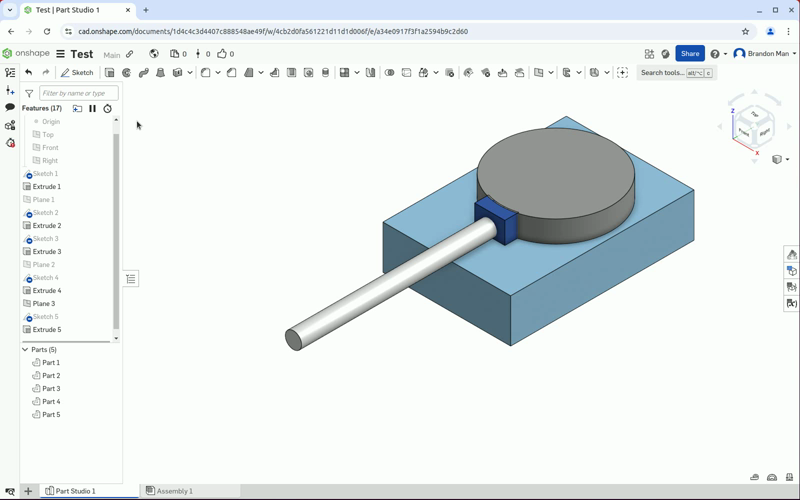
mouse_move(69, 176)
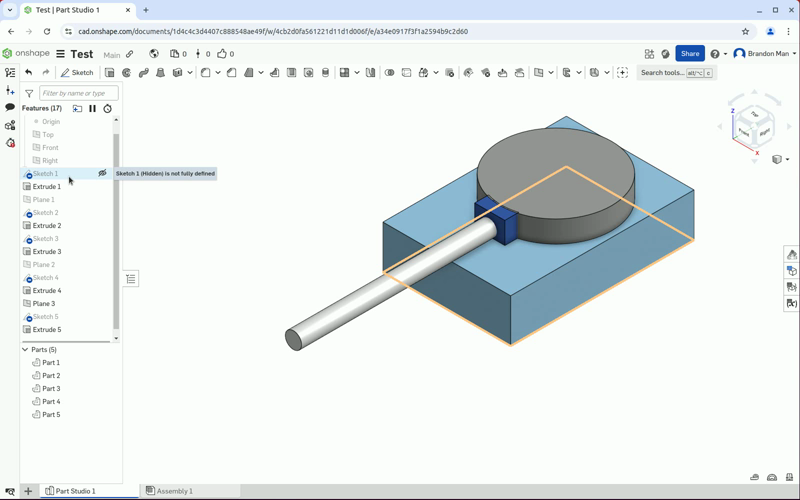
click(69, 176)